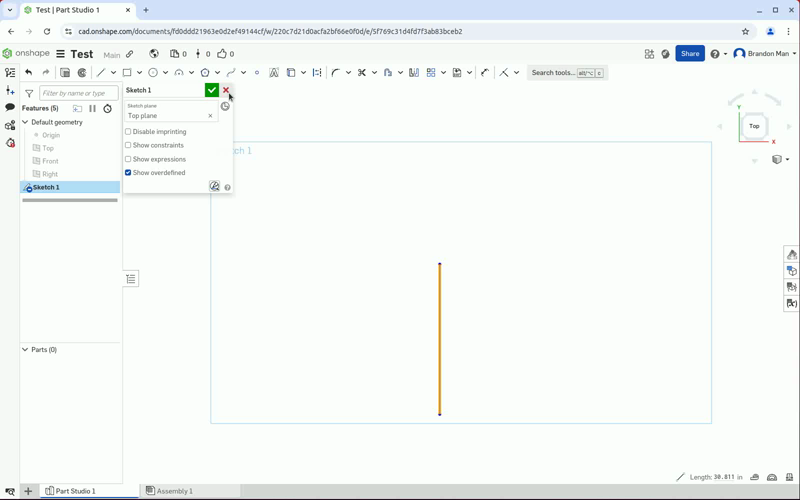
key(shift+h)
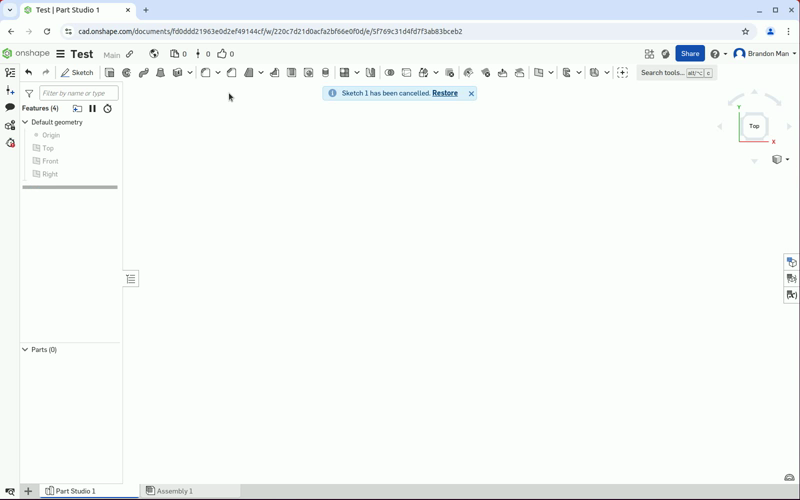
mouse_move(73, 352)
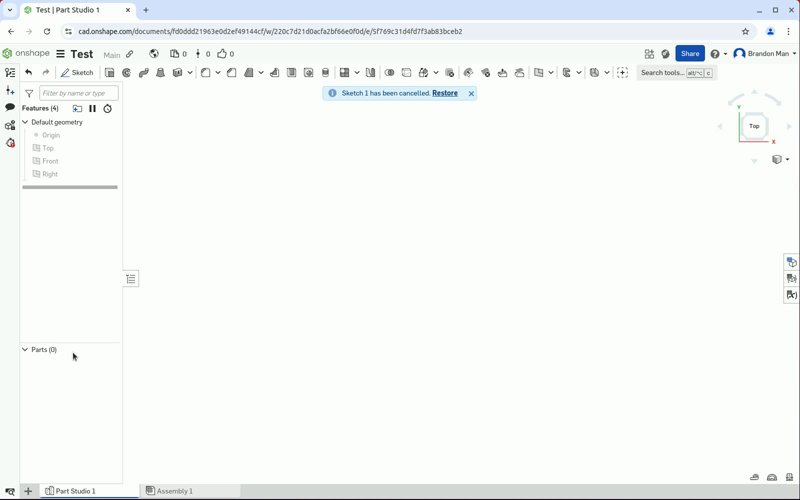
key(y)
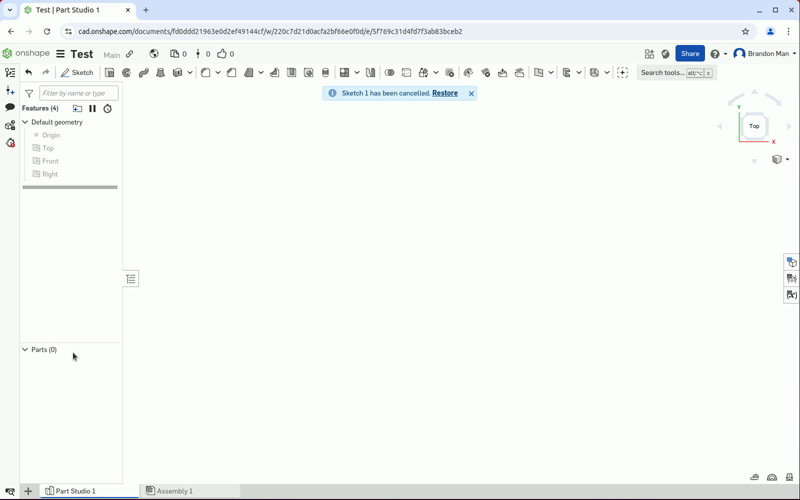
key(shift+p)
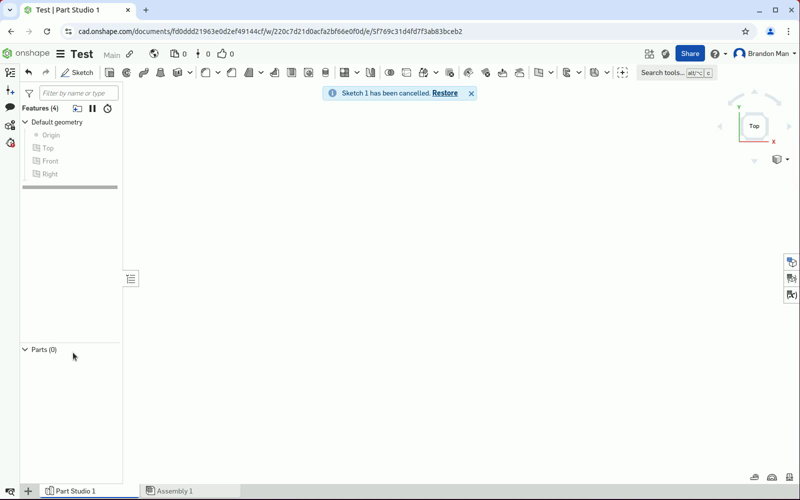
key(space)
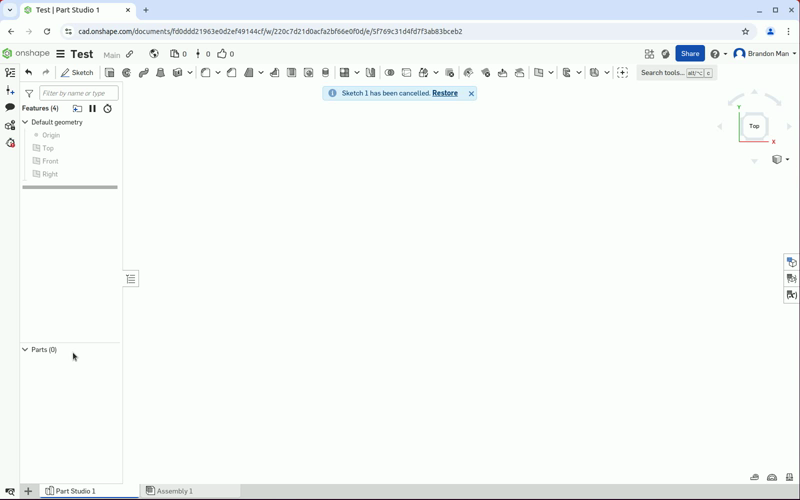
key_down(shift)
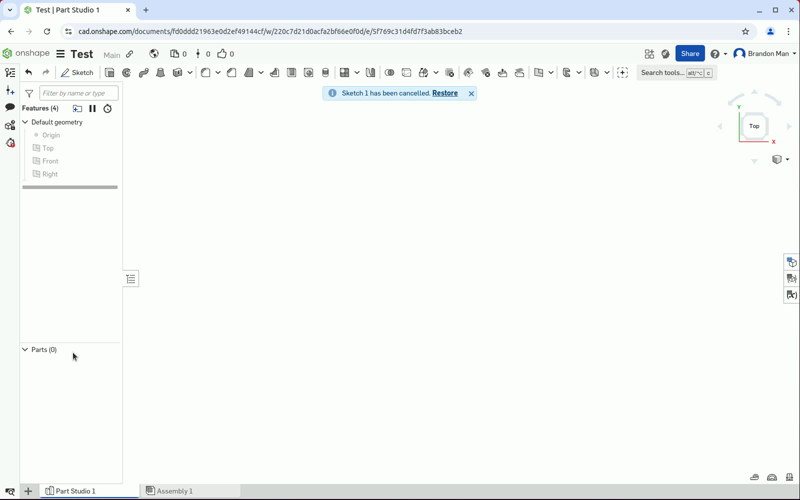
key(up)
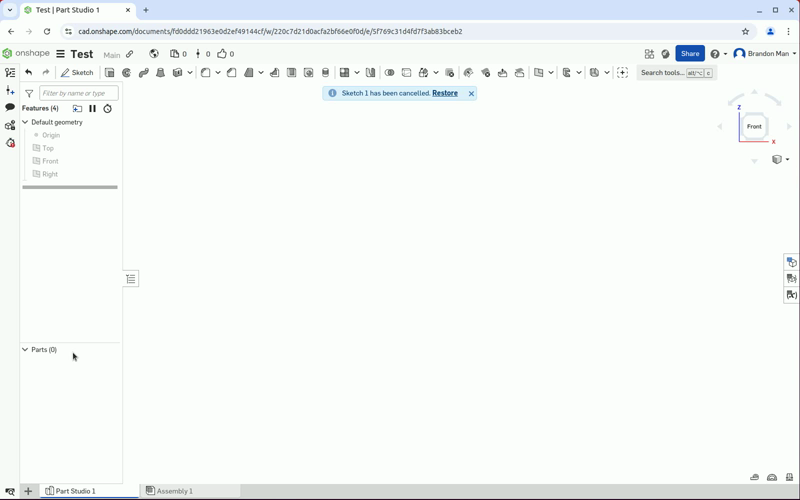
key_up(shift)
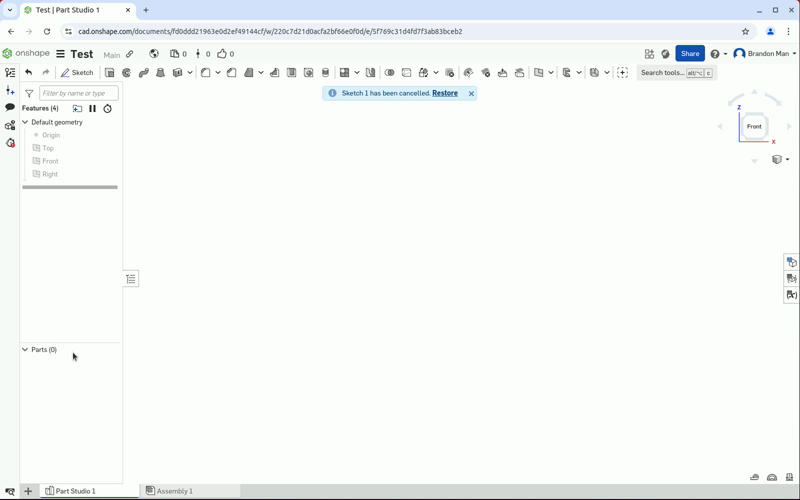
mouse_move(73, 352)
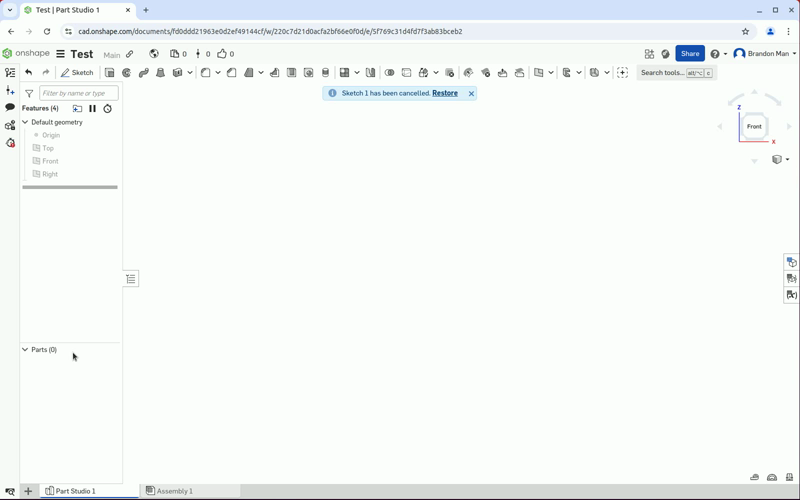
key(shift+y)
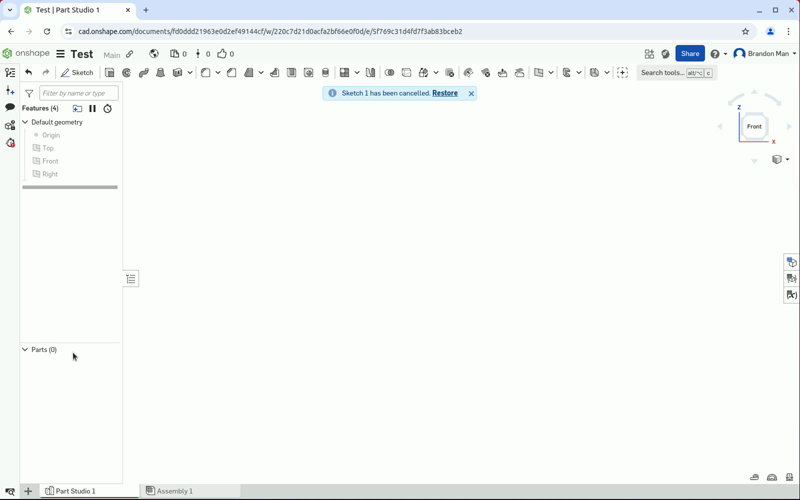
key(shift+s)
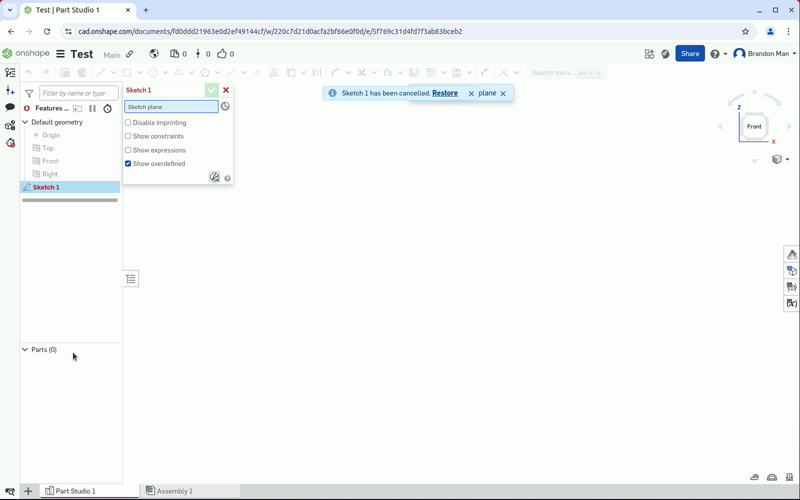
mouse_move(73, 163)
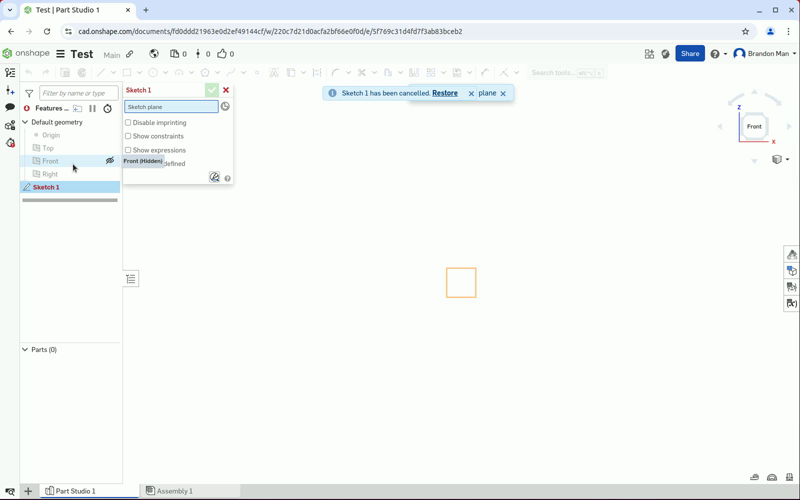
click(73, 163)
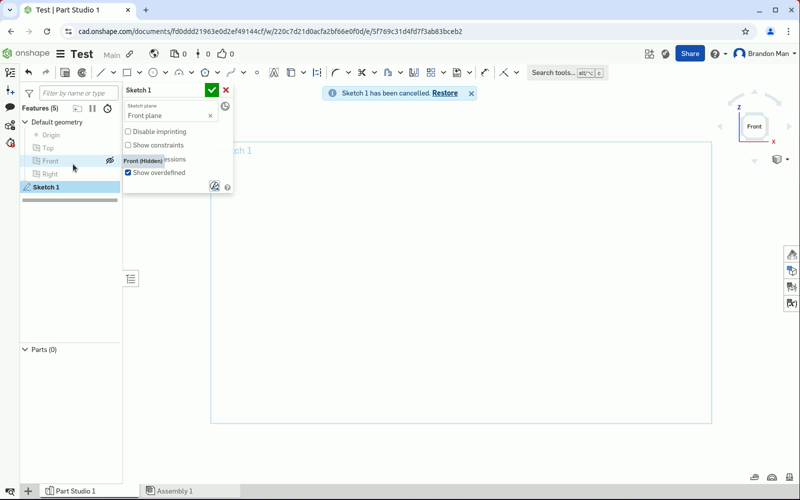
mouse_move(73, 352)
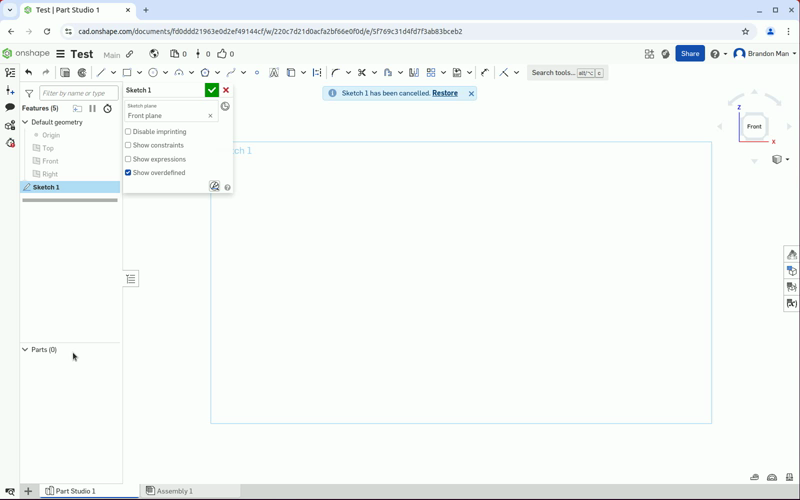
key(y)
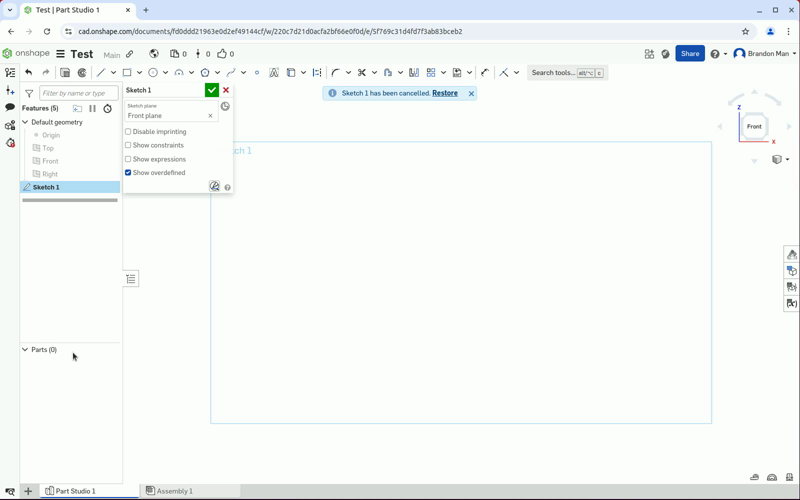
key(l)
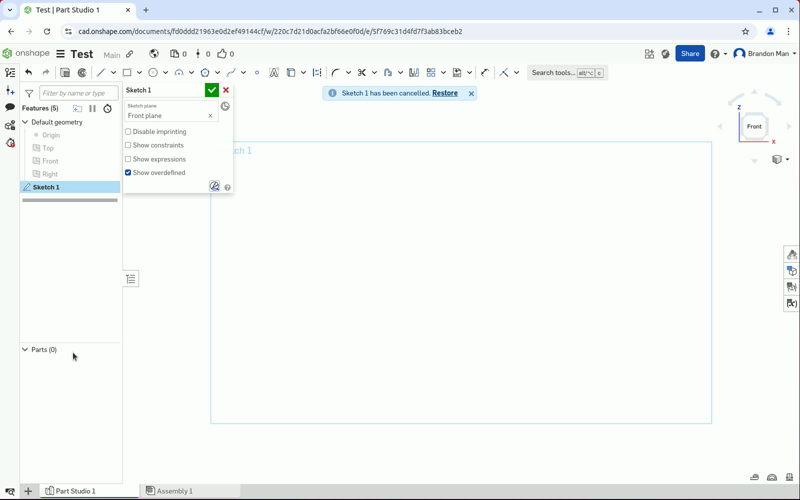
key_down(shift)
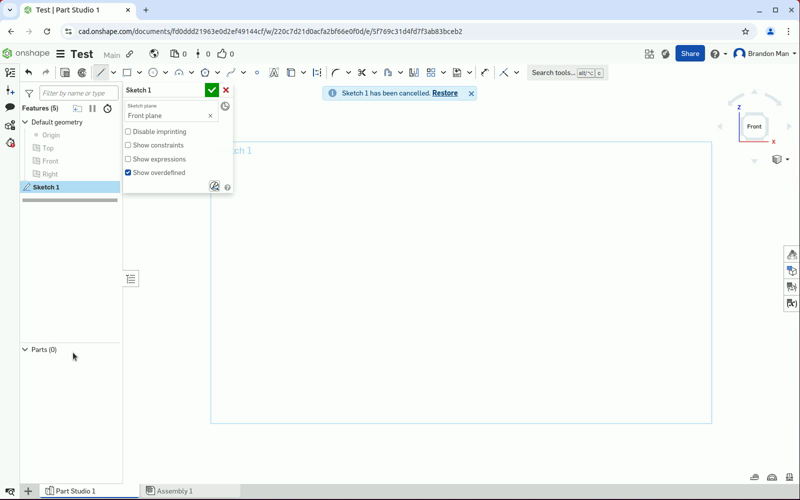
mouse_move(431, 346)
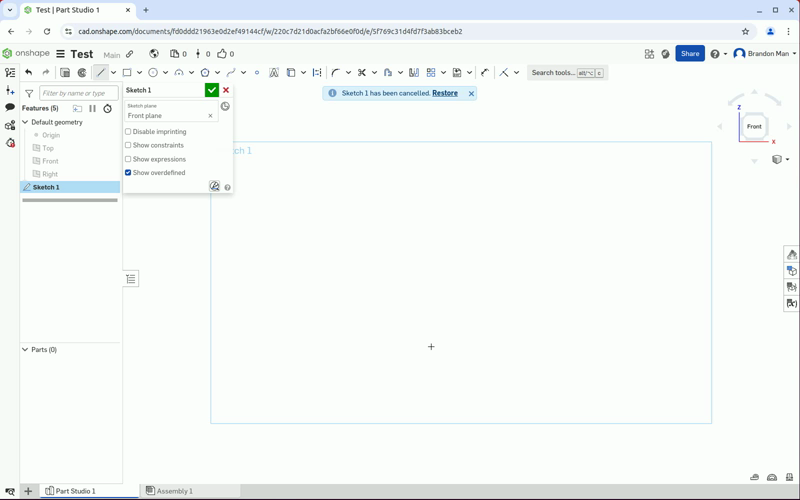
click(431, 346)
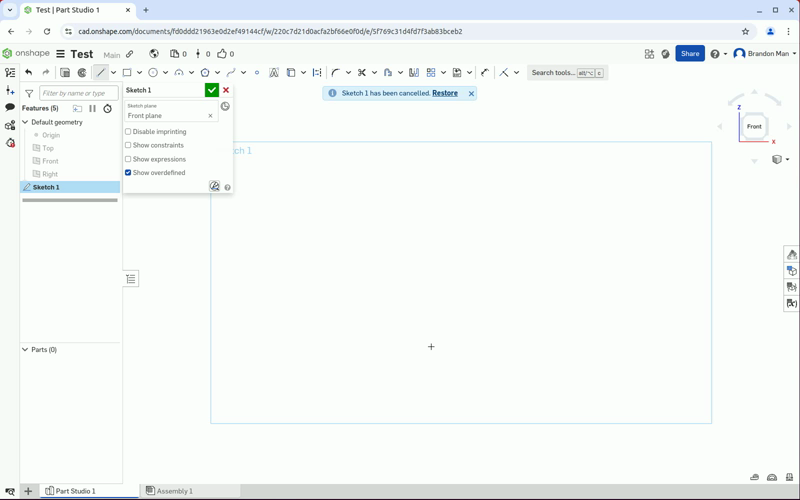
key_up(shift)
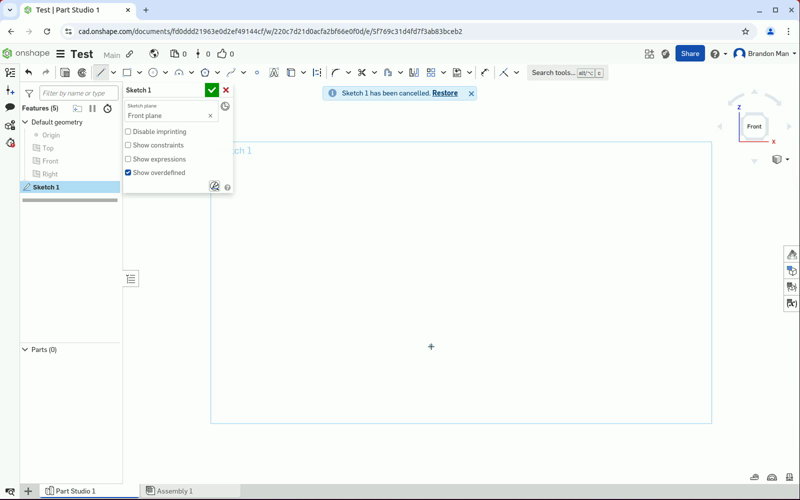
key_down(shift)
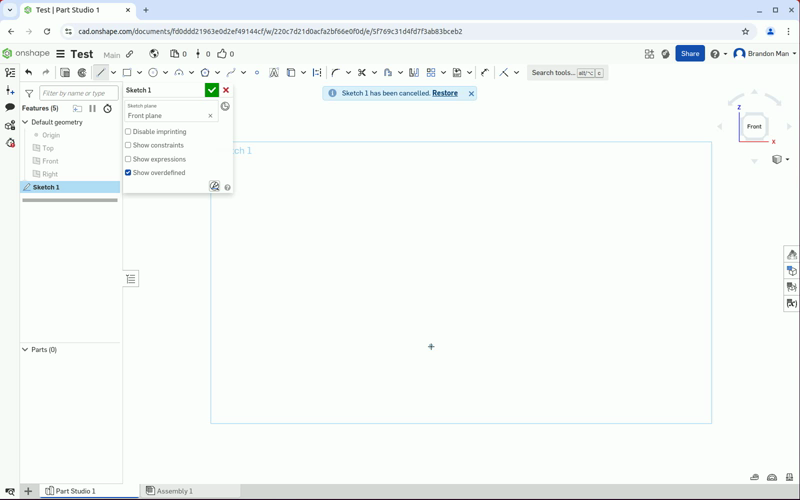
mouse_move(573, 346)
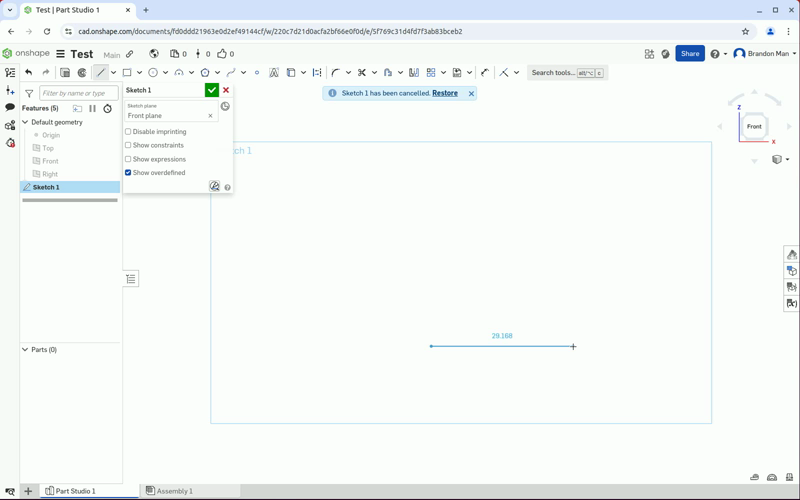
click(573, 346)
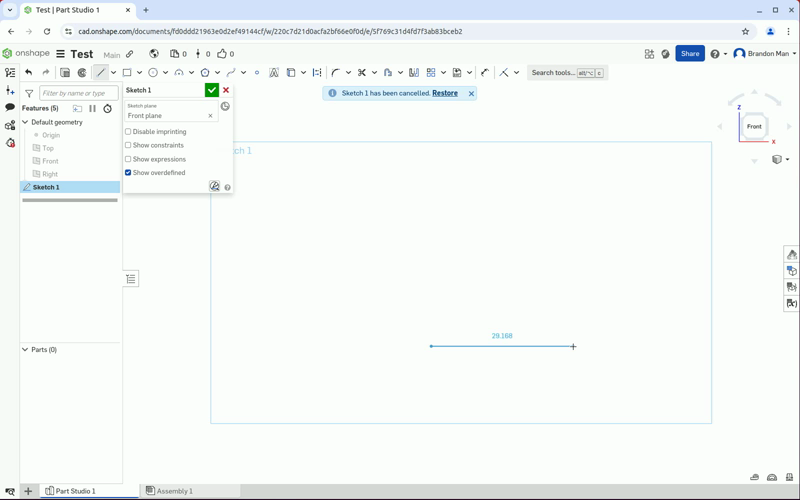
key_up(shift)
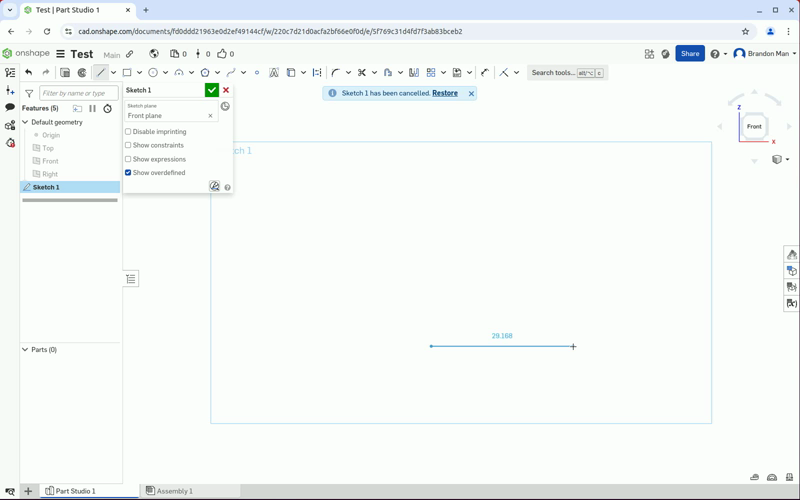
key_down(shift)
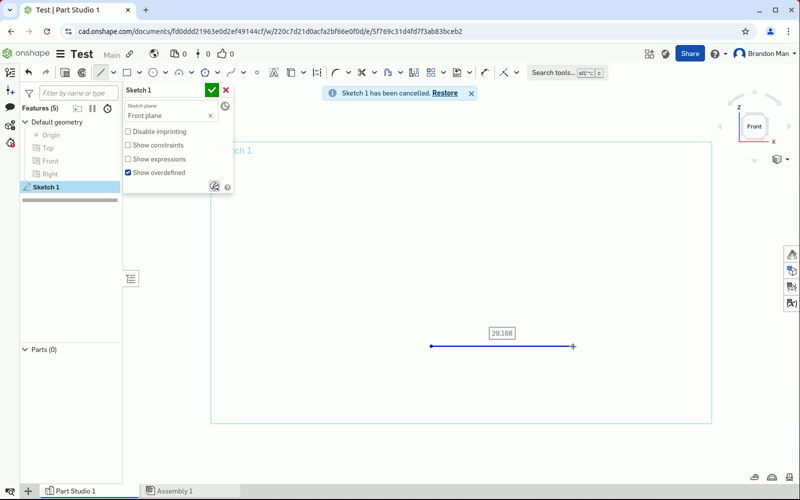
mouse_move(573, 237)
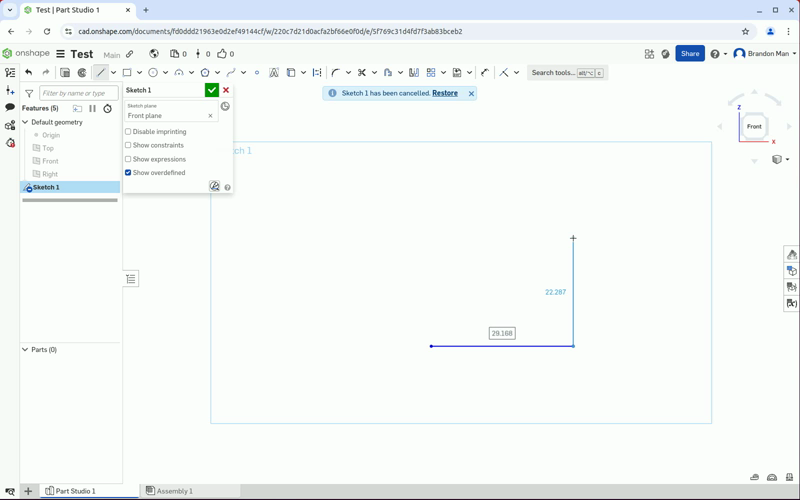
click(573, 237)
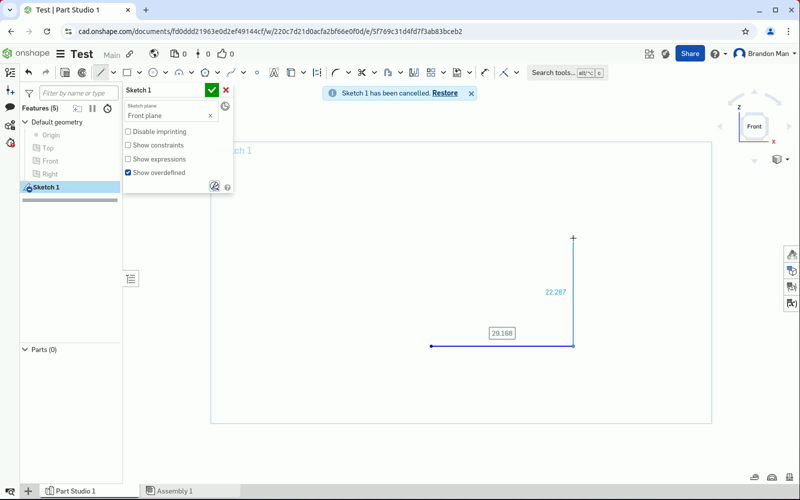
key_up(shift)
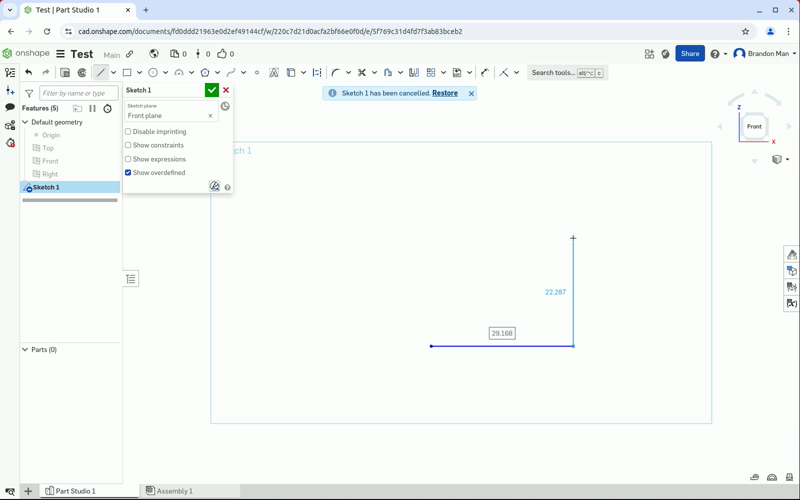
key_down(shift)
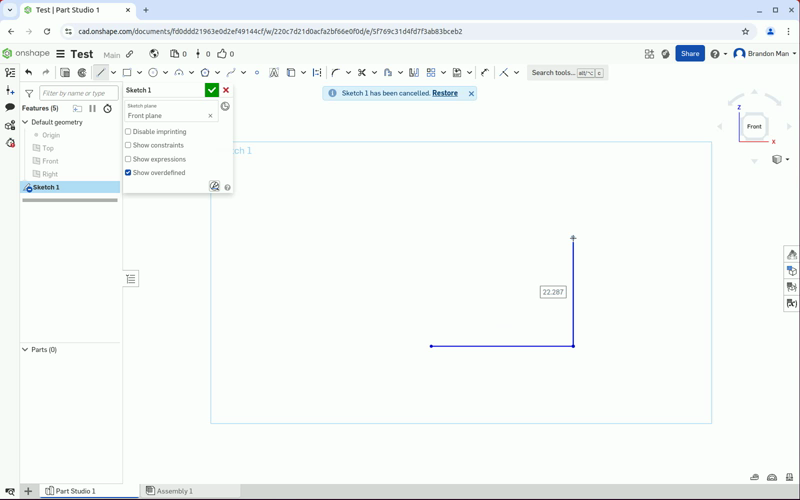
mouse_move(431, 237)
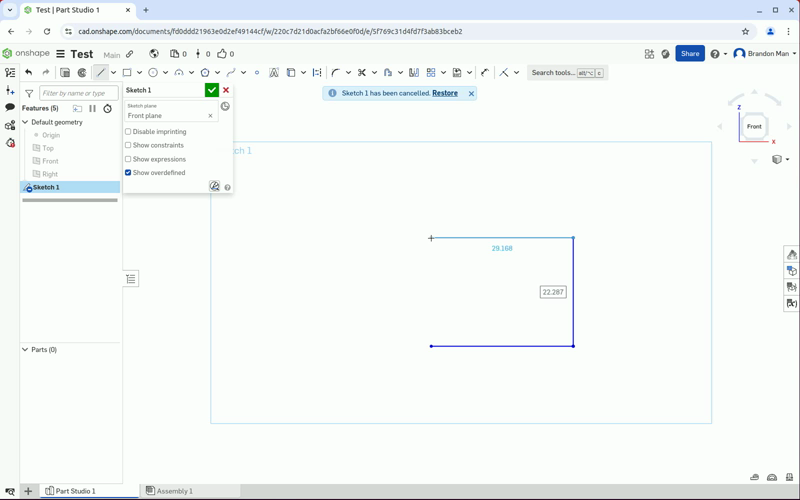
click(431, 237)
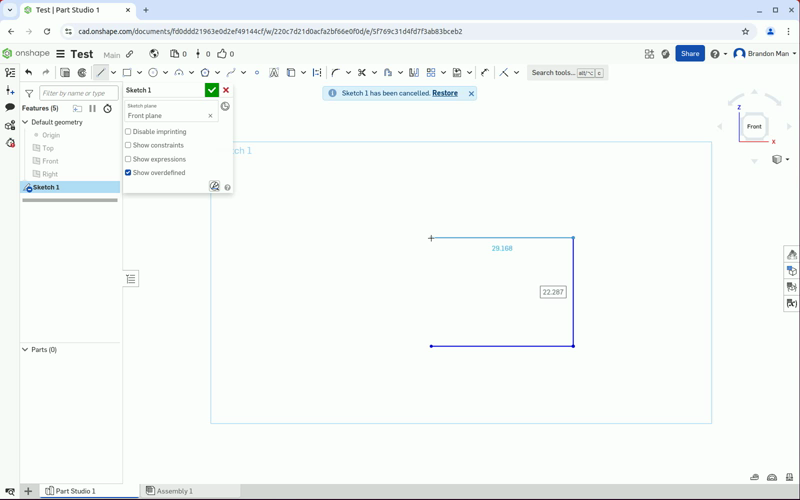
key_up(shift)
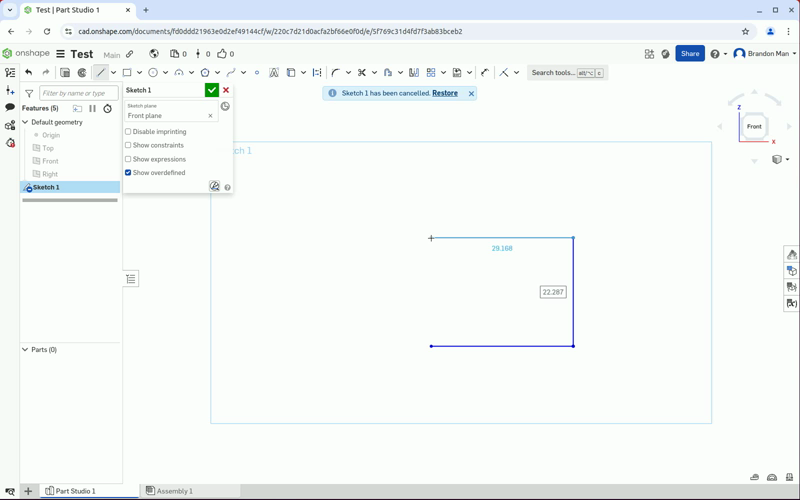
key_down(shift)
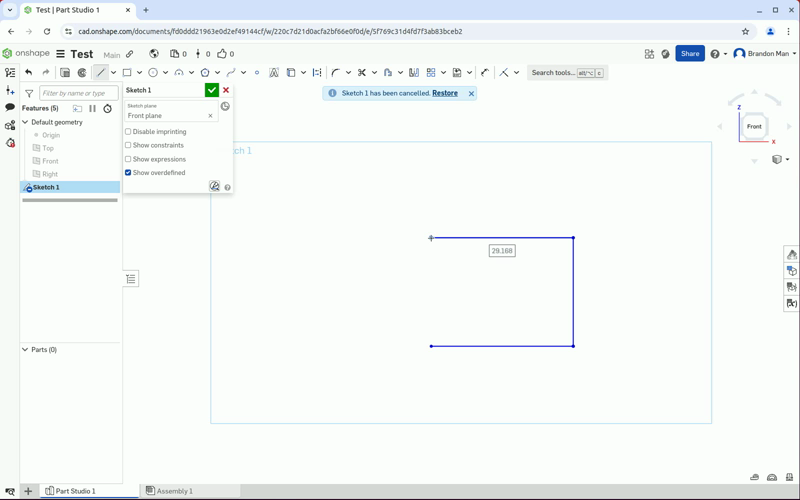
mouse_move(431, 346)
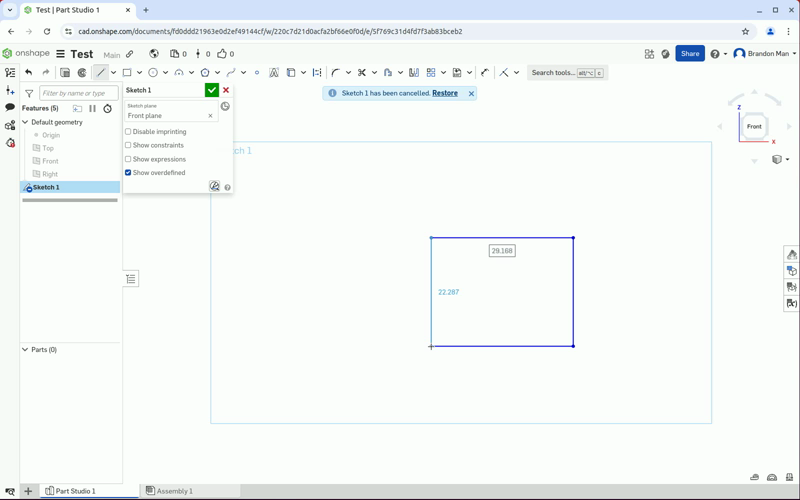
key_up(shift)
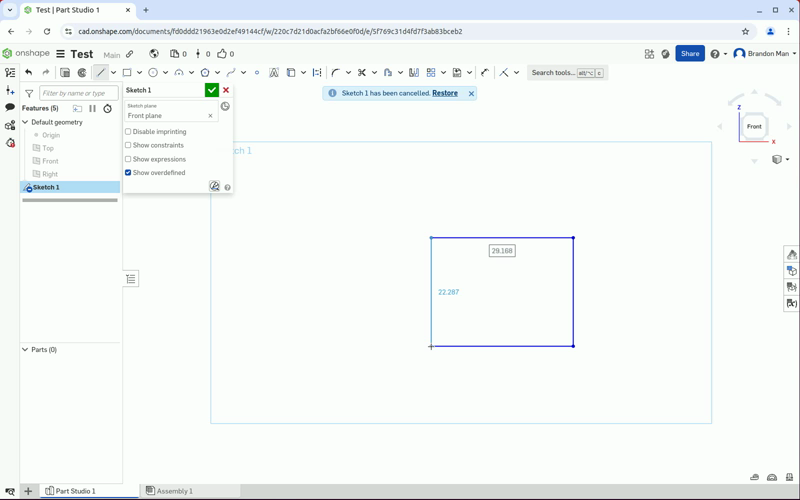
click(431, 346)
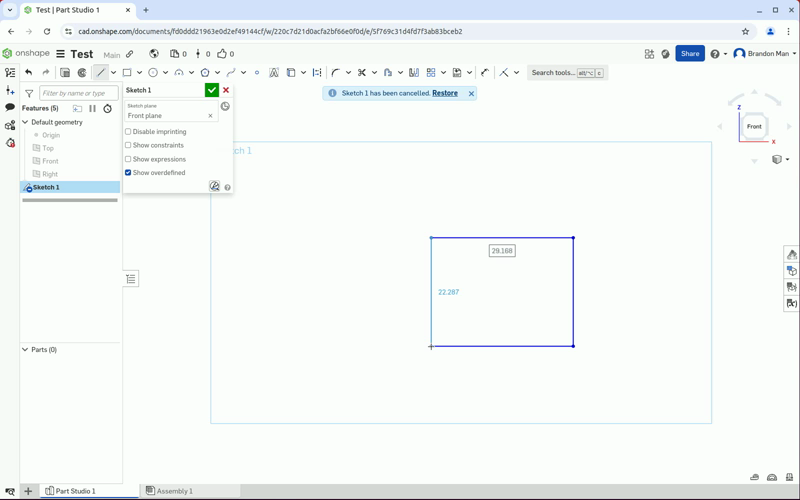
key(esc)
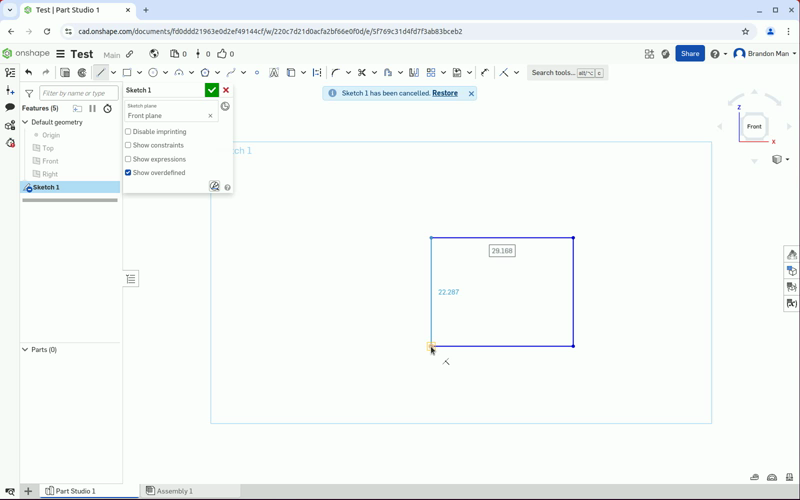
mouse_move(506, 319)
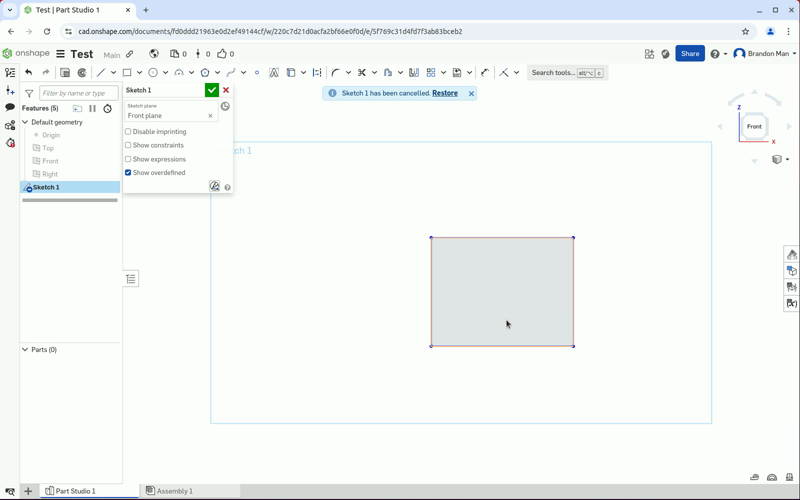
click(506, 319)
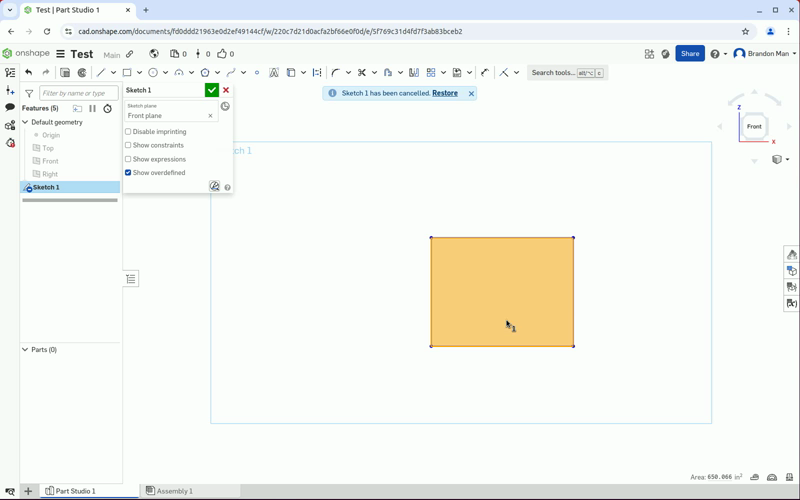
mouse_move(73, 352)
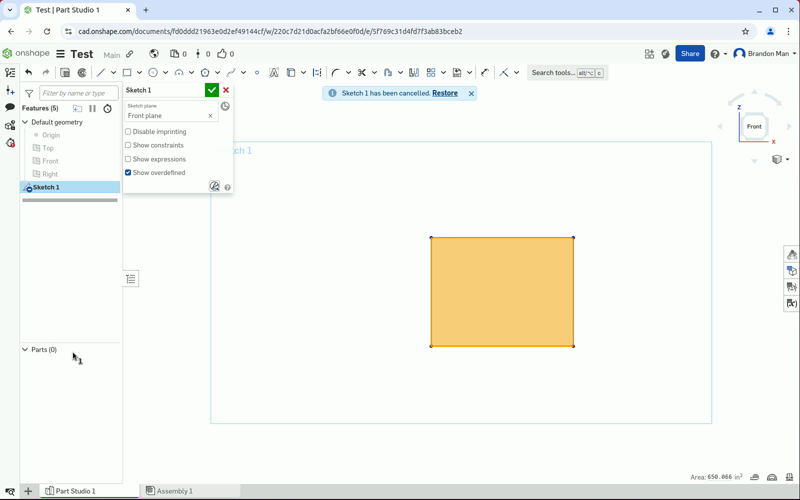
key(shift+y)
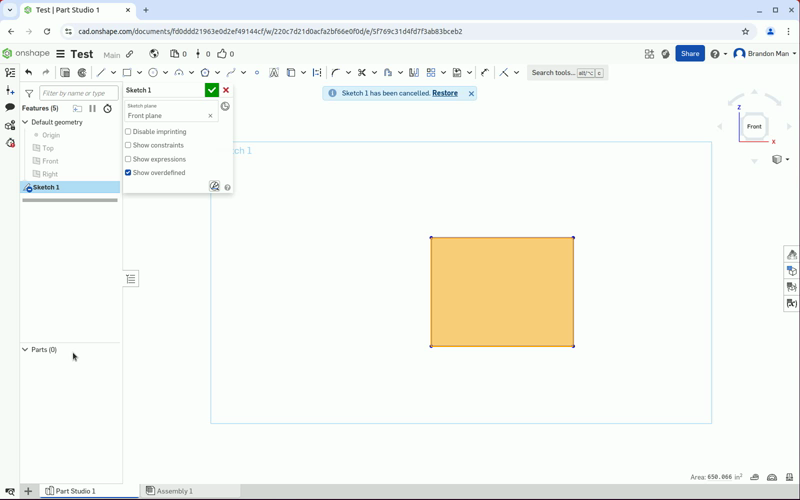
key(shift+e)
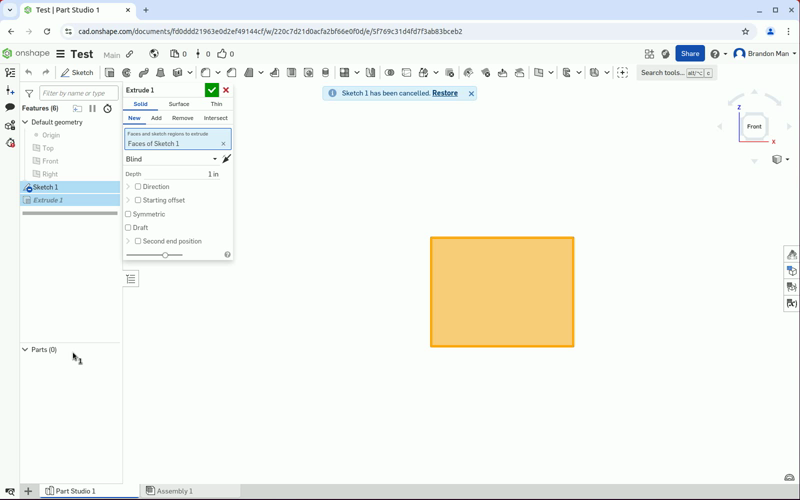
mouse_move(143, 106)
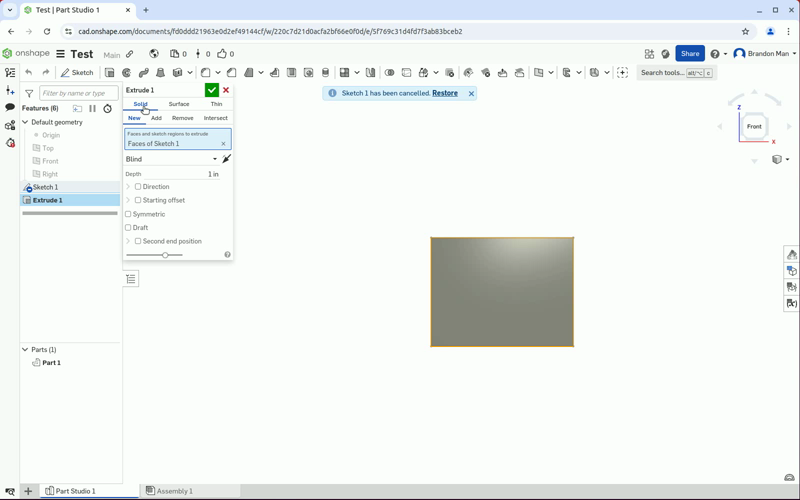
click(143, 106)
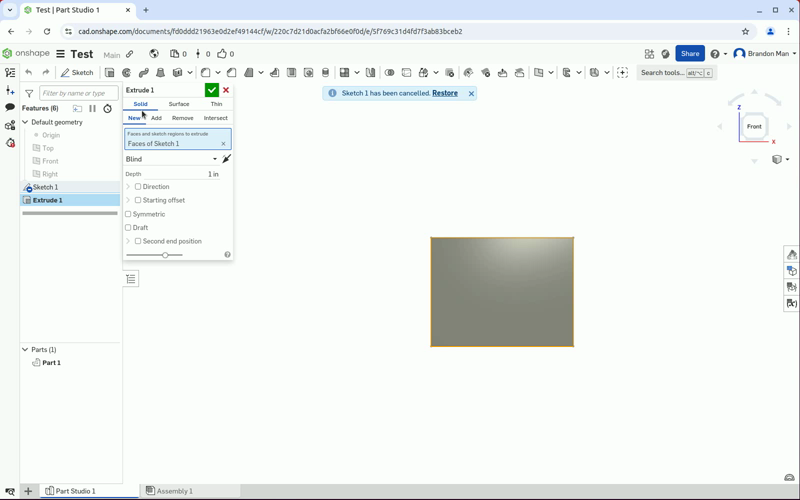
mouse_move(137, 120)
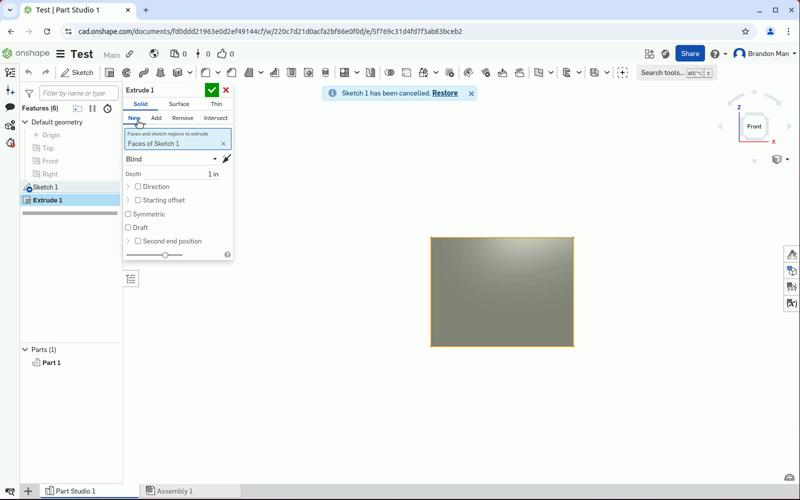
click(137, 120)
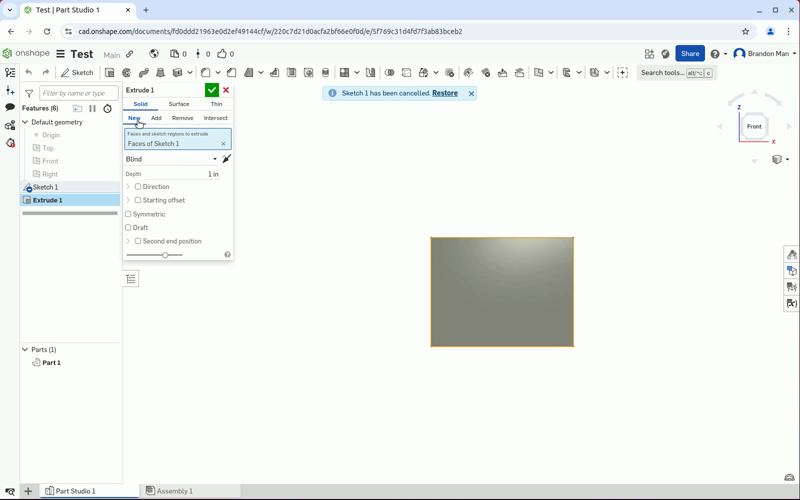
key(tab, 4)
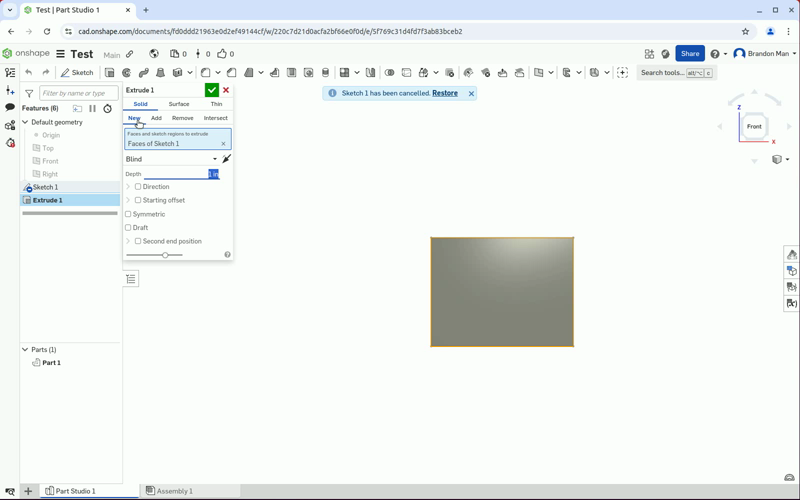
text(19.738)
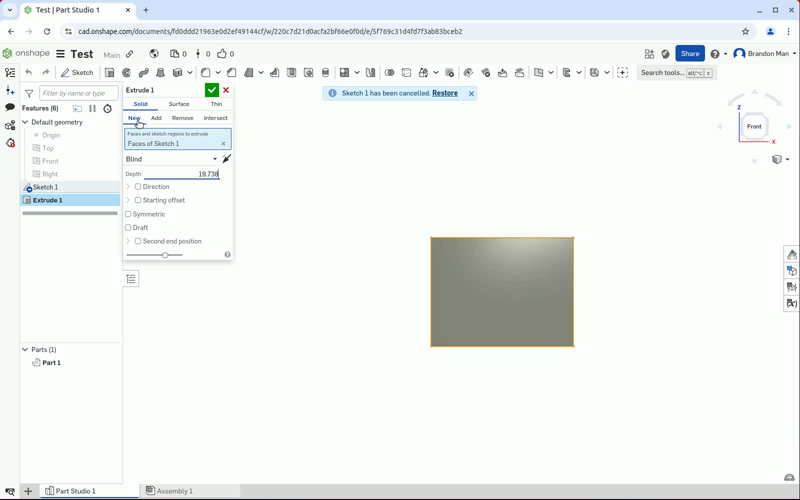
key(enter)
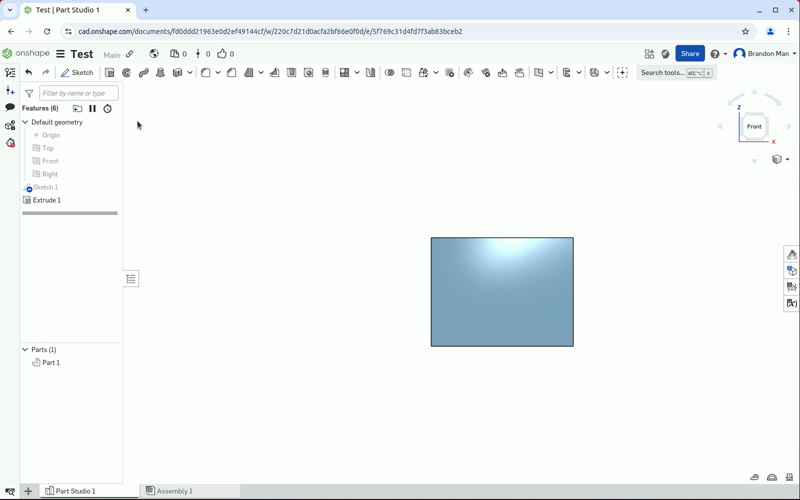
key(shift+h)
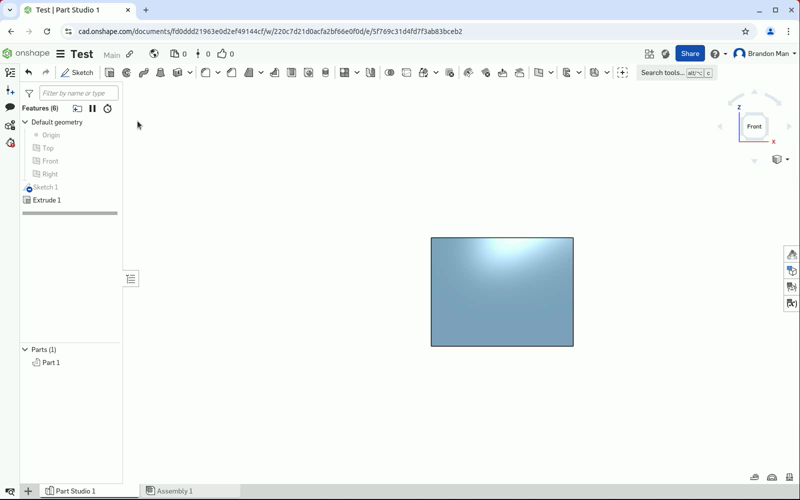
key(shift+h)
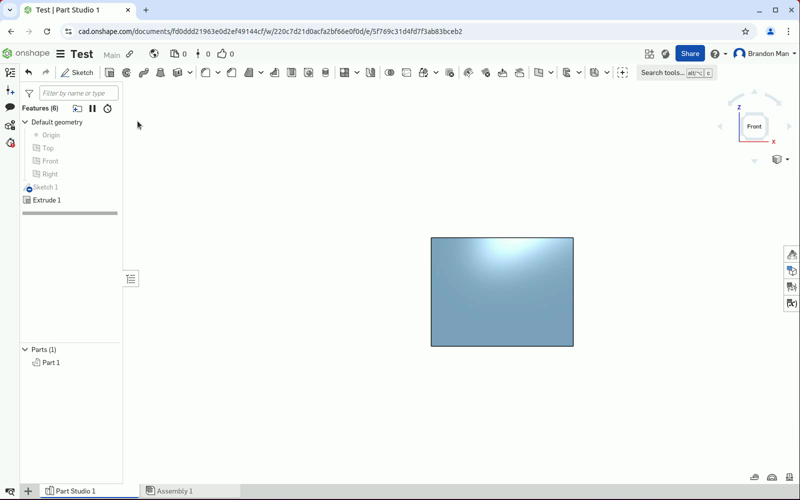
mouse_move(73, 189)
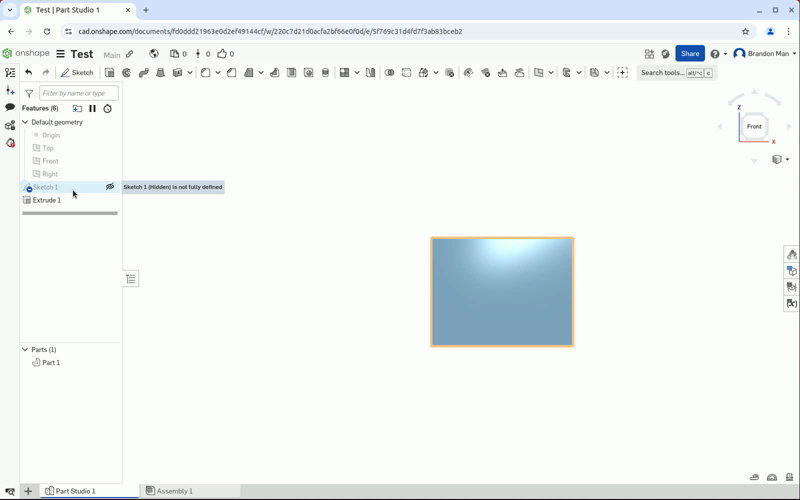
click(73, 189)
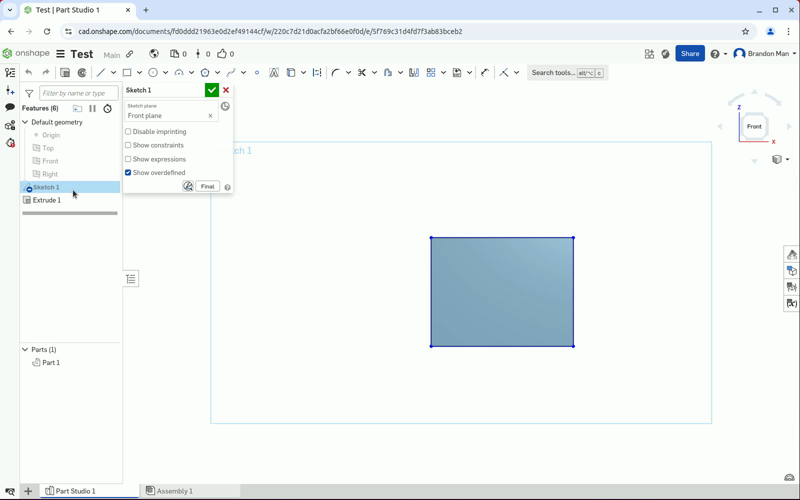
mouse_move(229, 92)
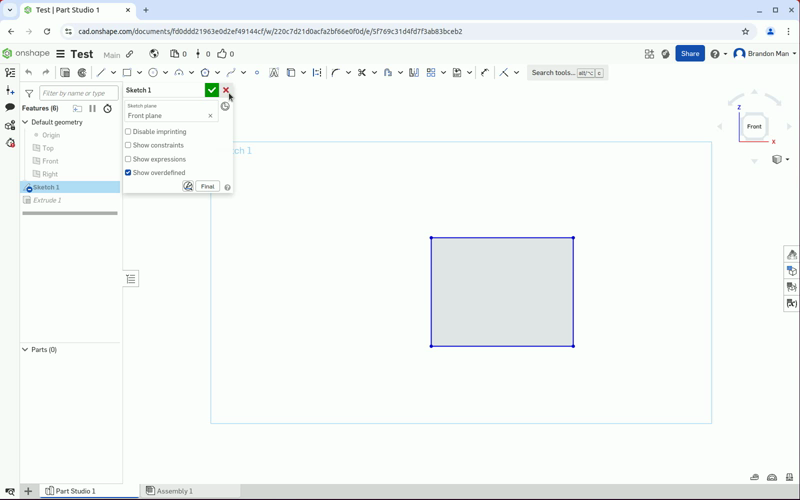
click(229, 92)
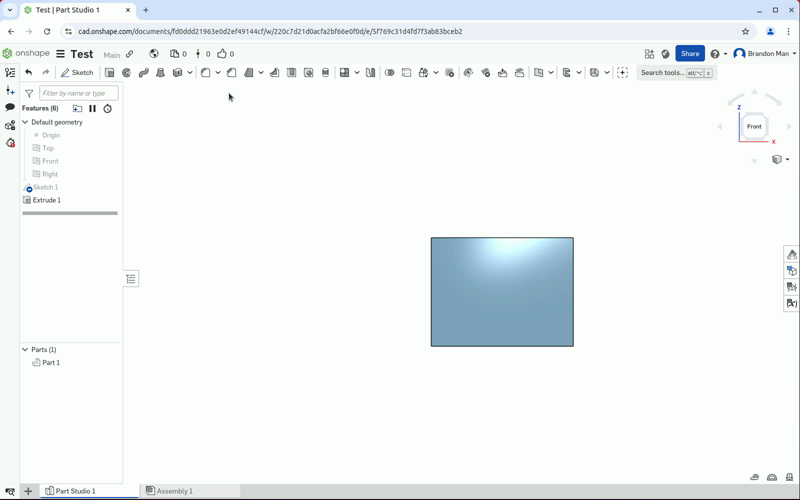
mouse_move(541, 75)
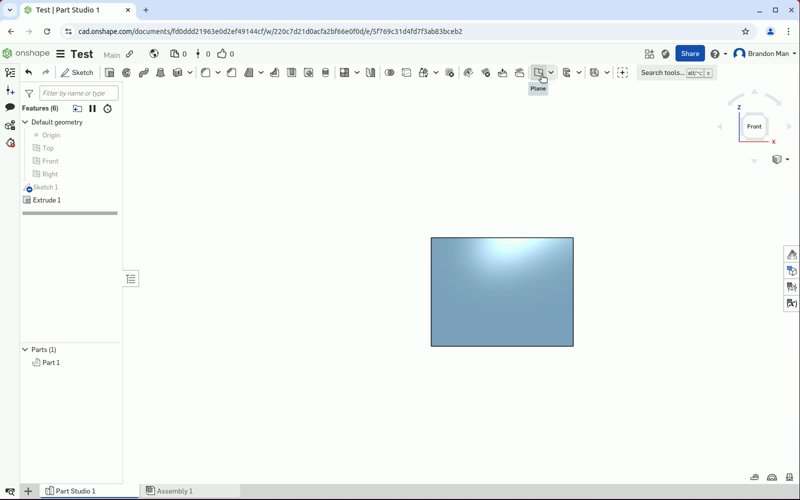
click(541, 75)
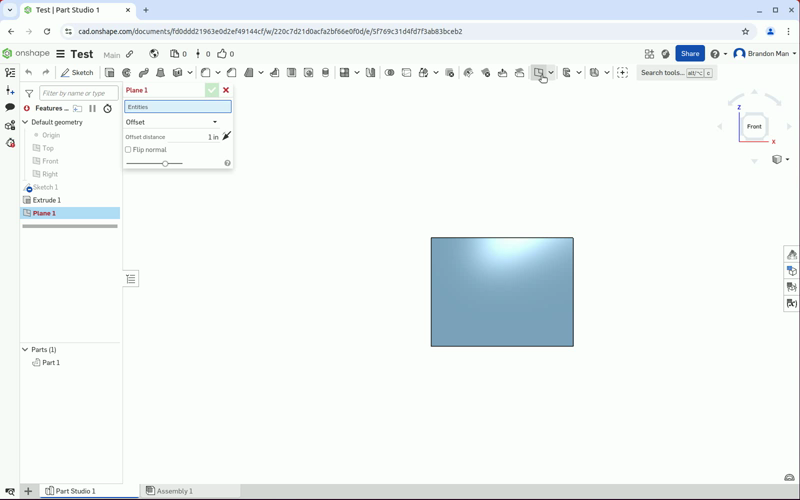
mouse_move(73, 163)
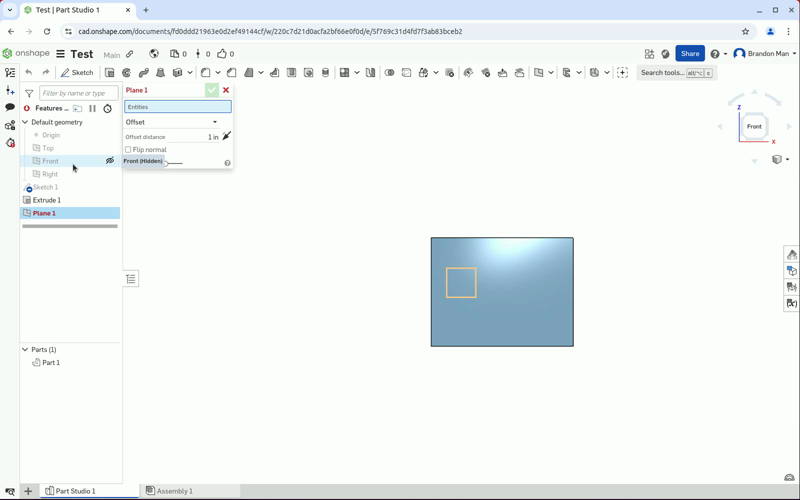
click(73, 163)
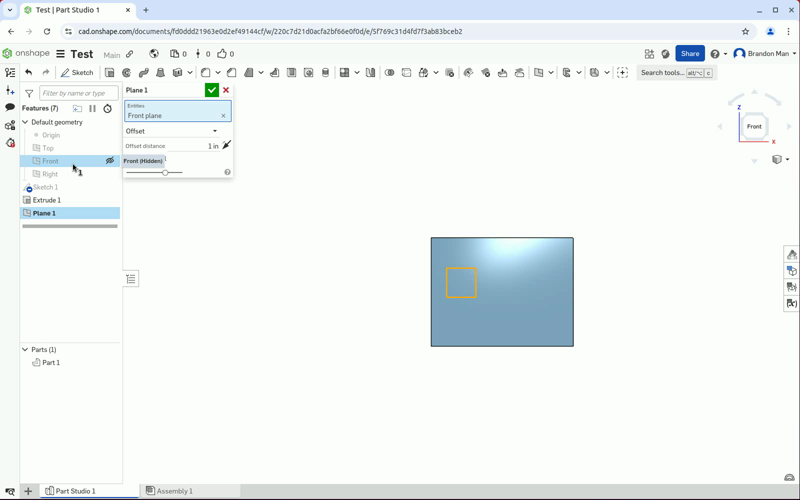
key(tab, 2)
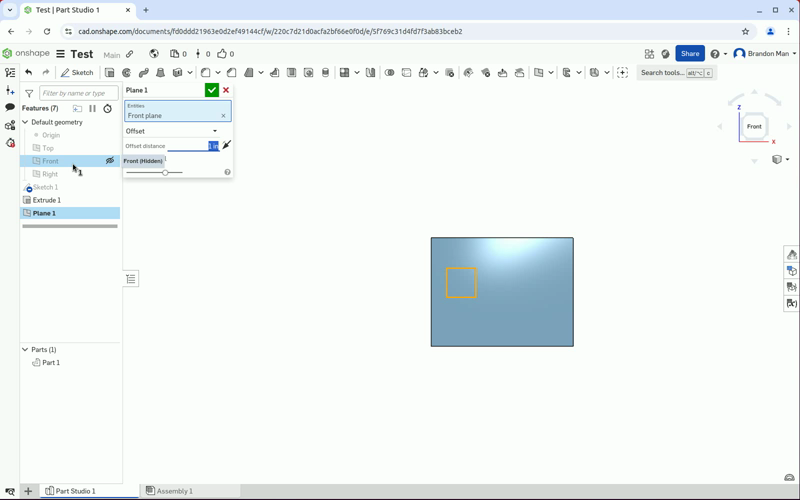
text(19.75)
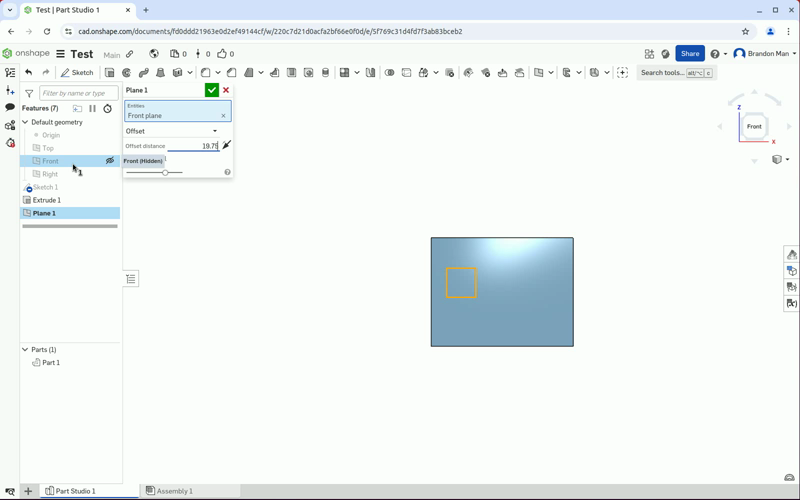
key(enter, 2)
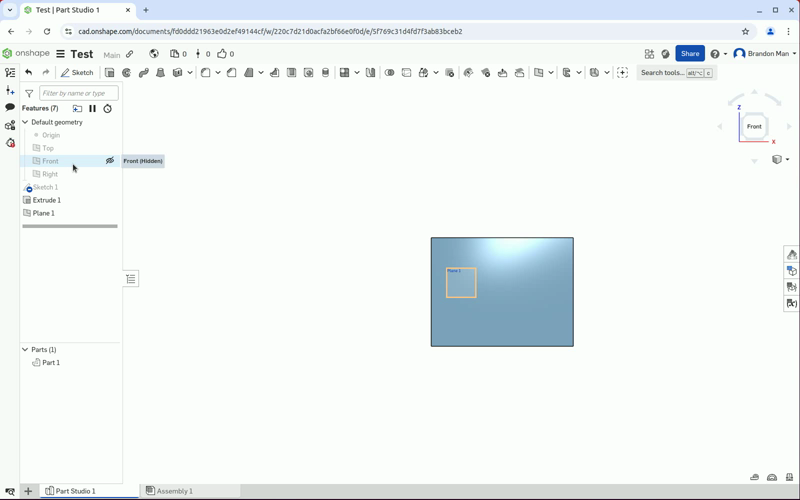
key(shift+s)
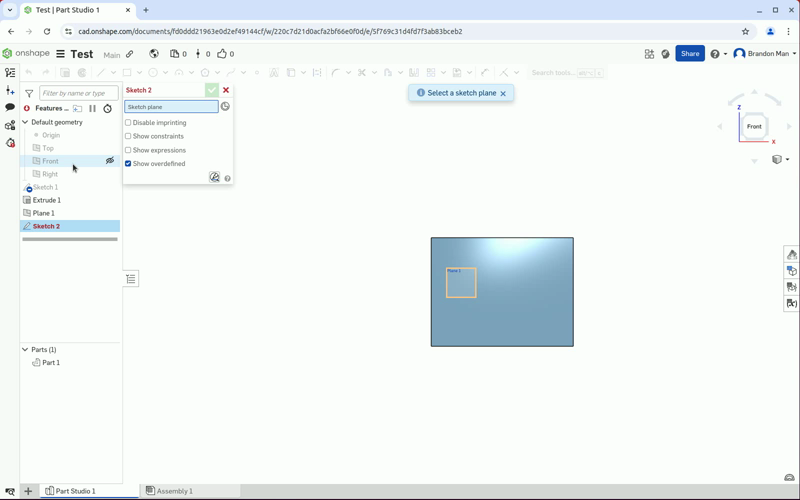
mouse_move(73, 215)
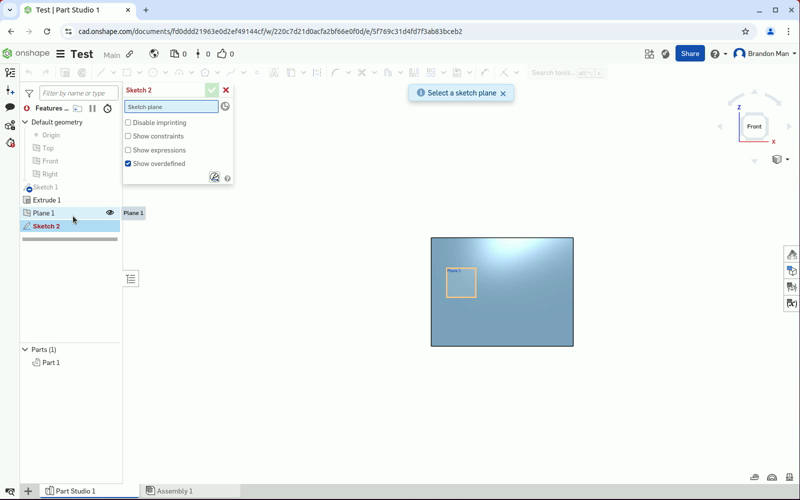
click(73, 215)
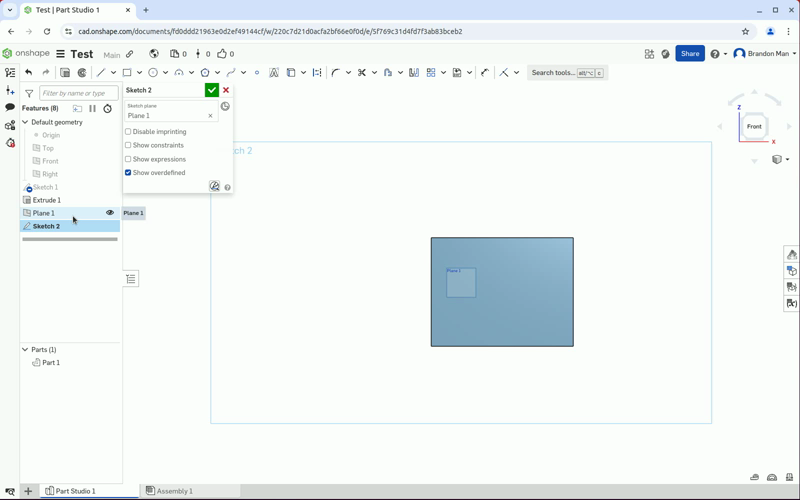
mouse_move(73, 352)
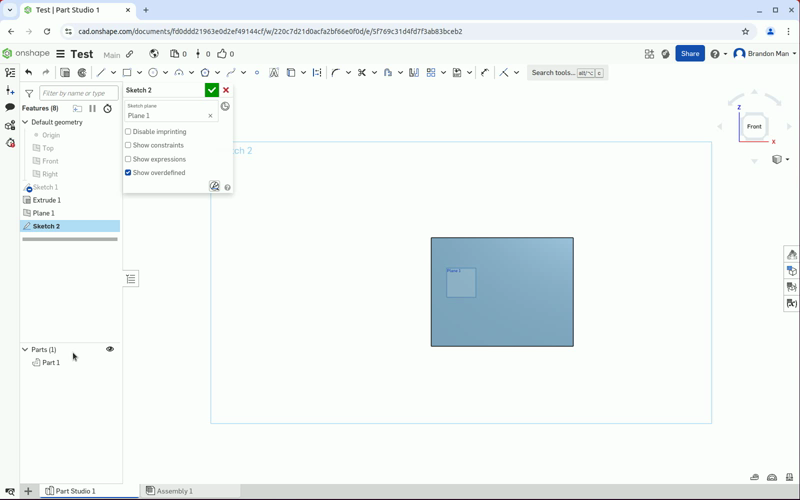
key(y)
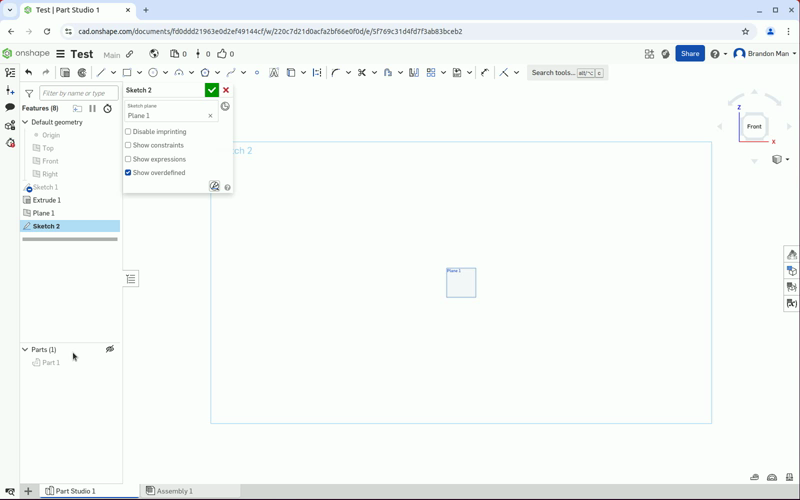
key(a)
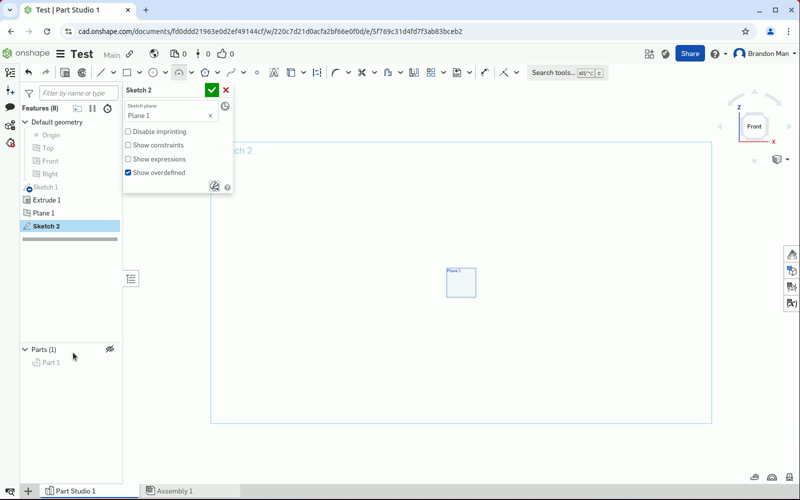
key_down(shift)
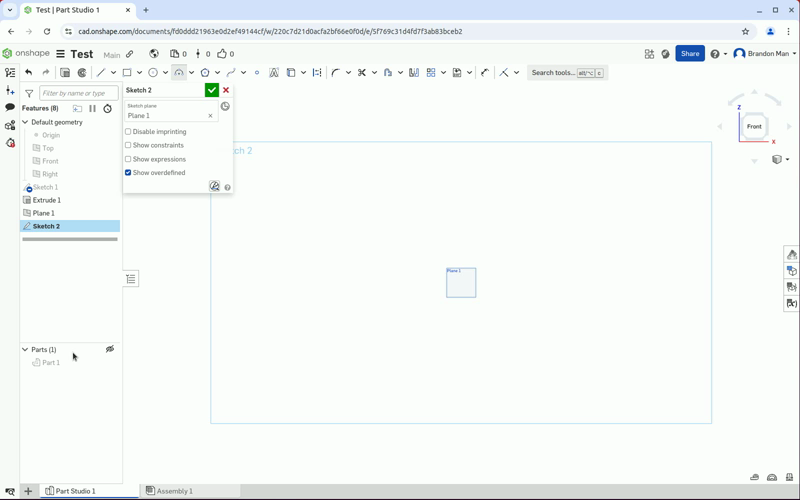
mouse_move(573, 325)
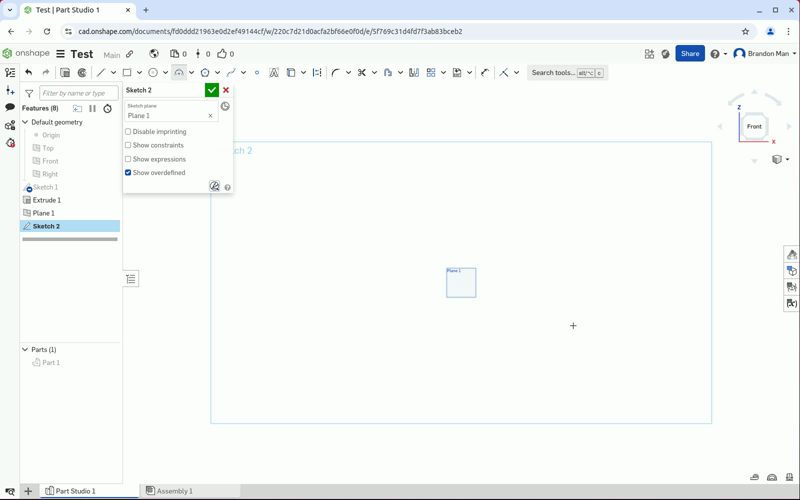
click(573, 325)
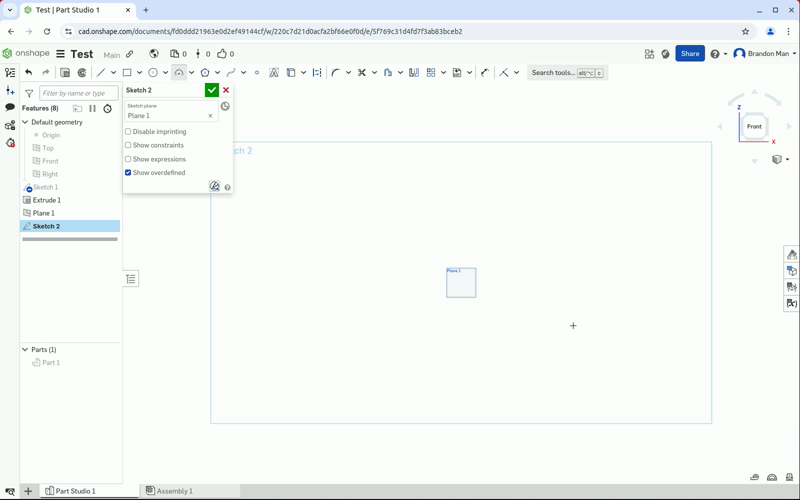
key_up(shift)
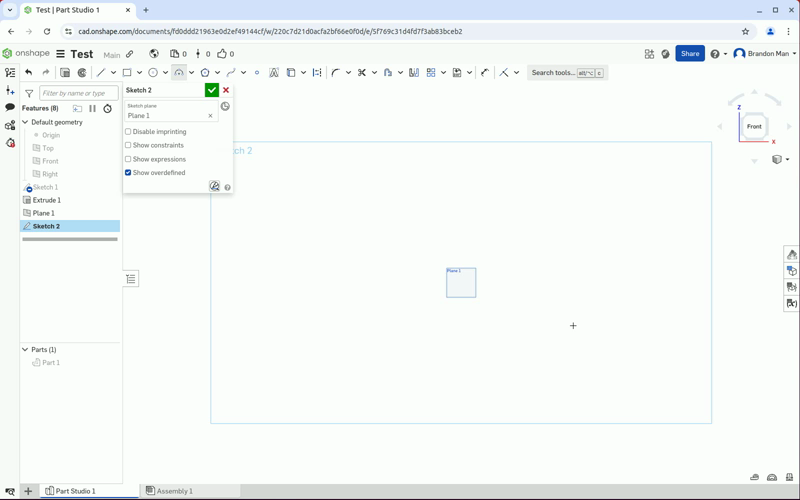
key_down(shift)
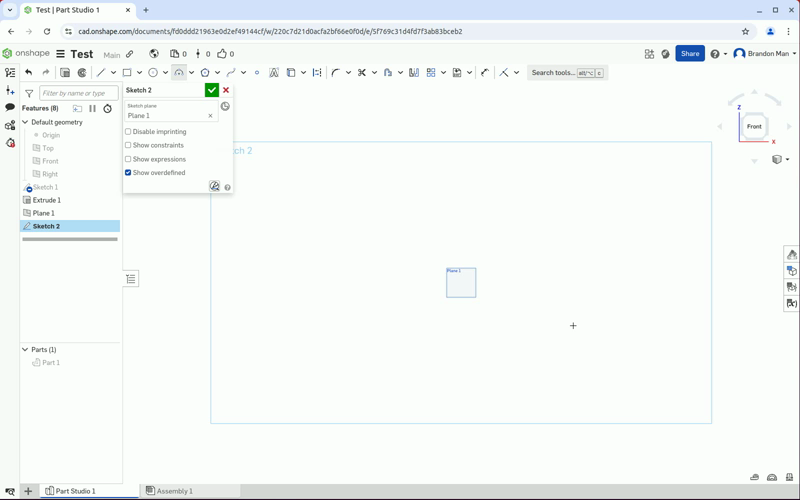
mouse_move(573, 301)
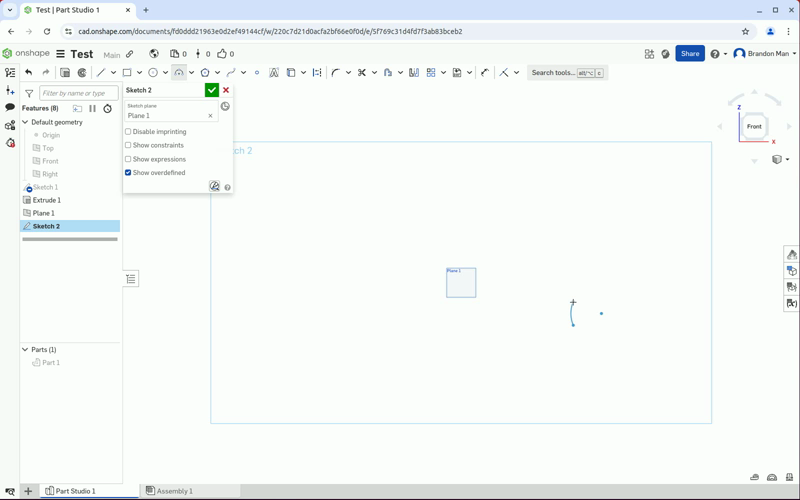
click(573, 301)
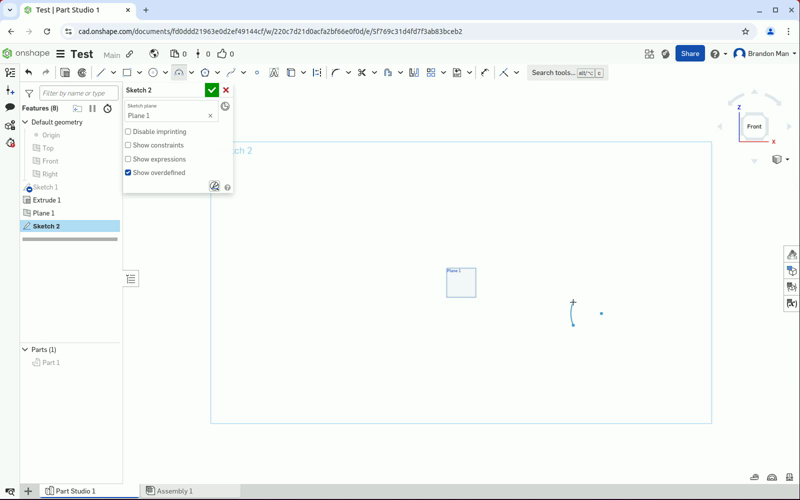
mouse_move(579, 313)
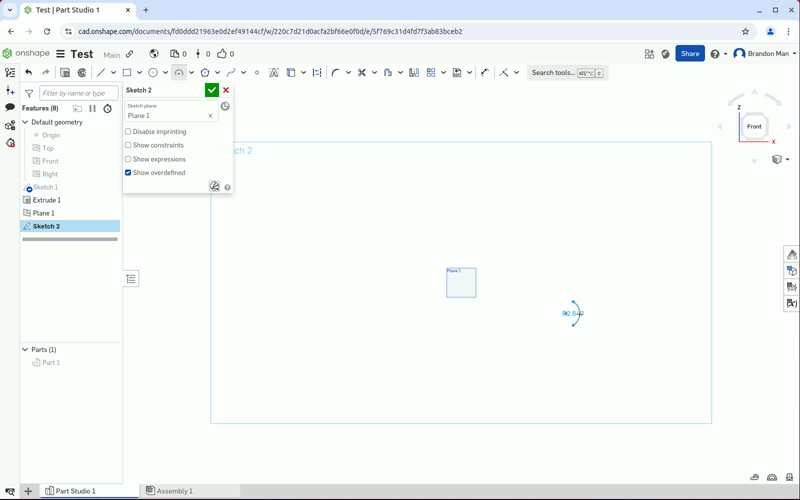
click(579, 313)
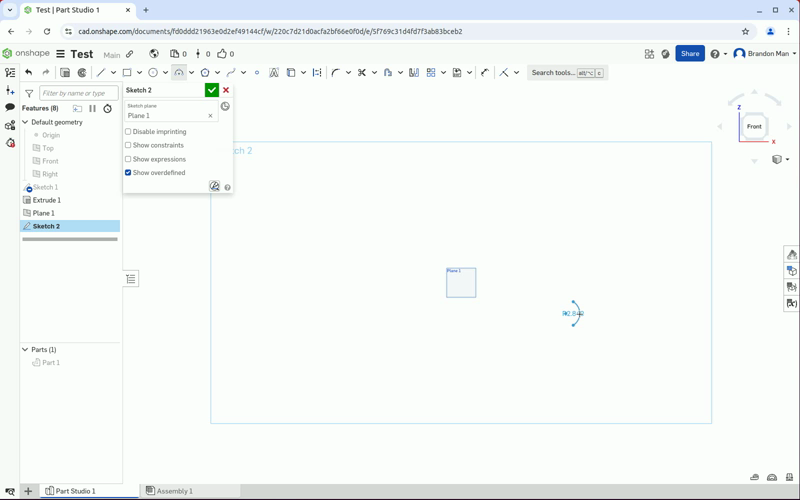
key_up(shift)
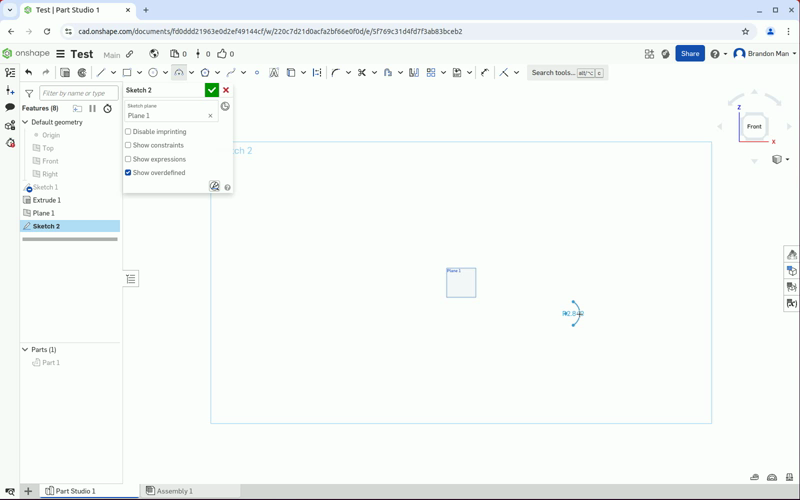
key(esc)
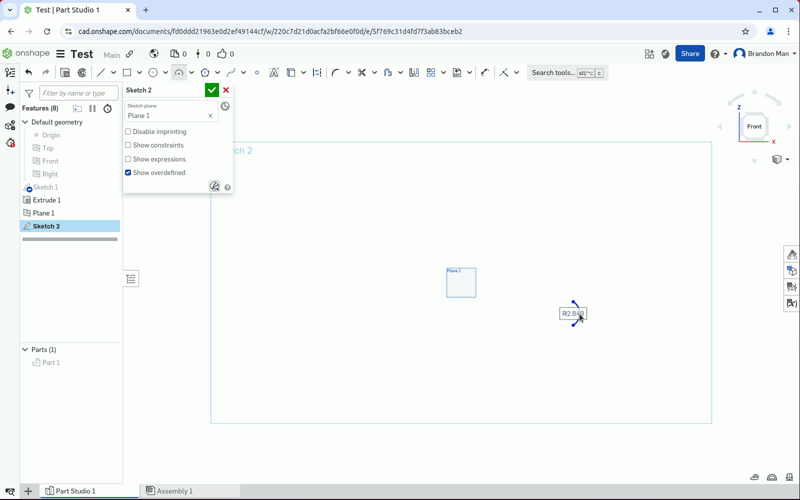
key(l)
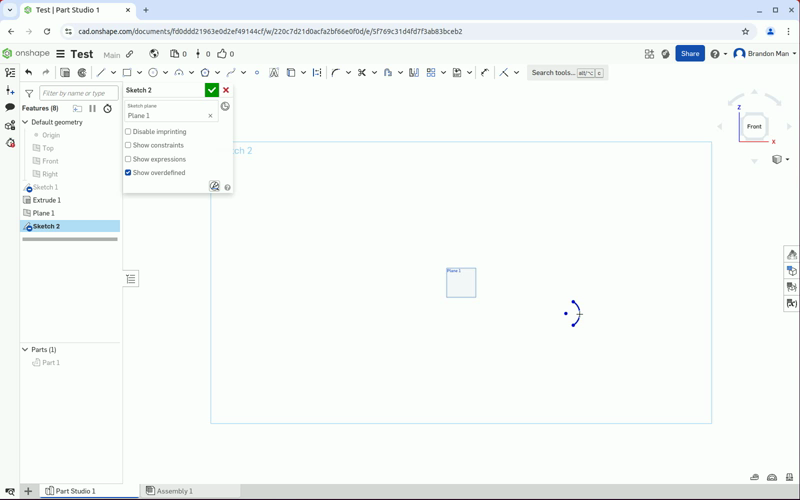
mouse_move(573, 301)
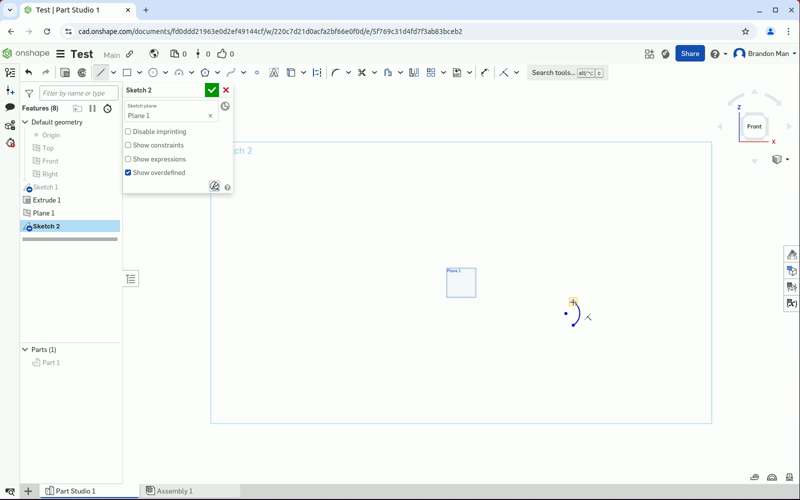
click(573, 301)
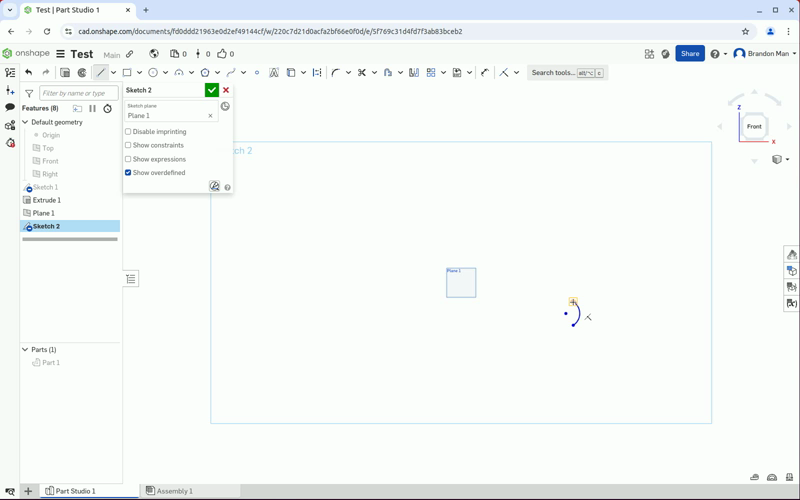
mouse_move(589, 301)
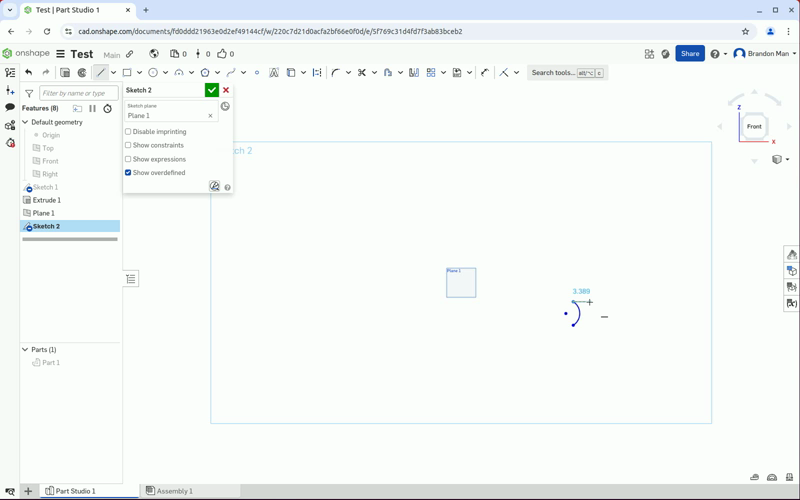
key_down(shift)
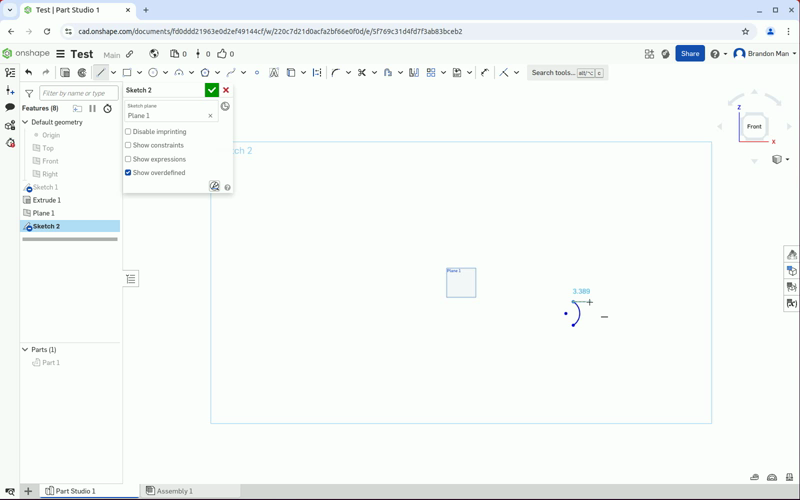
mouse_move(573, 325)
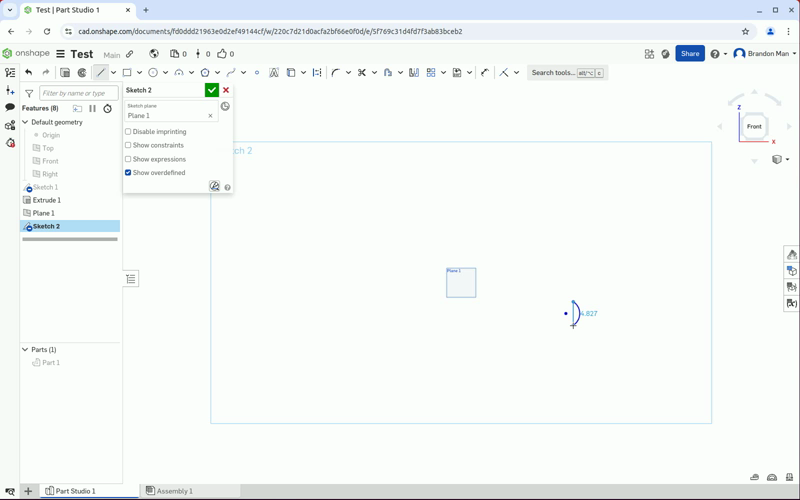
key_up(shift)
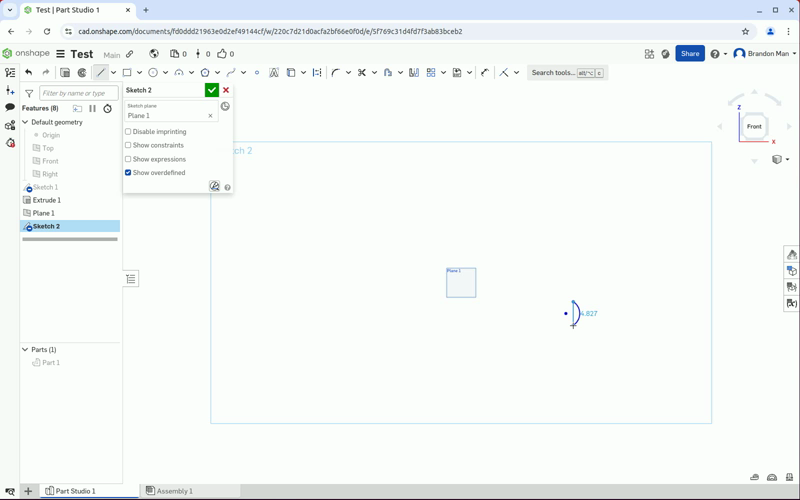
click(573, 325)
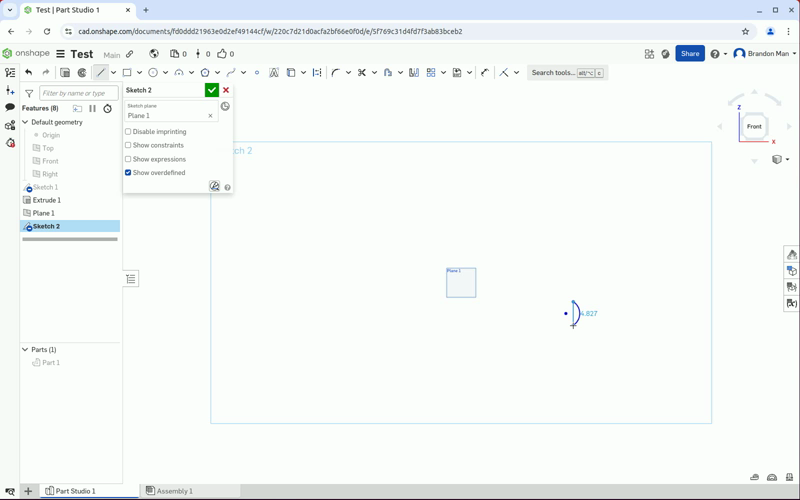
key(esc)
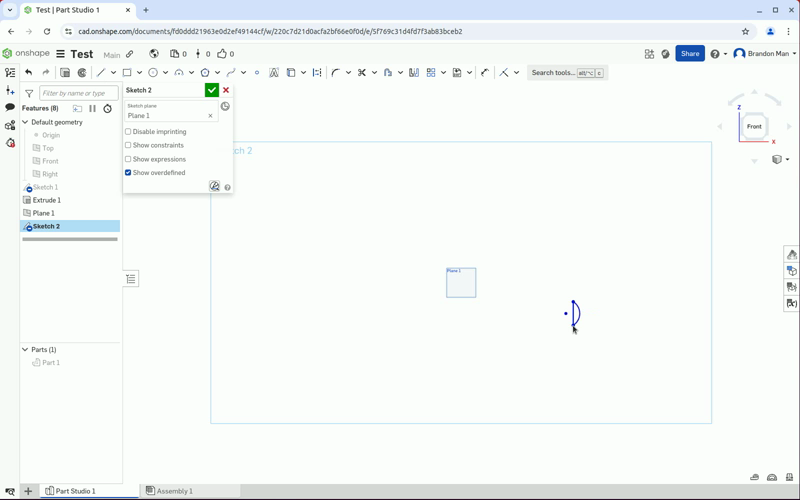
mouse_move(577, 317)
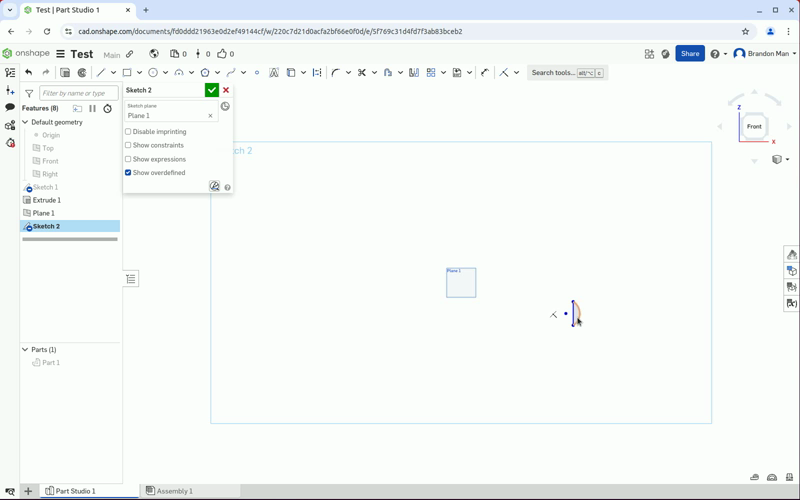
scroll(6)
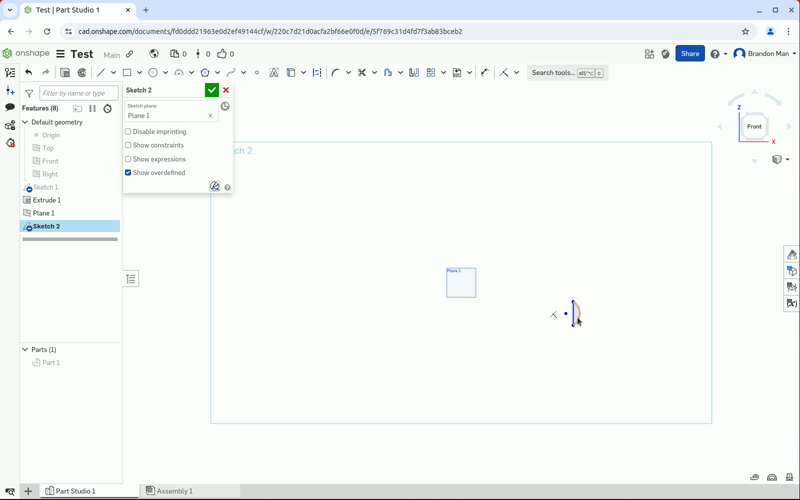
scroll(6)
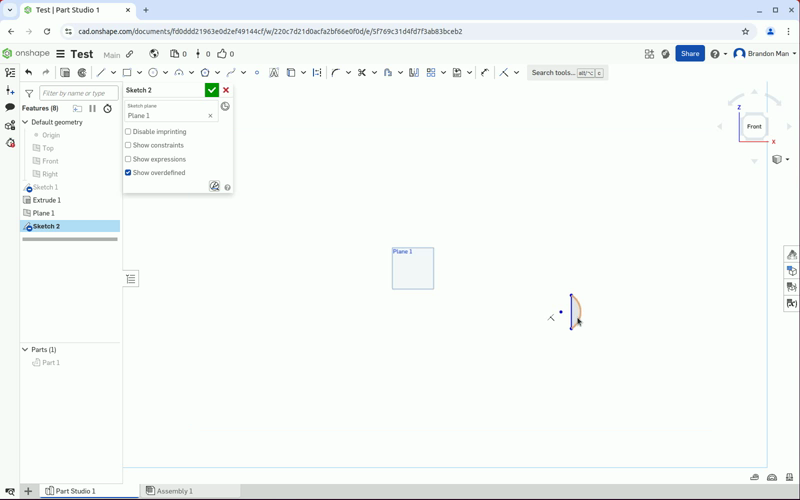
scroll(6)
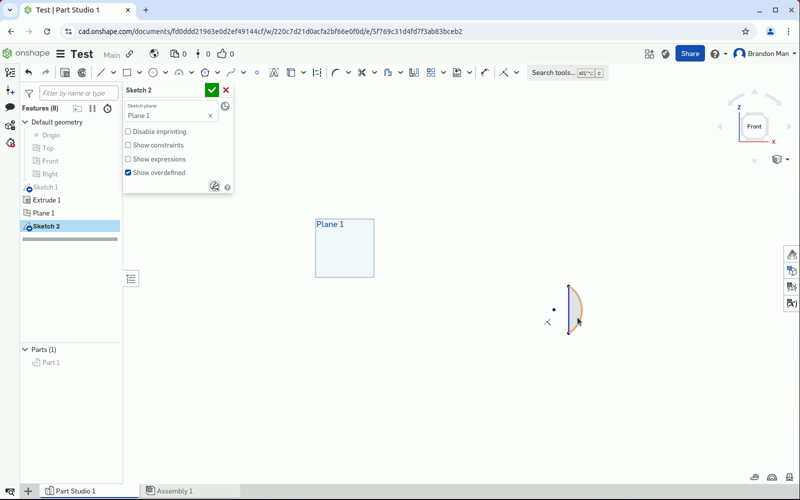
scroll(6)
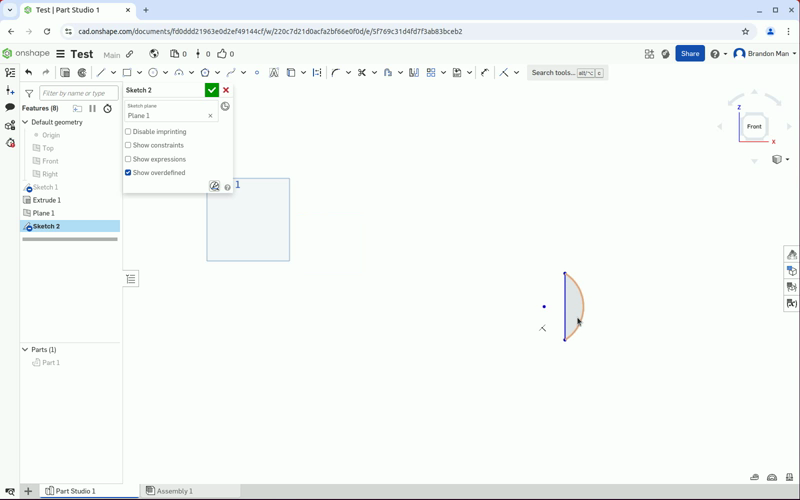
scroll(6)
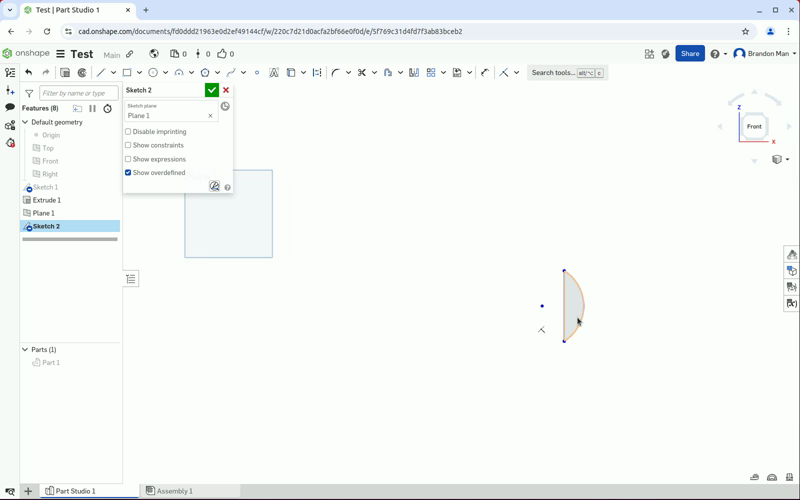
scroll(6)
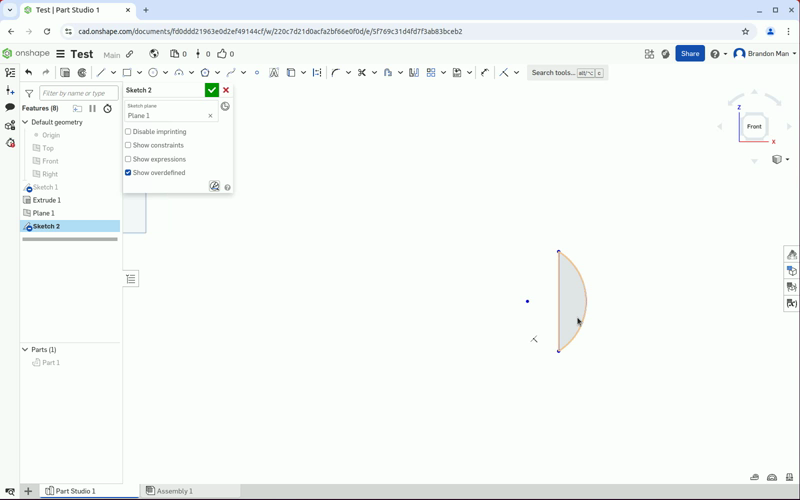
scroll(6)
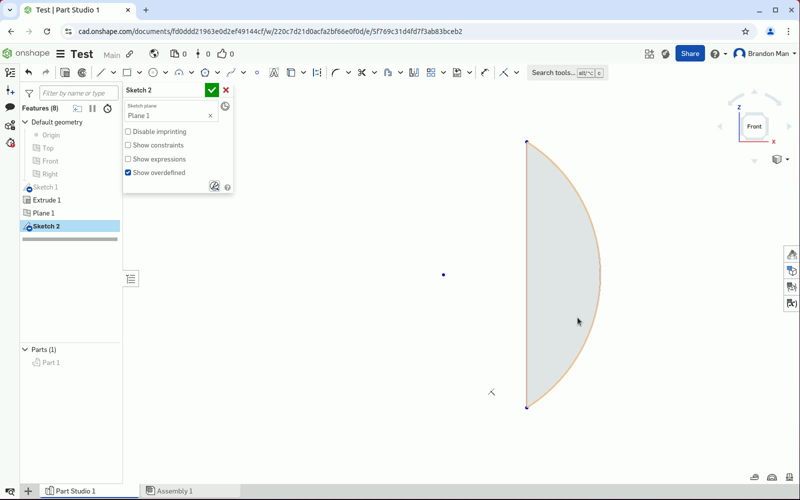
click(577, 317)
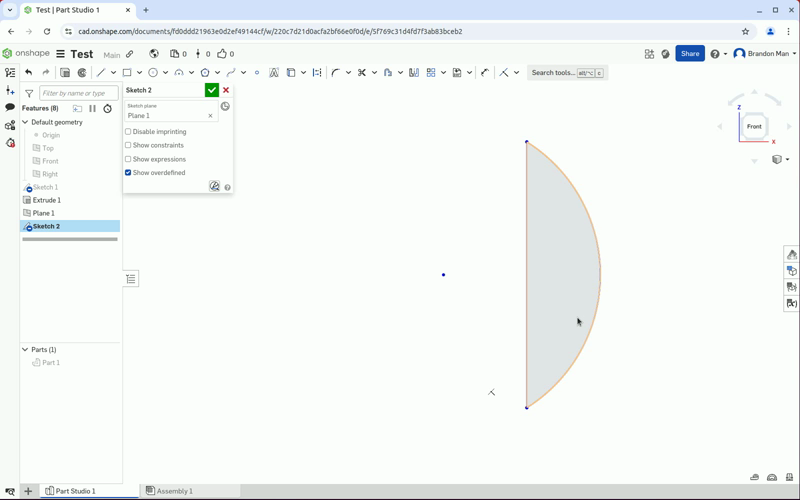
scroll(-6)
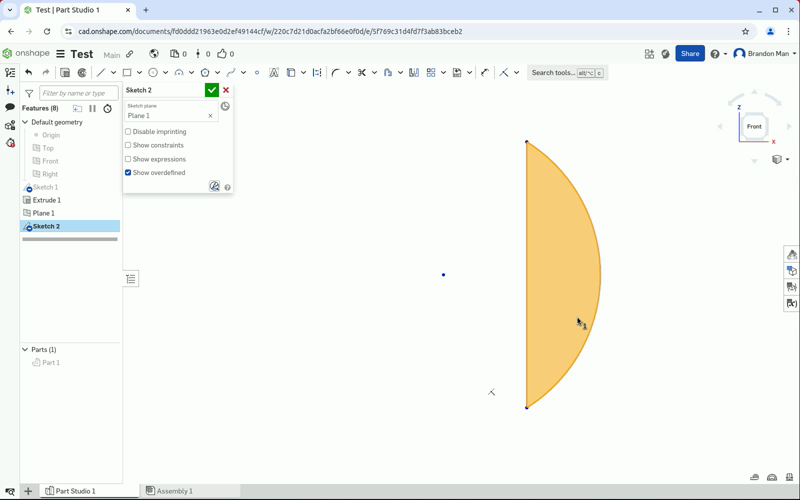
scroll(-6)
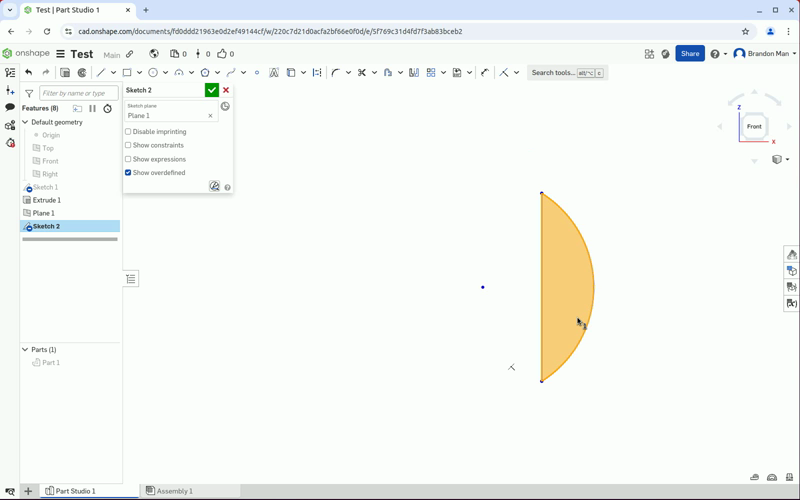
scroll(-6)
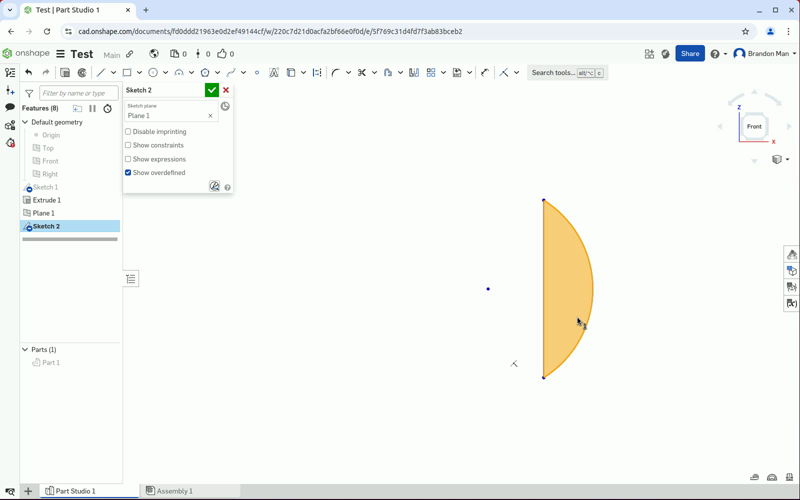
scroll(-6)
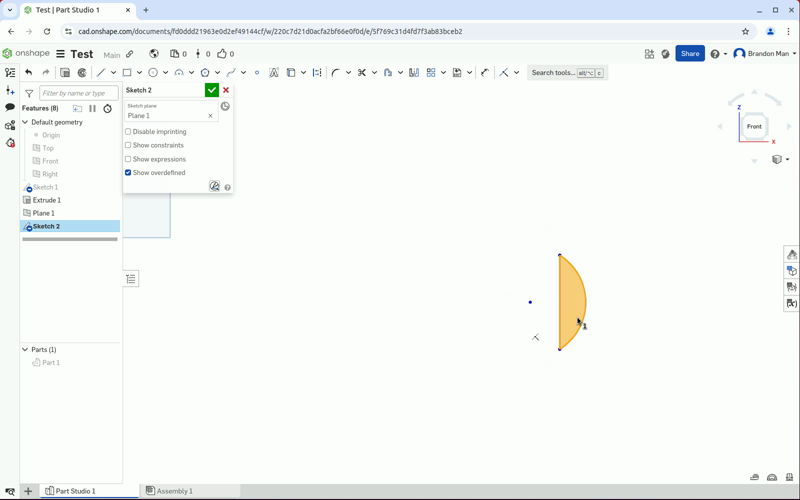
scroll(-6)
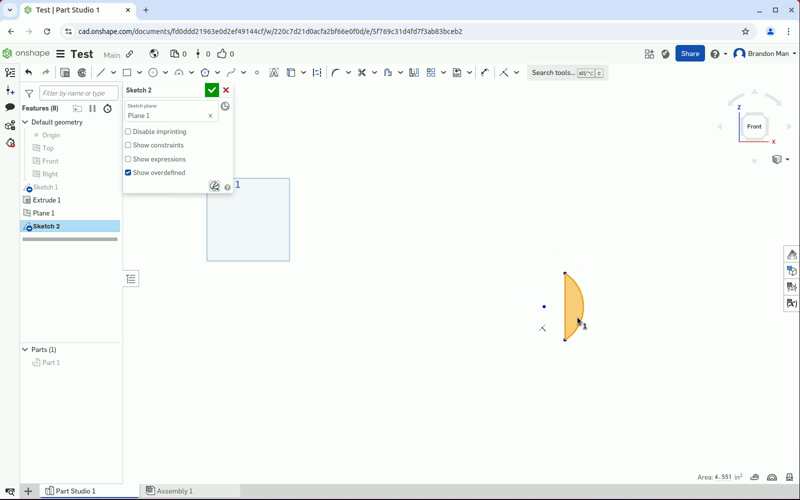
scroll(-6)
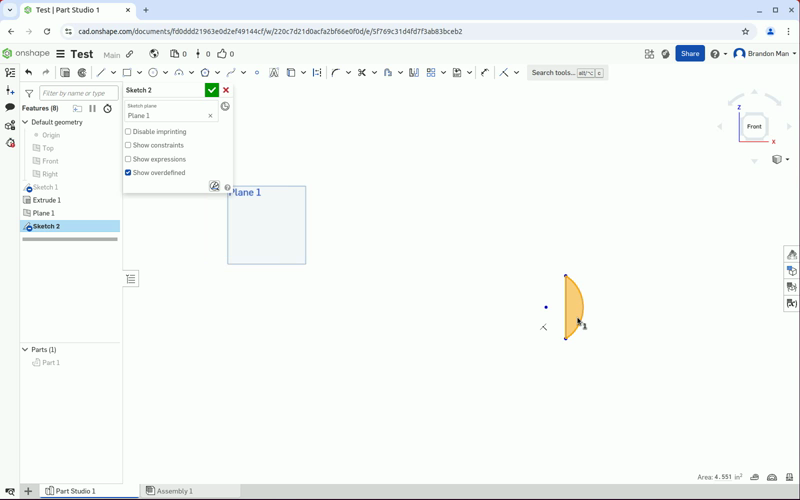
scroll(-6)
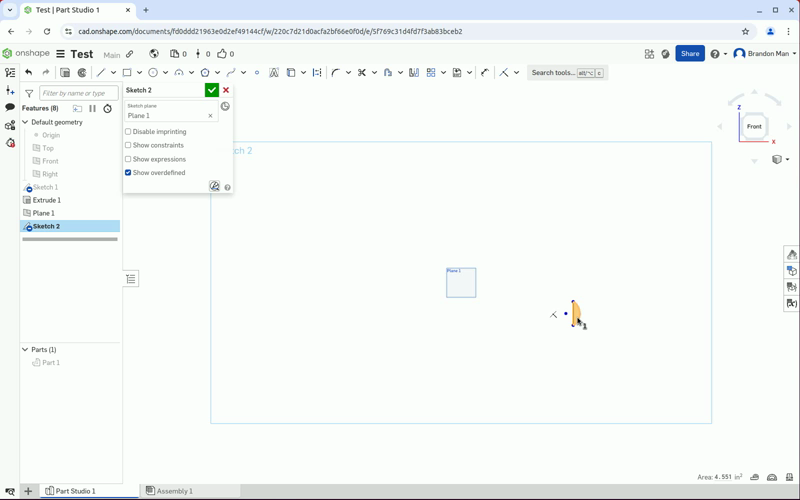
mouse_move(73, 352)
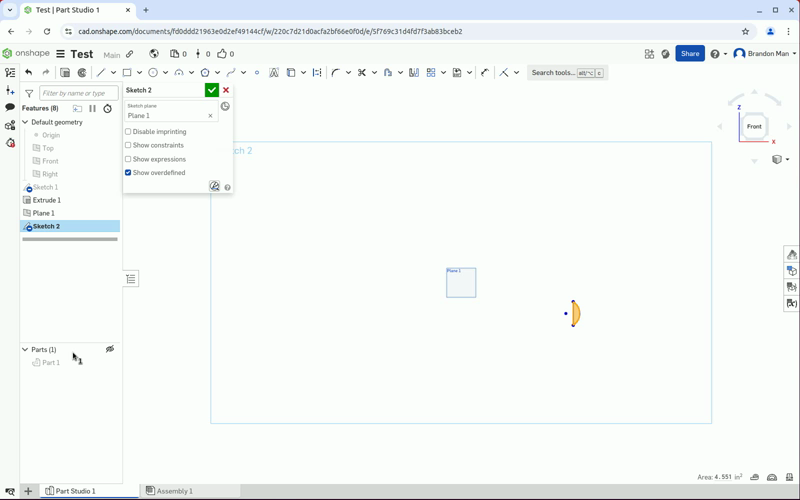
key(shift+y)
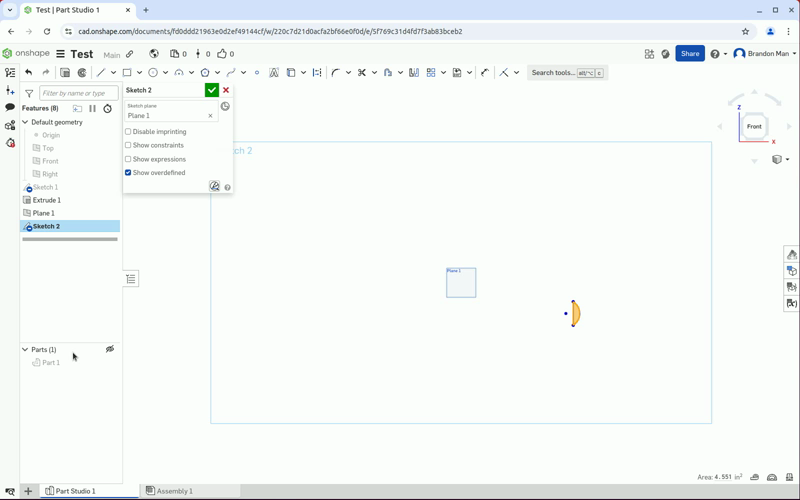
key(shift+e)
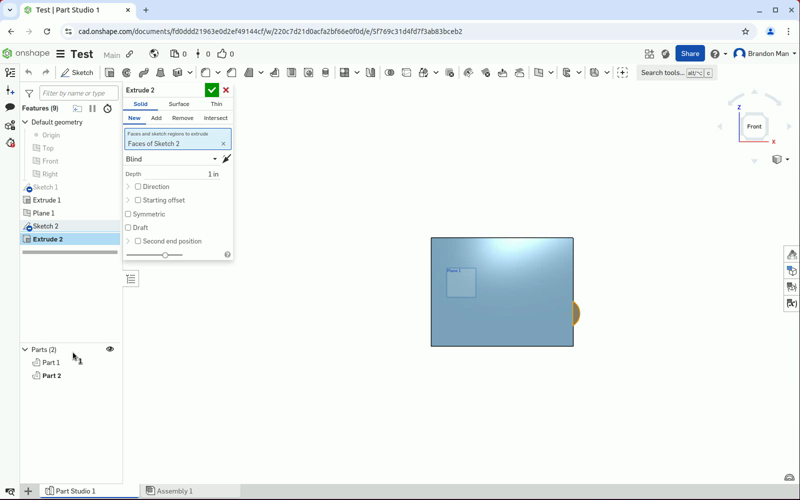
mouse_move(143, 106)
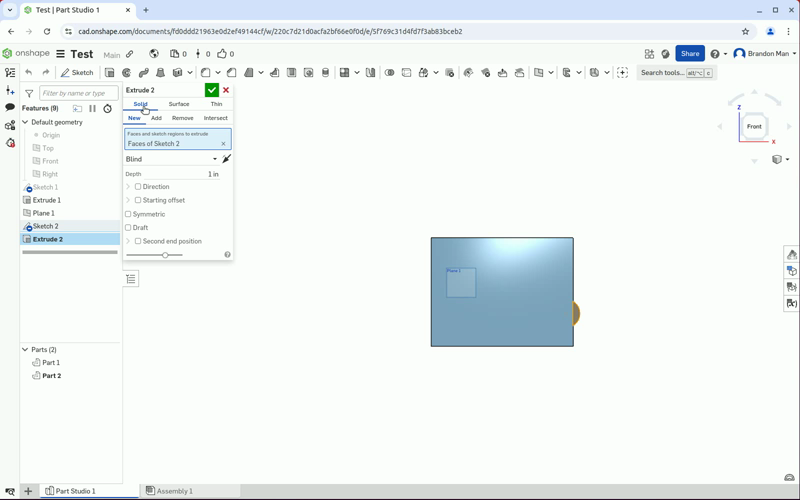
click(143, 106)
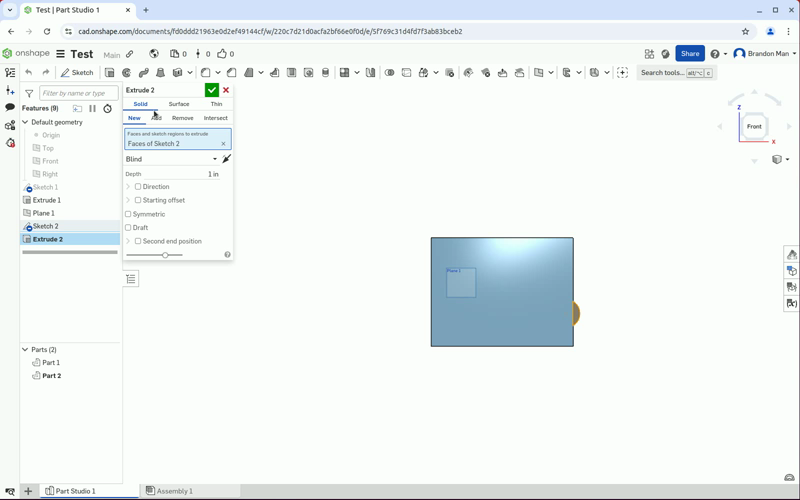
mouse_move(186, 120)
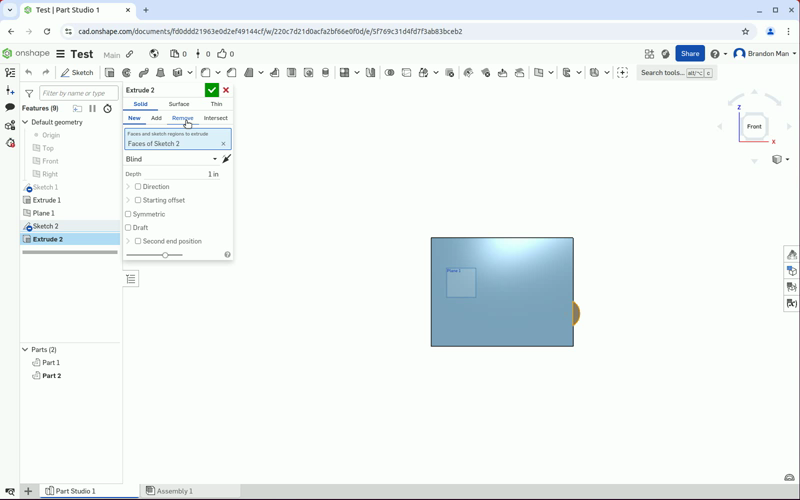
click(186, 120)
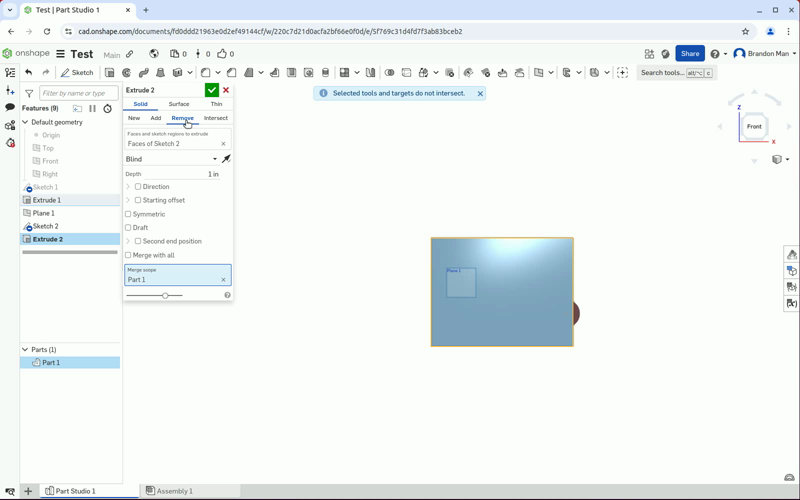
key(tab, 4)
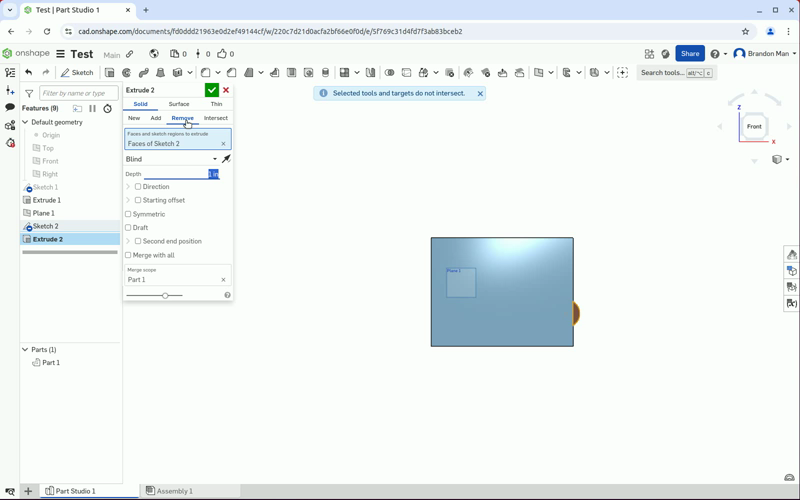
text(30.811)
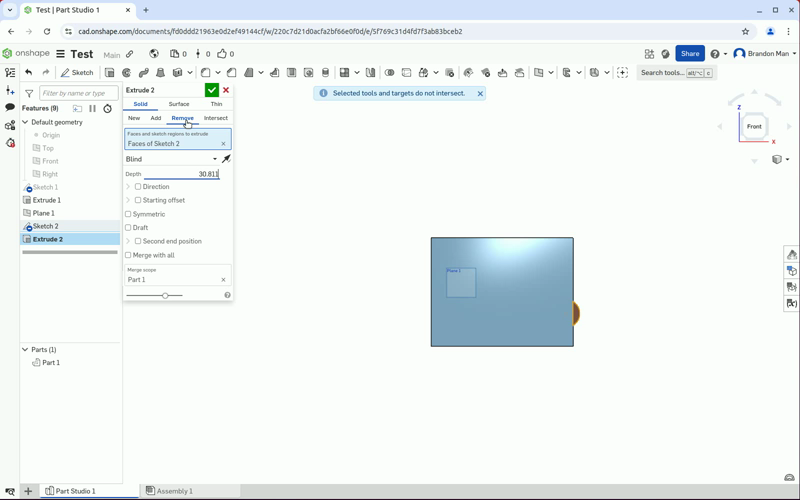
key(tab, 6)
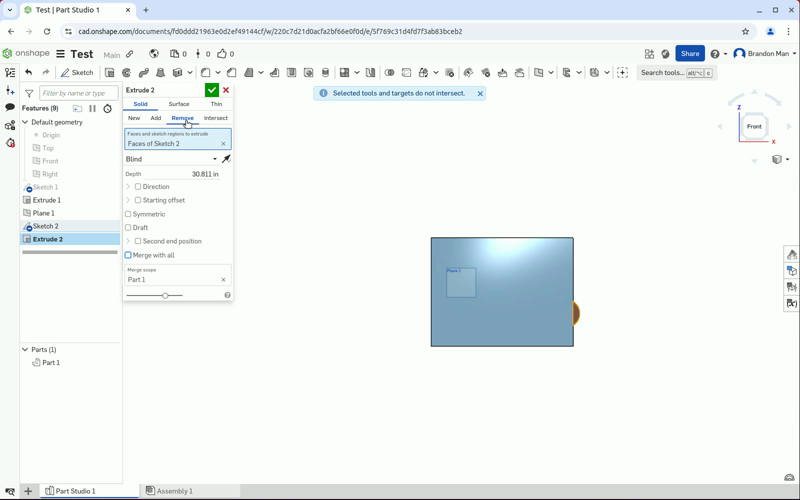
key(space)
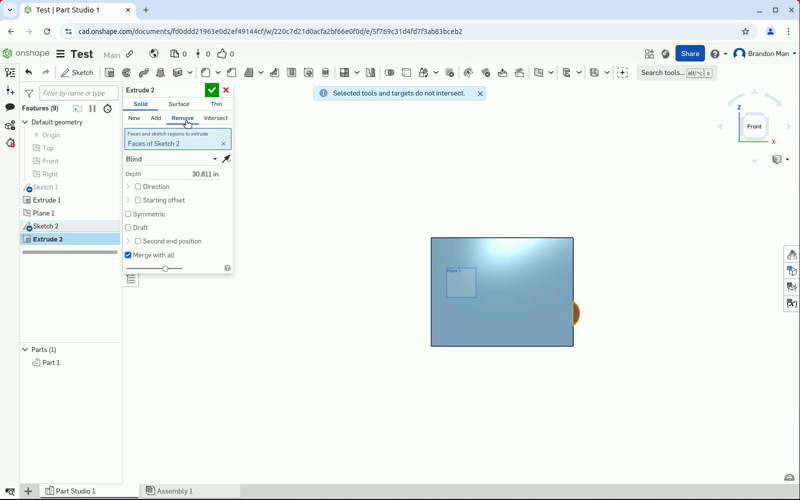
key(enter)
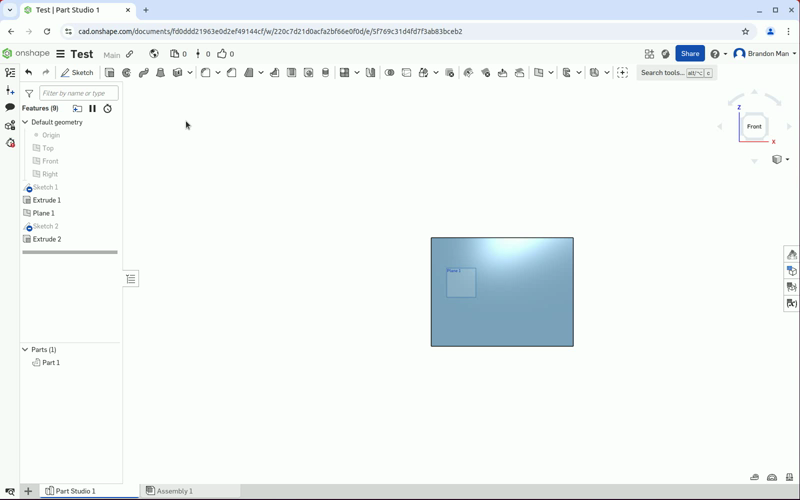
key(shift+h)
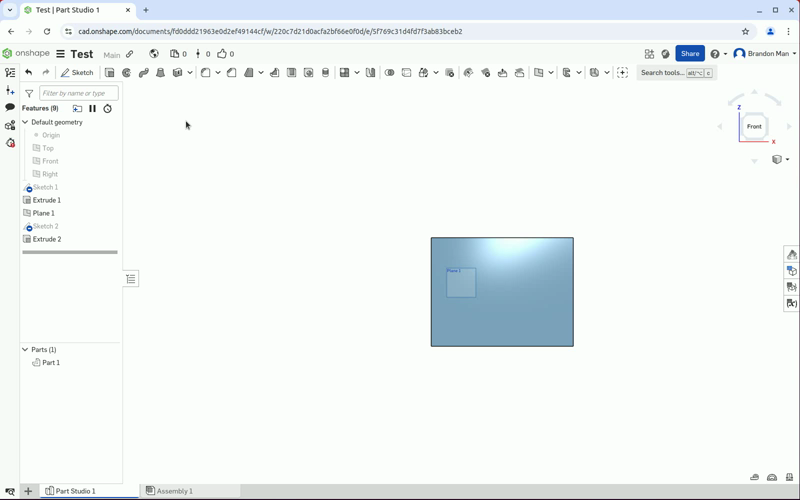
key(shift+h)
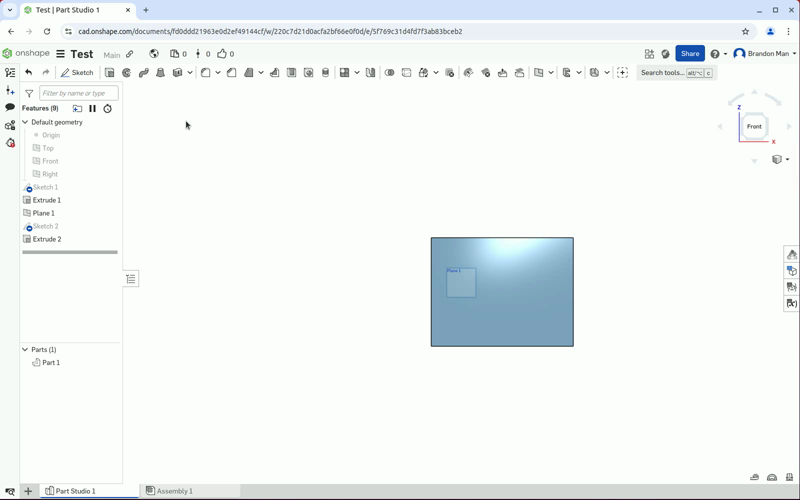
mouse_move(73, 189)
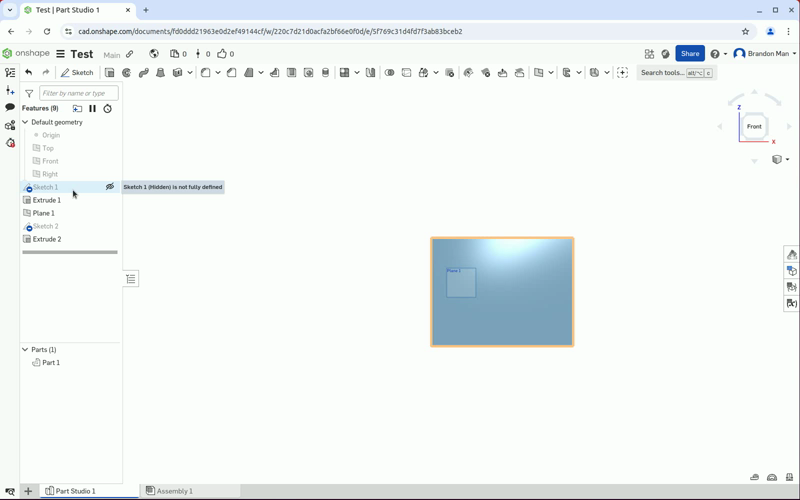
click(73, 189)
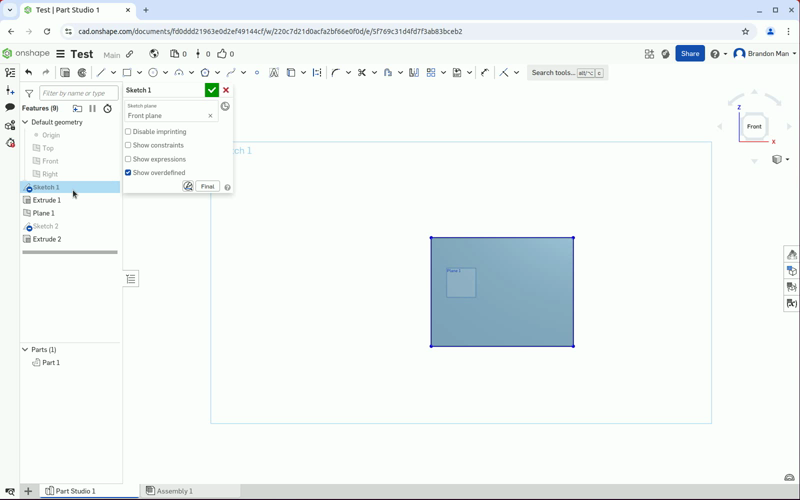
mouse_move(229, 92)
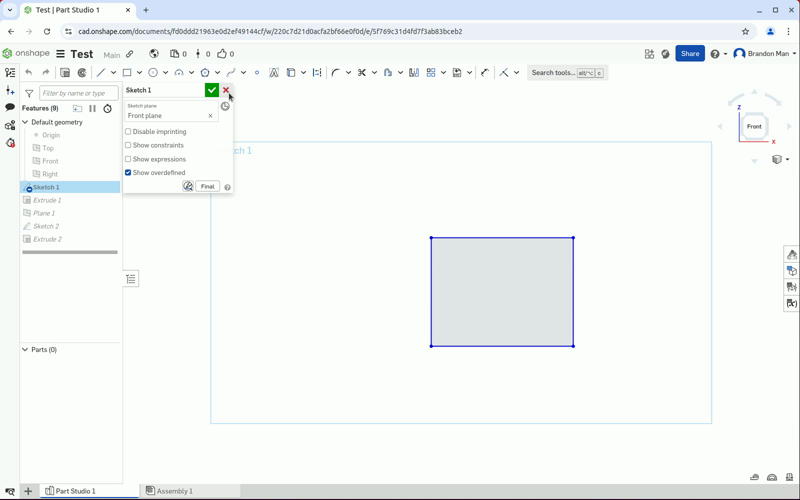
click(229, 92)
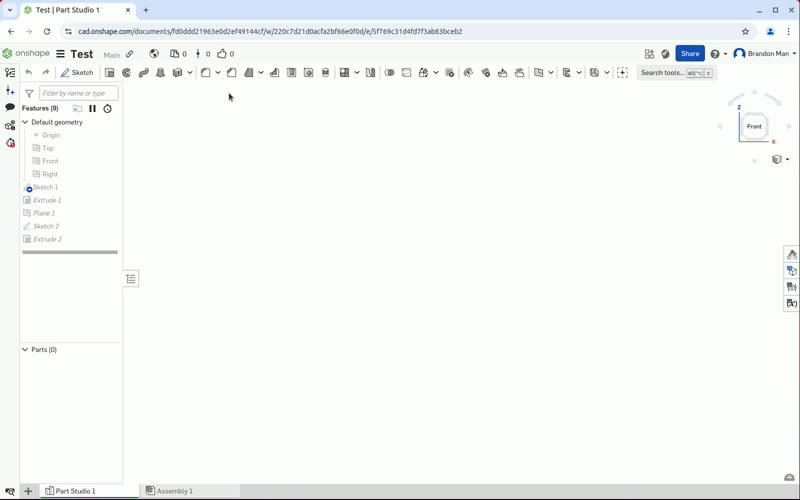
key(shift+s)
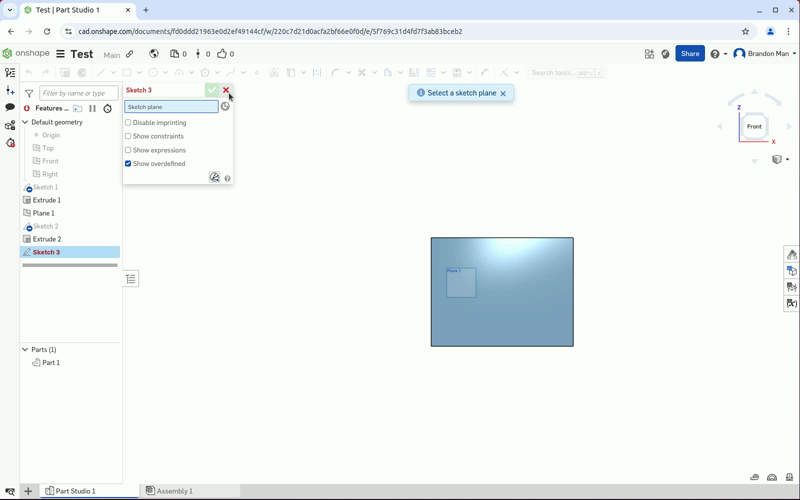
mouse_move(73, 215)
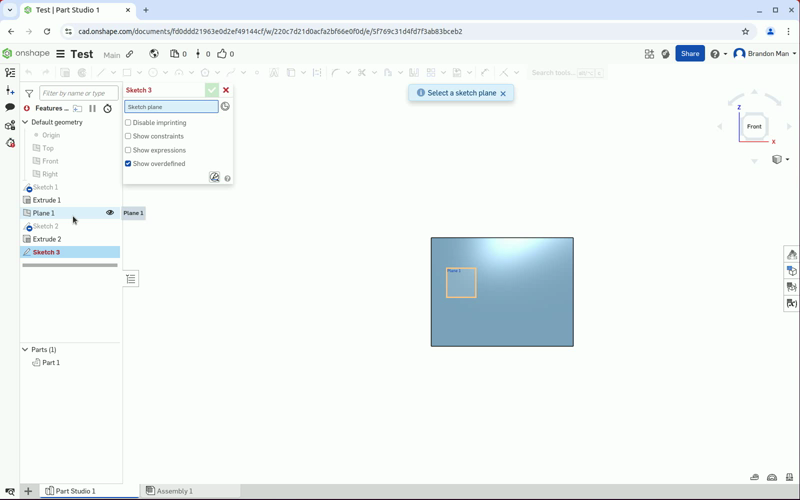
click(73, 215)
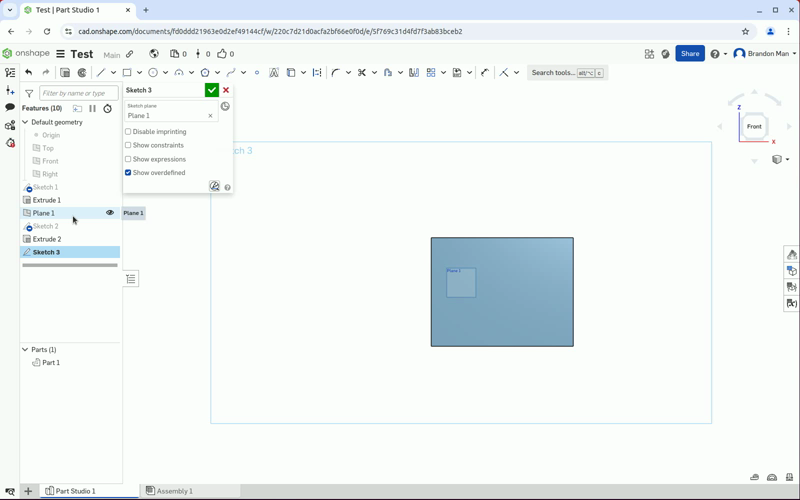
mouse_move(73, 352)
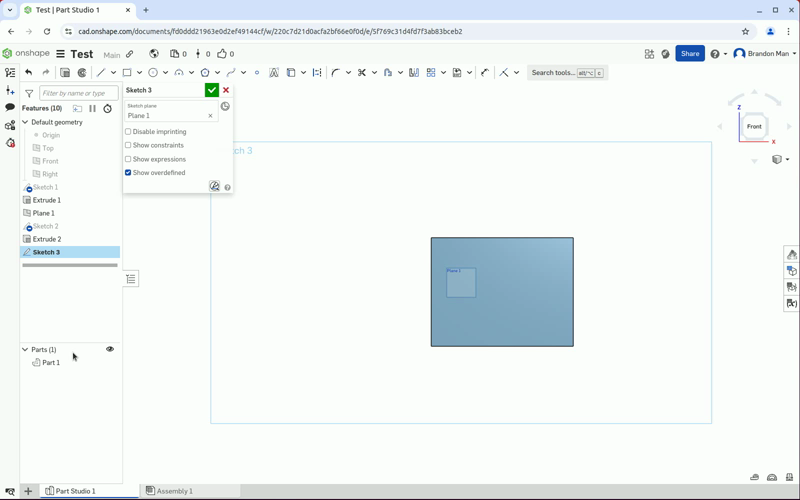
key(y)
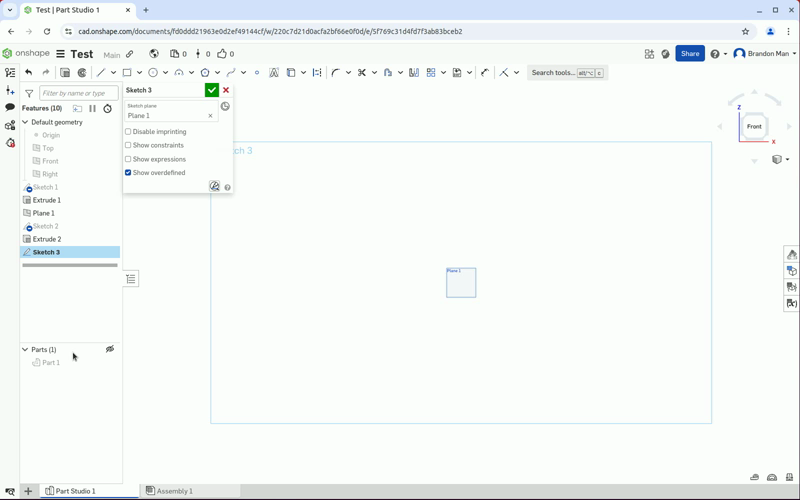
key(l)
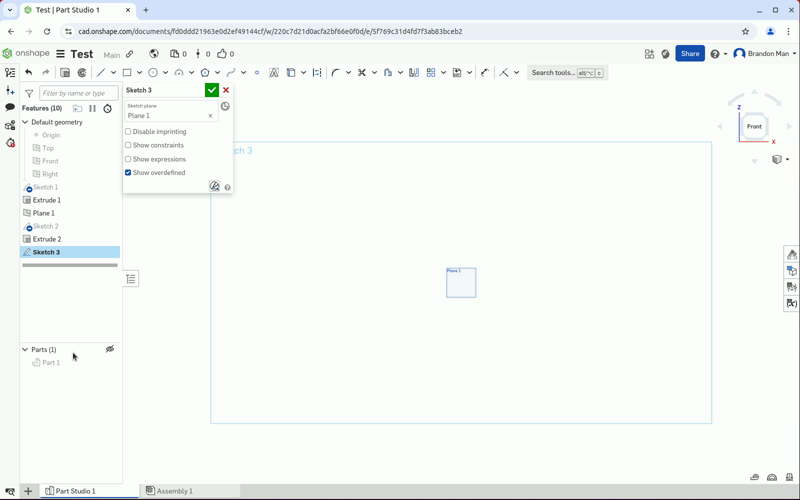
key_down(shift)
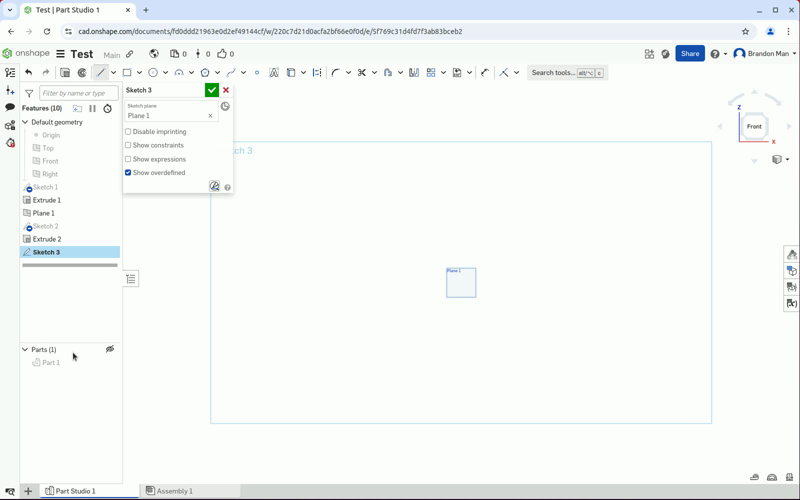
mouse_move(431, 325)
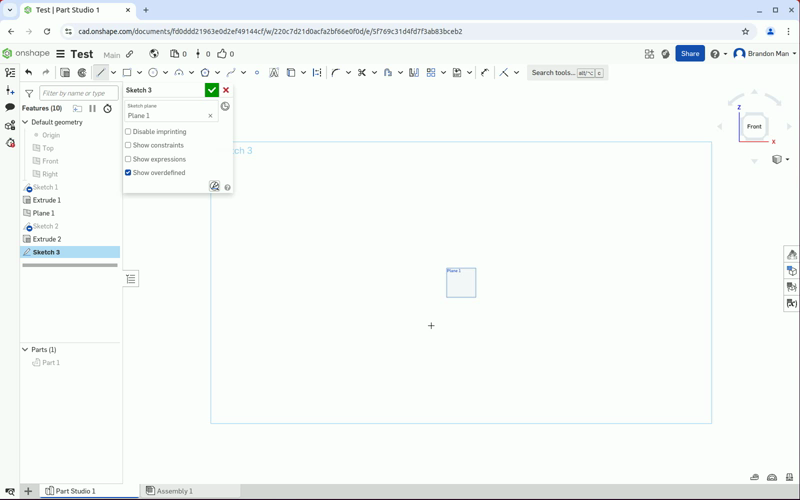
click(431, 325)
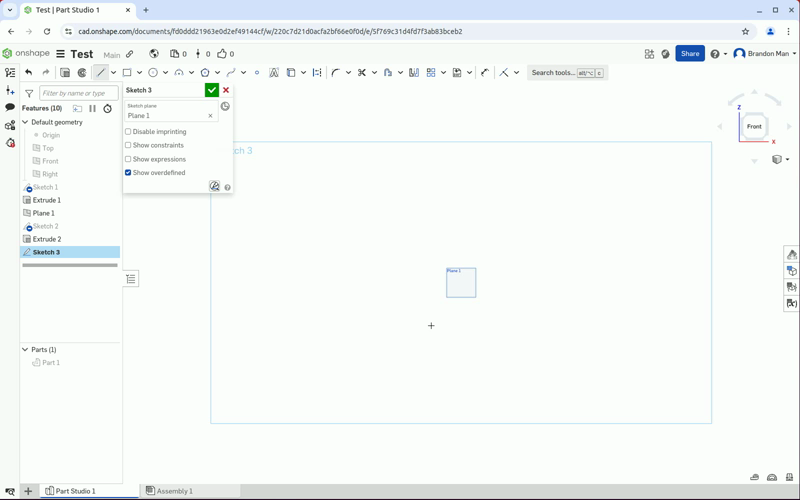
key_up(shift)
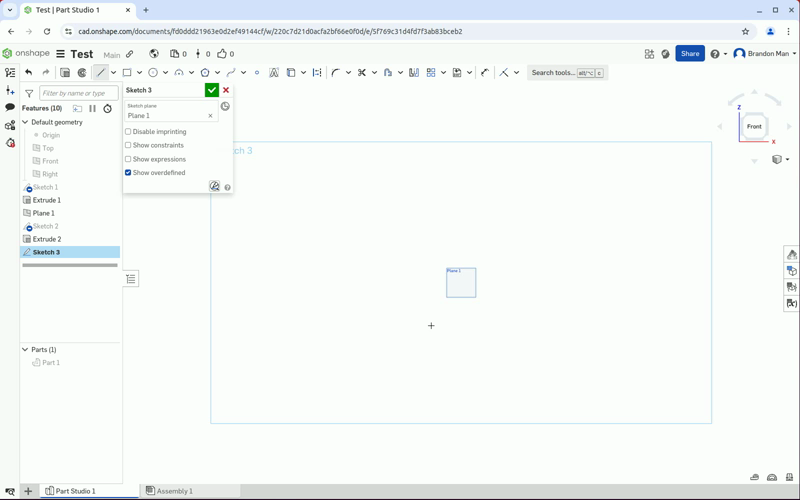
key_down(shift)
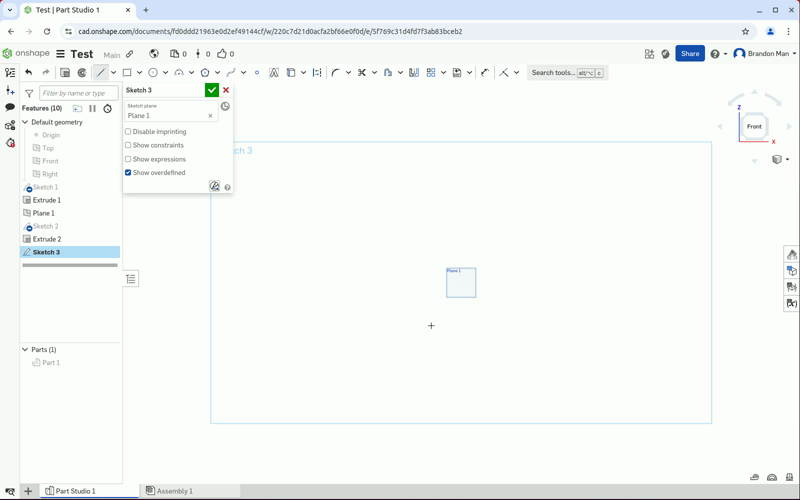
mouse_move(461, 325)
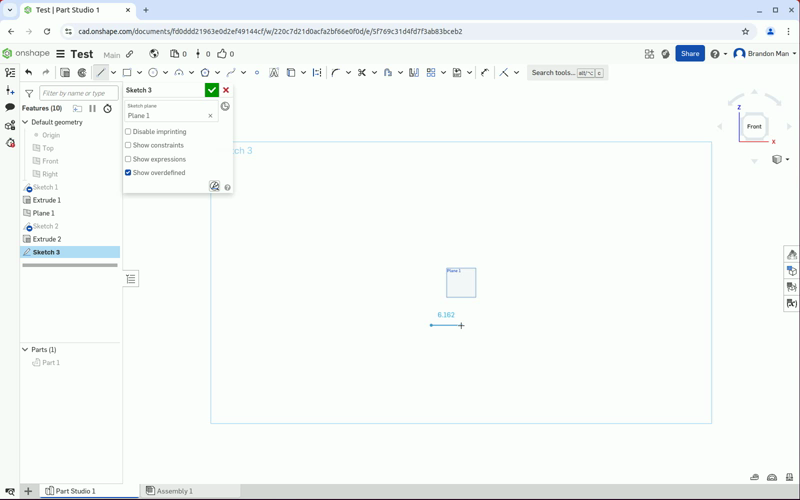
mouse_move(431, 301)
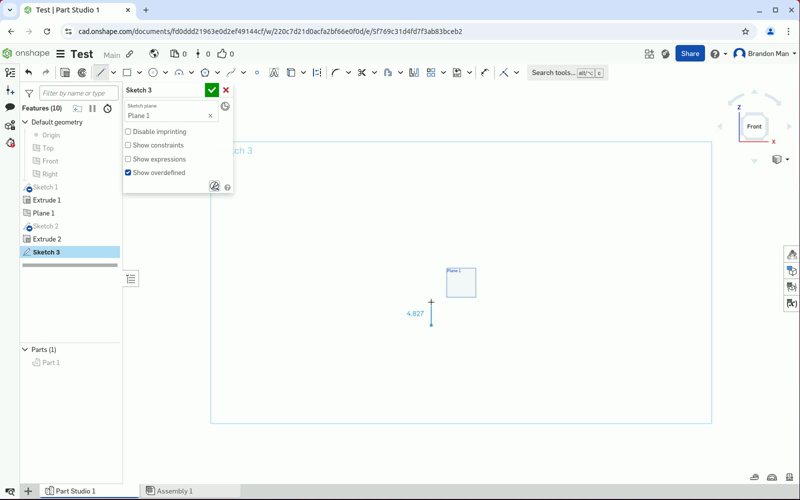
click(431, 301)
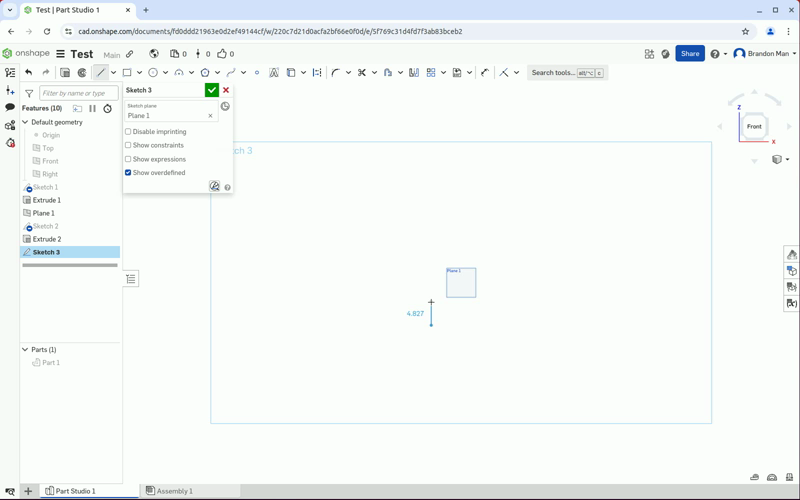
key_up(shift)
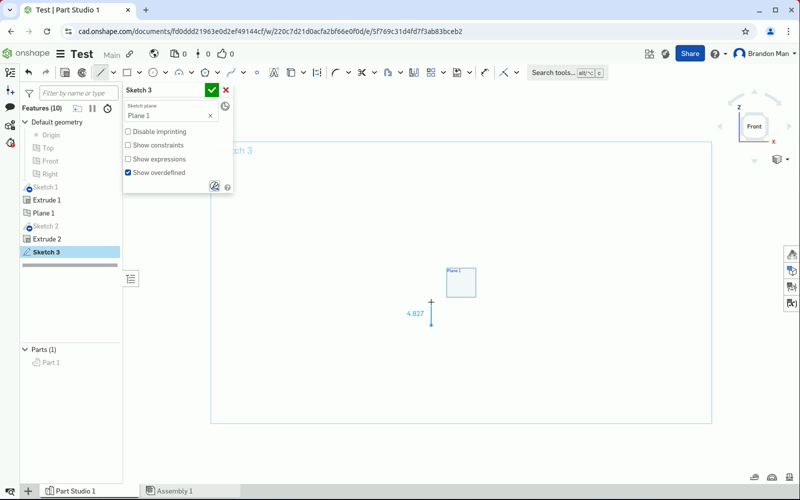
key(esc)
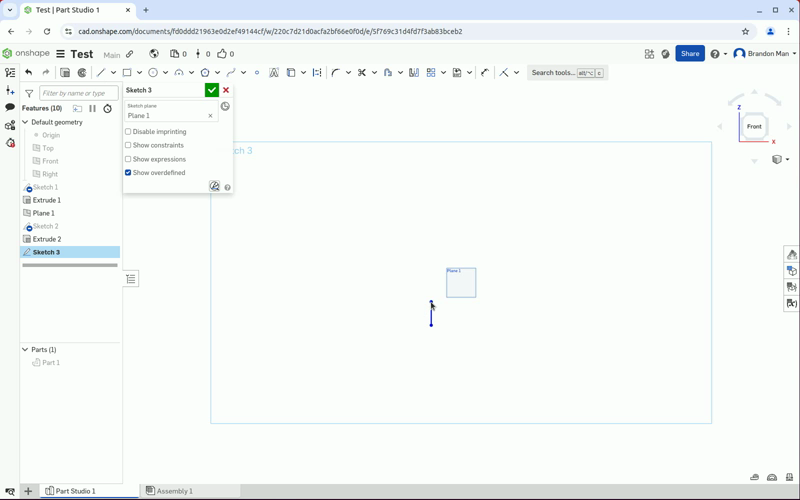
key(a)
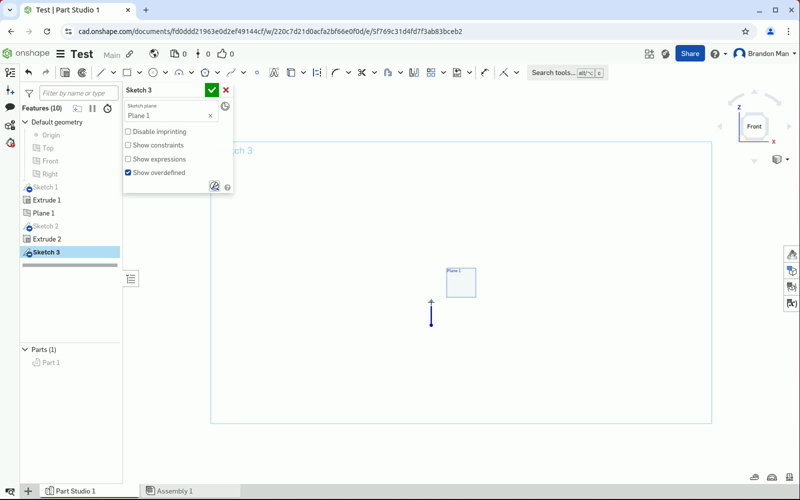
mouse_move(431, 301)
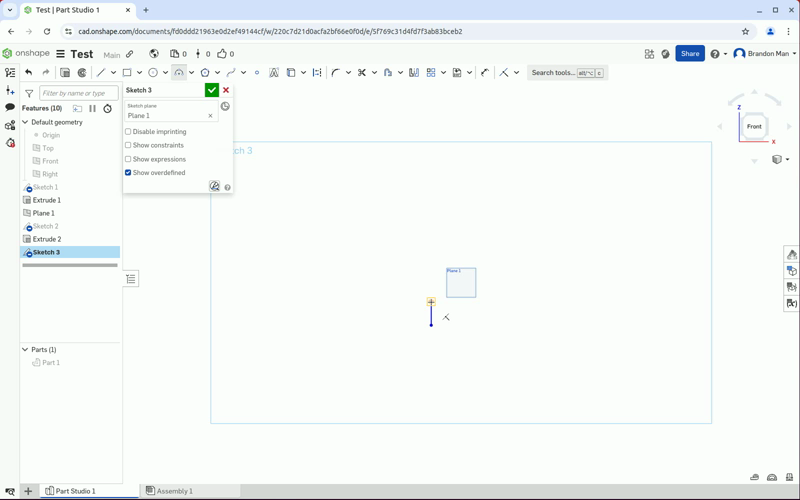
click(431, 301)
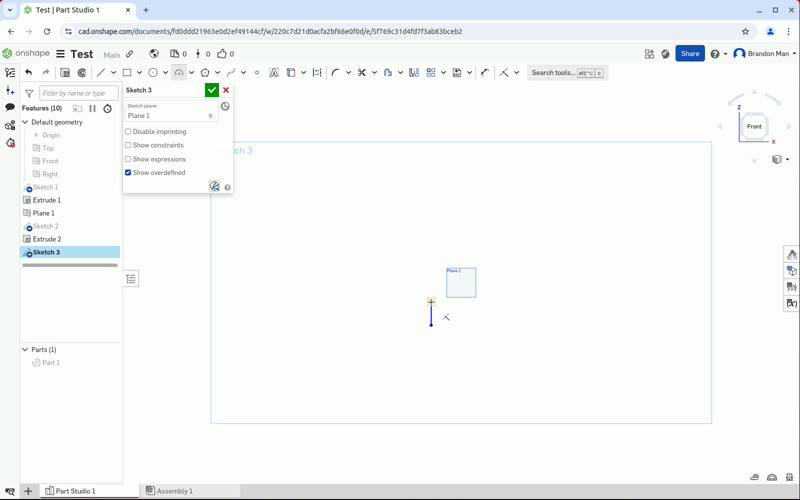
mouse_move(431, 325)
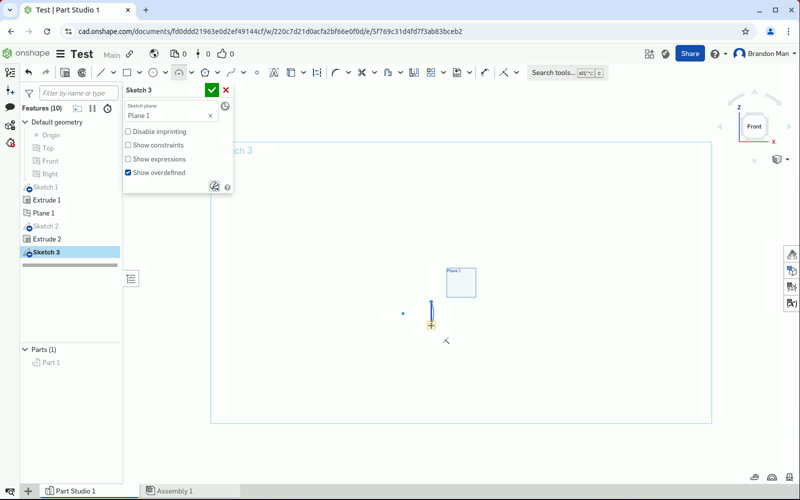
click(431, 325)
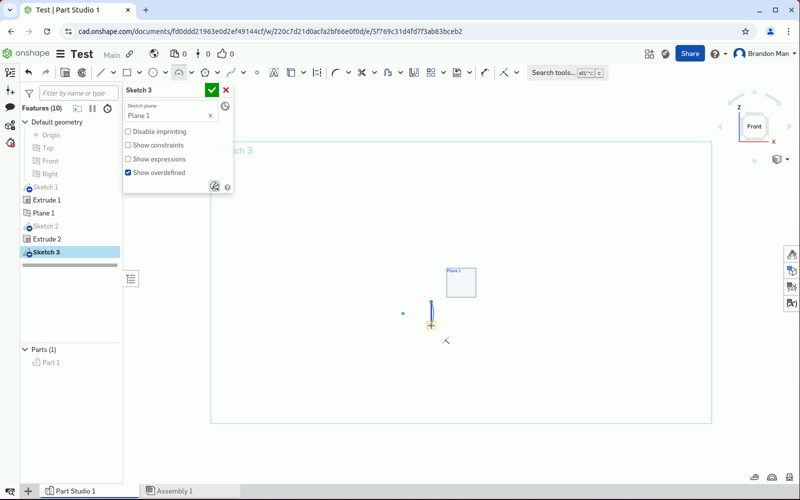
key_down(shift)
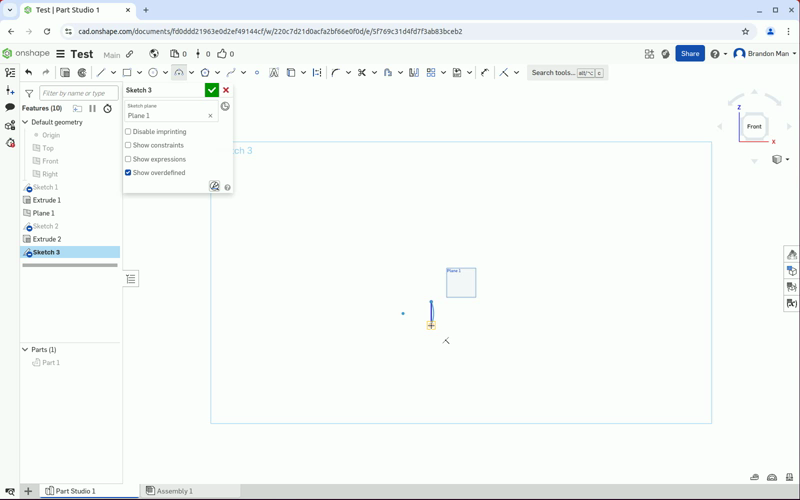
mouse_move(424, 313)
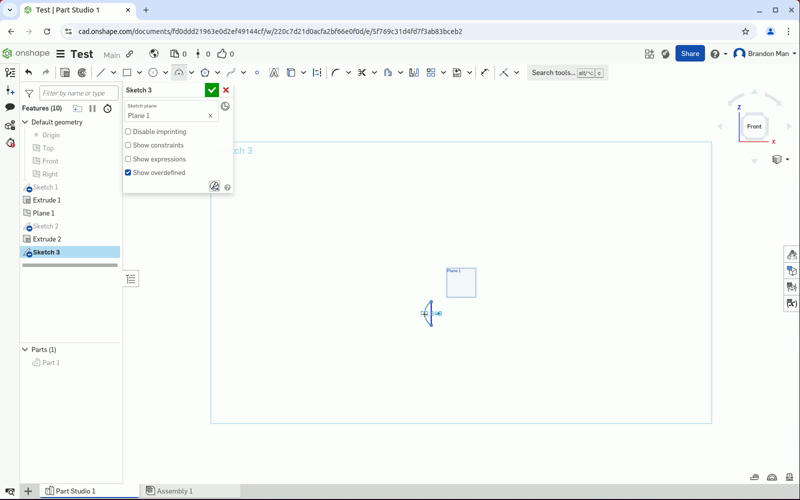
click(424, 313)
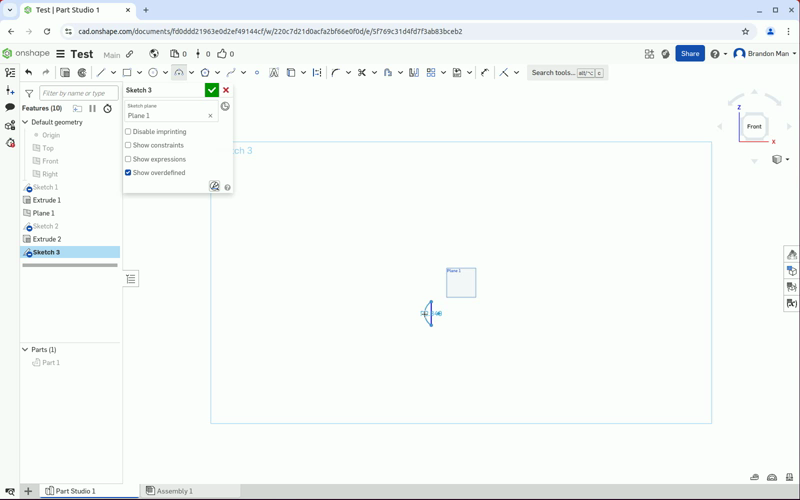
key_up(shift)
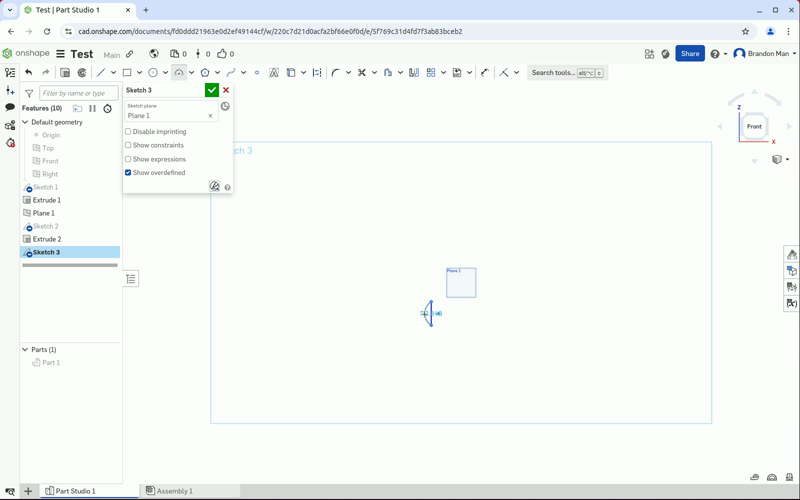
key(esc)
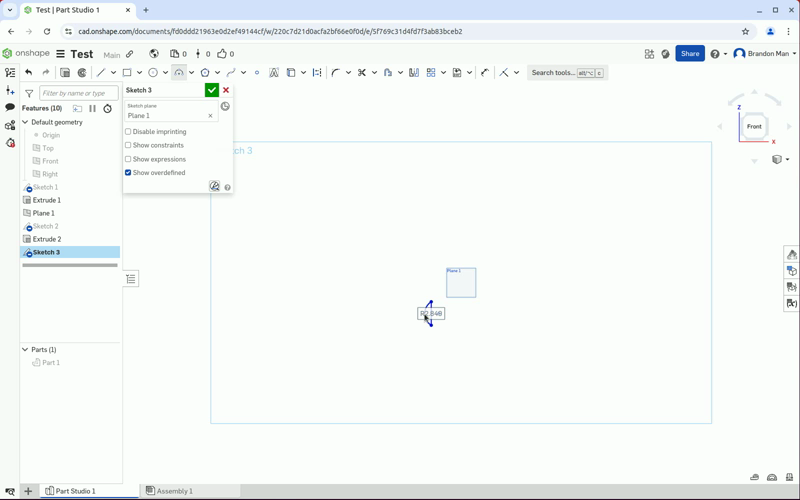
mouse_move(430, 310)
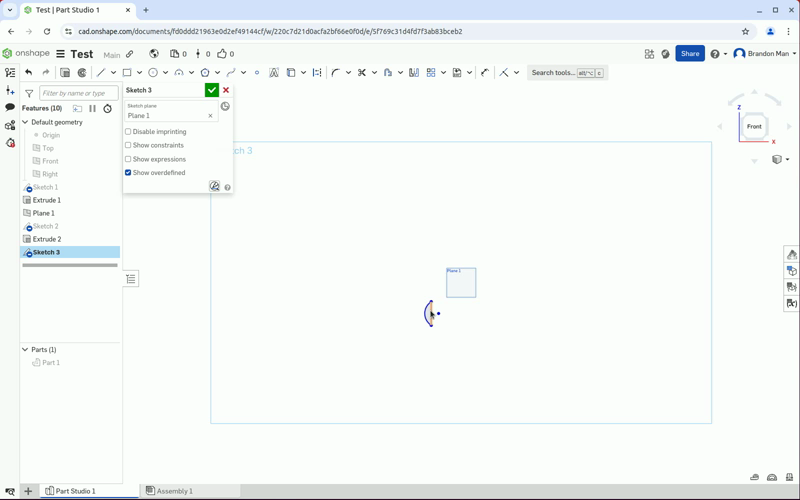
scroll(6)
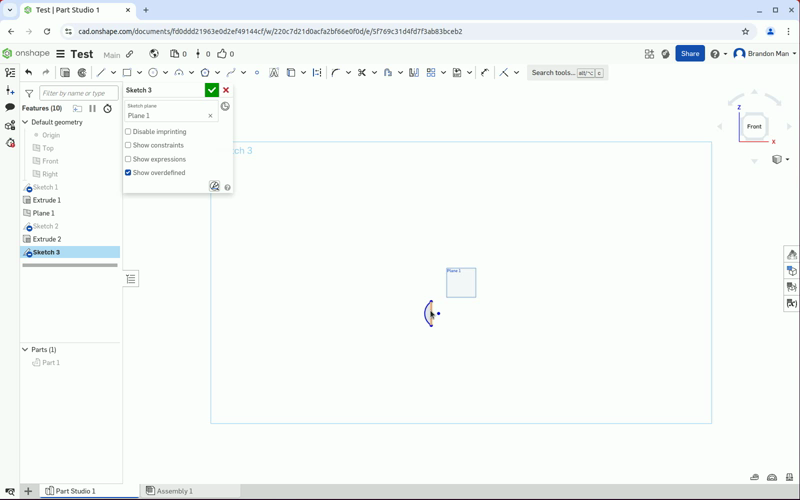
scroll(6)
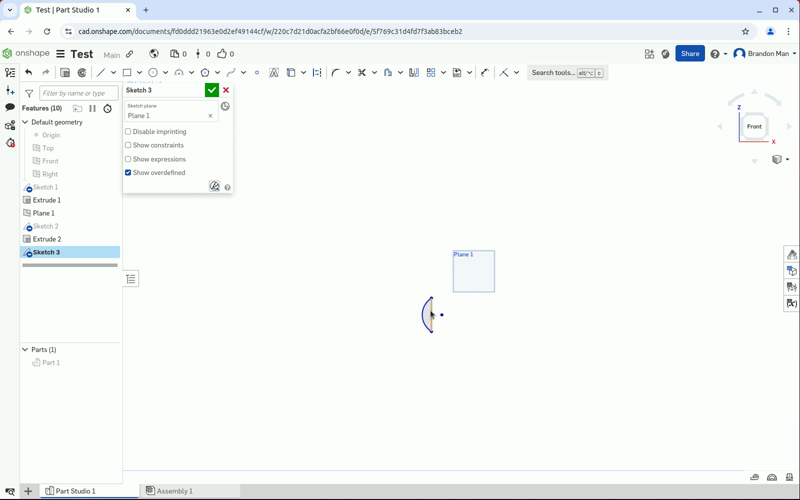
scroll(6)
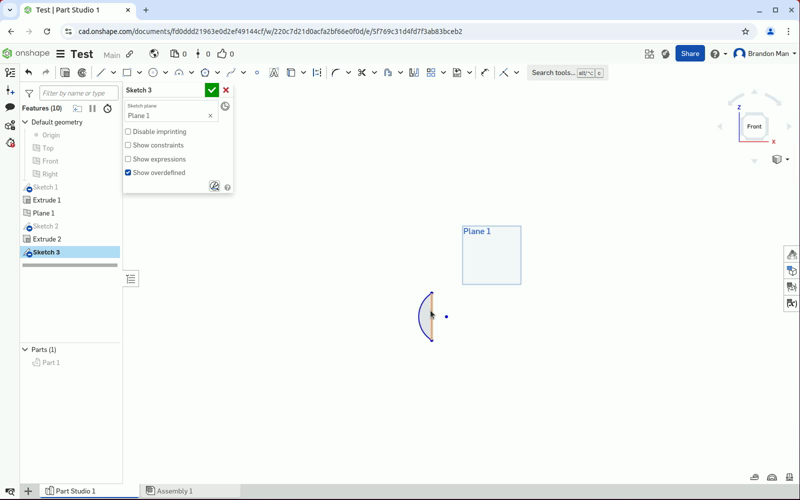
scroll(6)
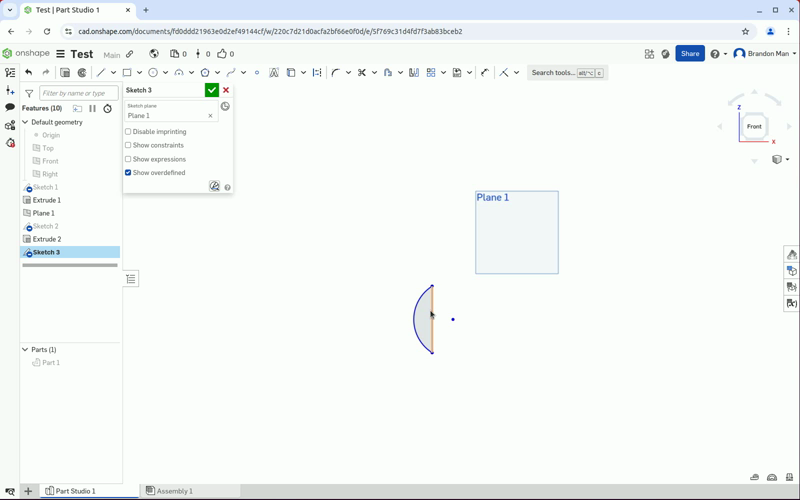
scroll(6)
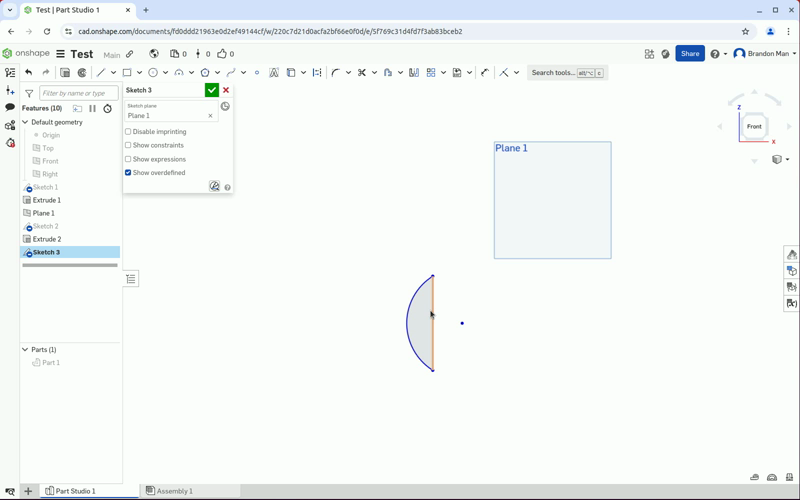
scroll(6)
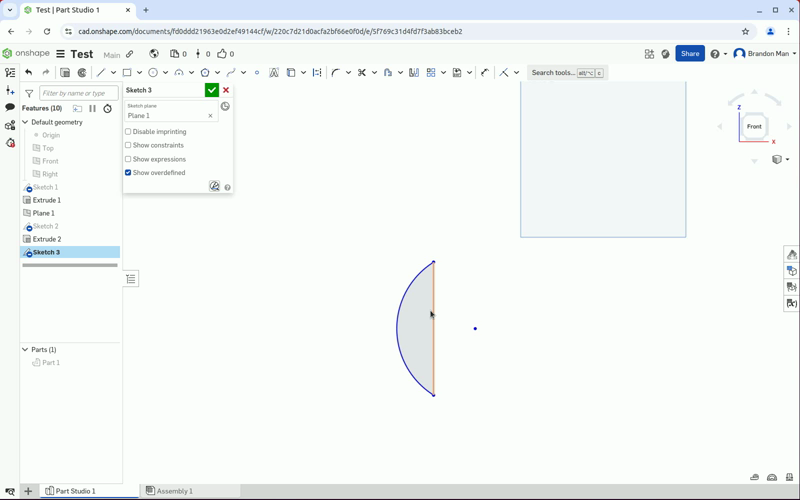
scroll(6)
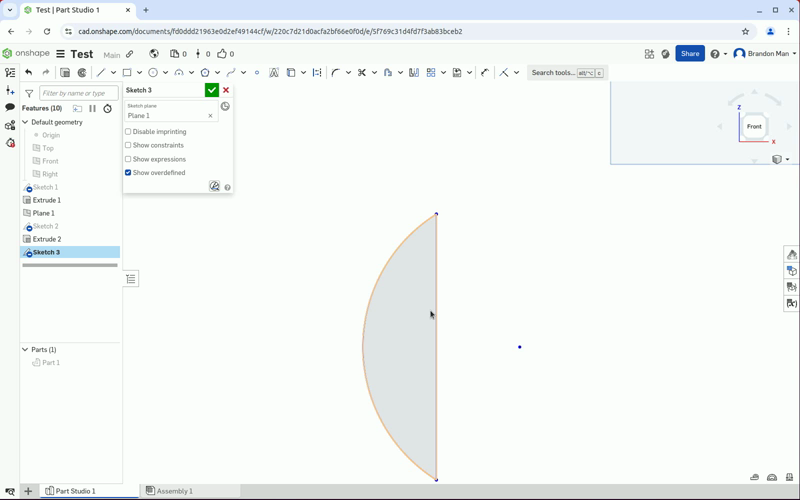
click(430, 310)
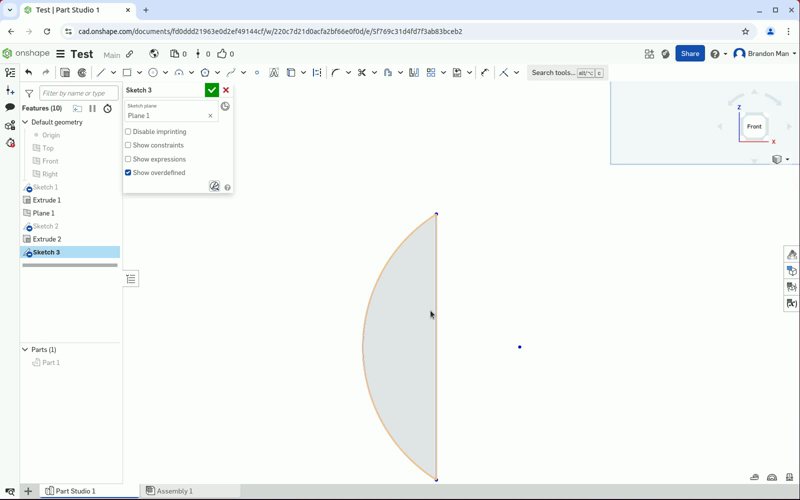
scroll(-6)
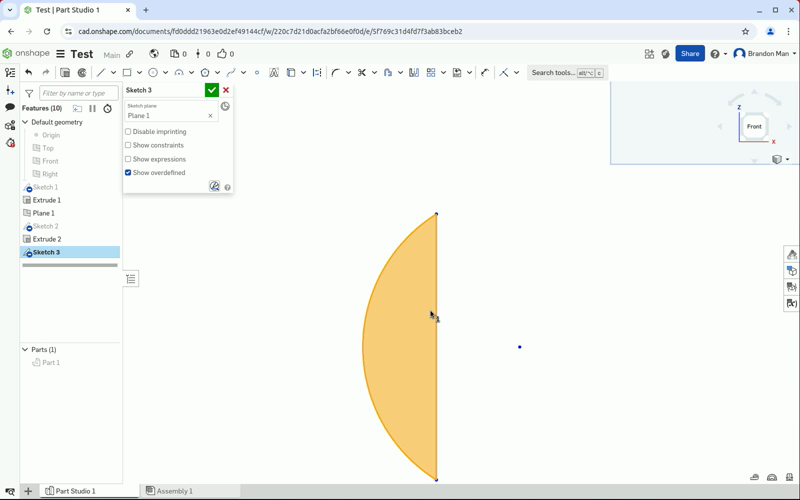
scroll(-6)
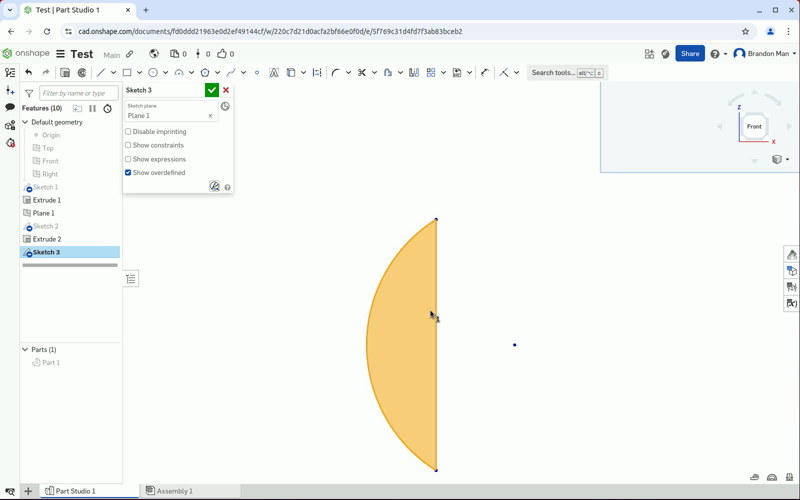
scroll(-6)
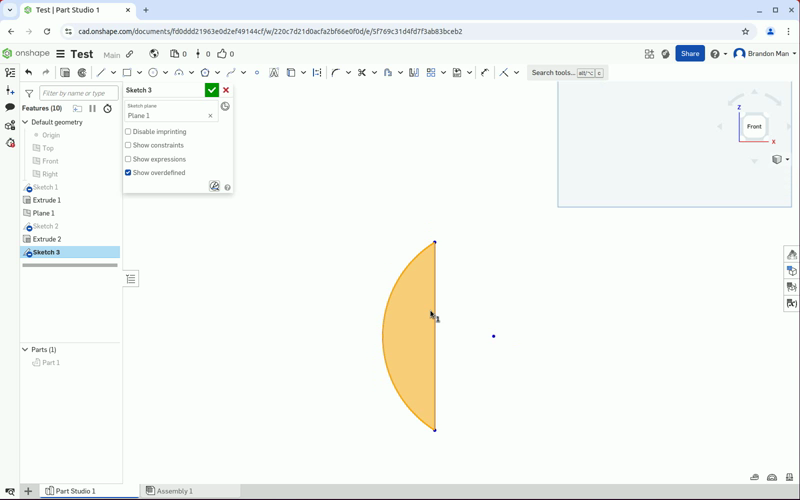
scroll(-6)
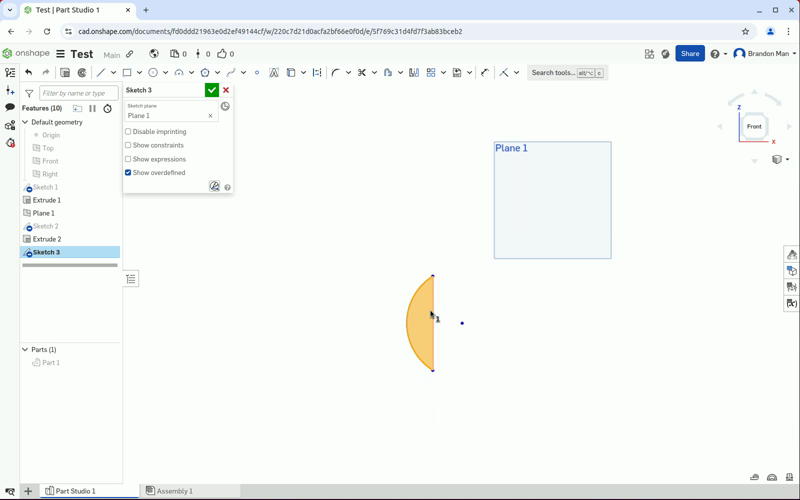
scroll(-6)
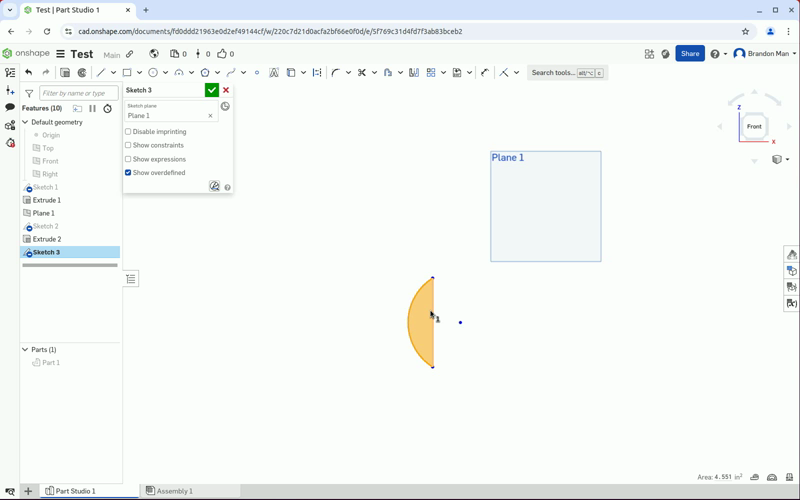
scroll(-6)
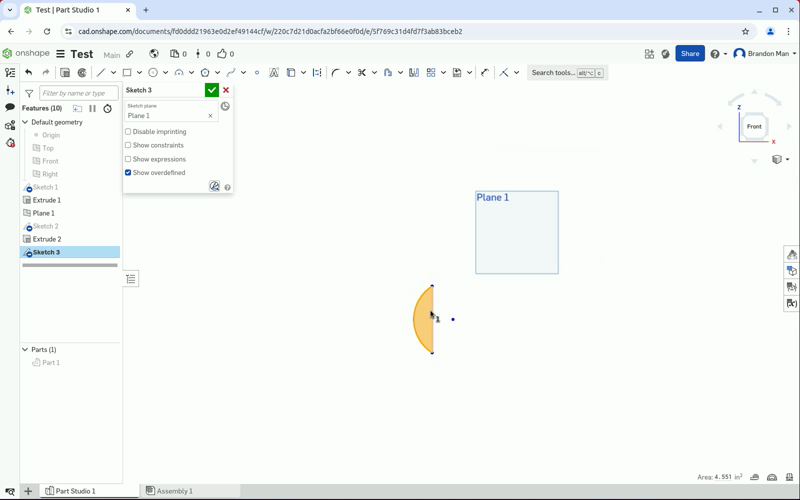
scroll(-6)
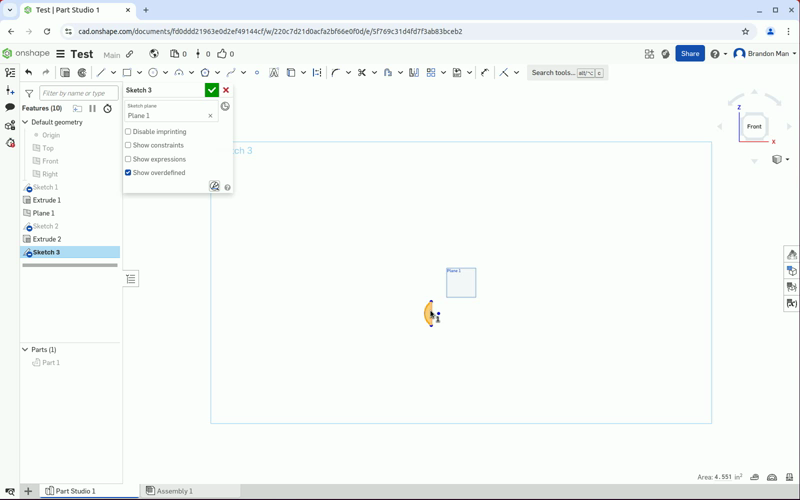
mouse_move(73, 352)
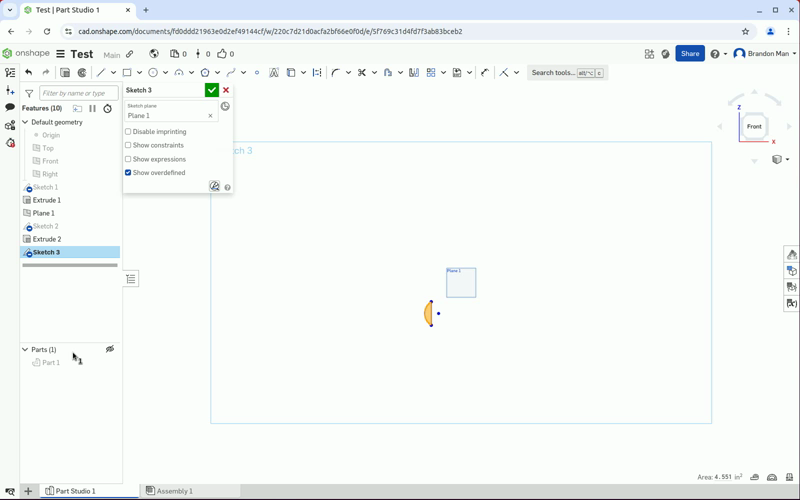
key(shift+y)
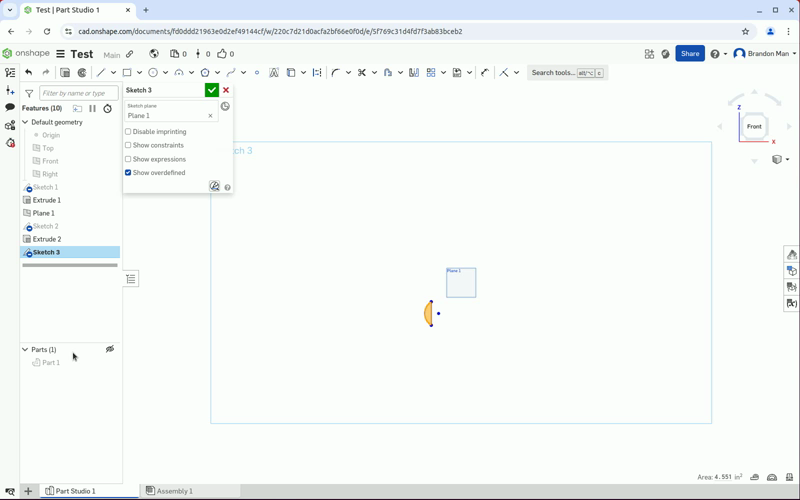
key(shift+e)
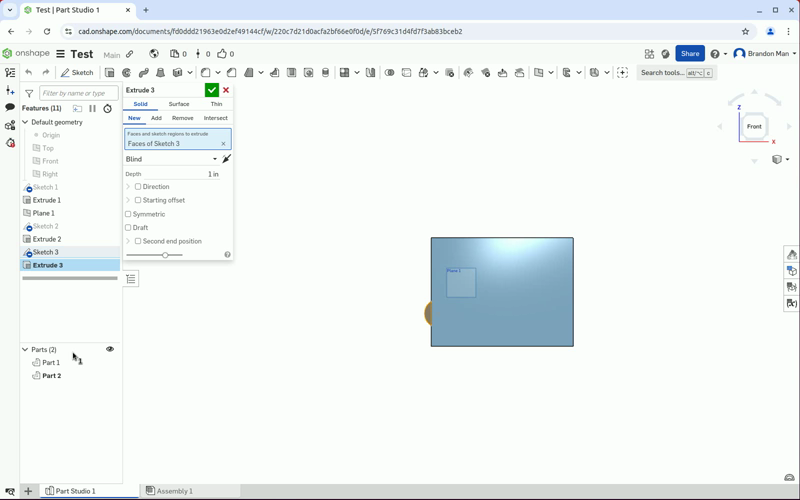
mouse_move(143, 106)
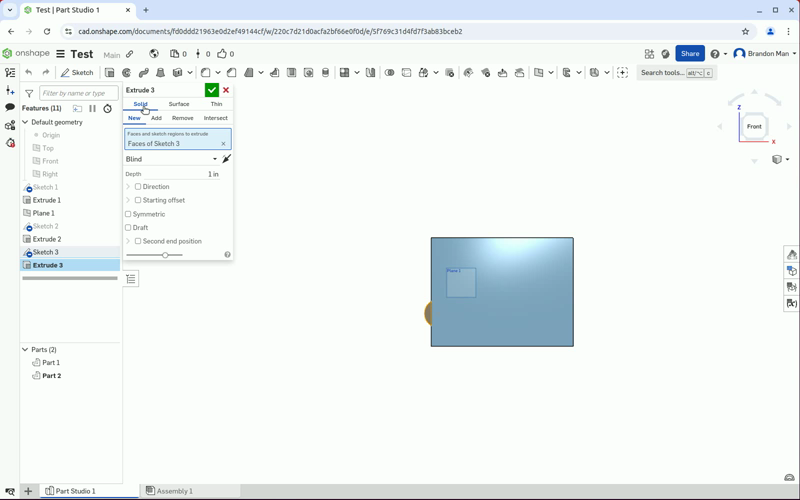
click(143, 106)
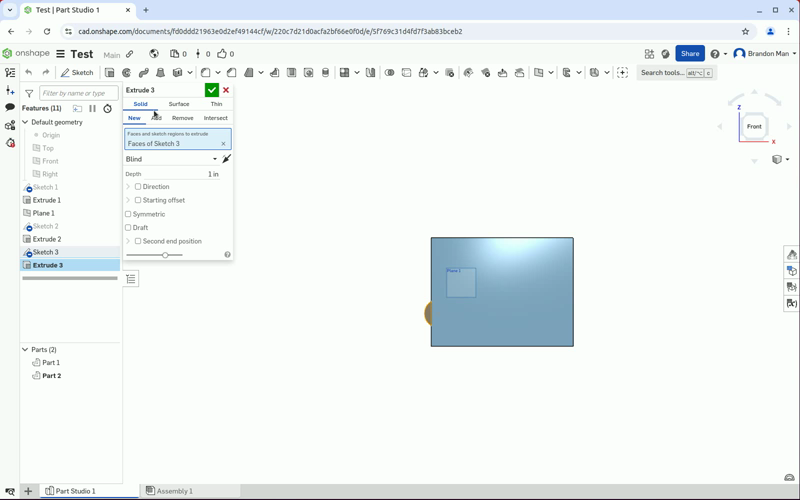
mouse_move(186, 120)
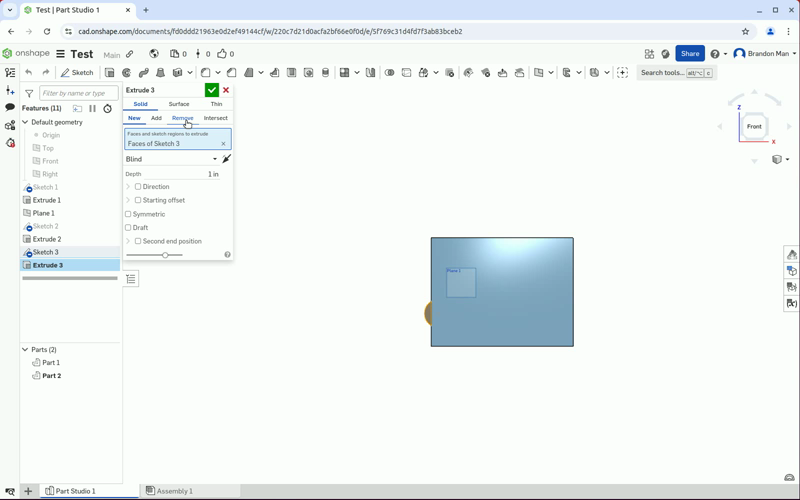
click(186, 120)
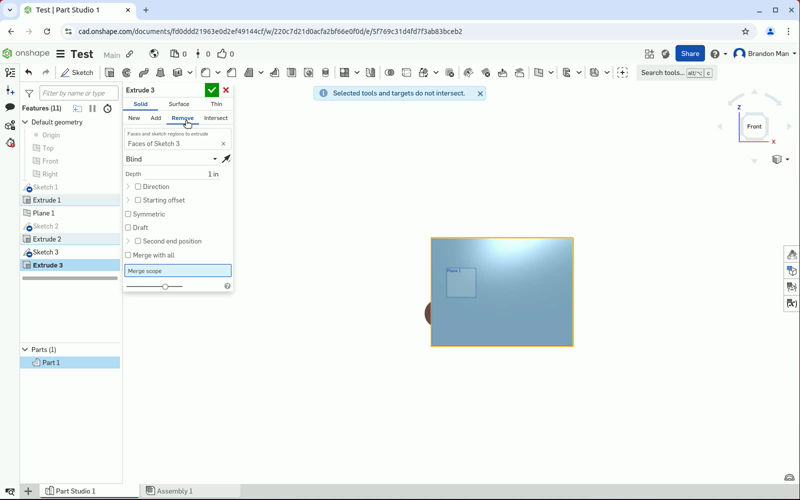
key(tab, 4)
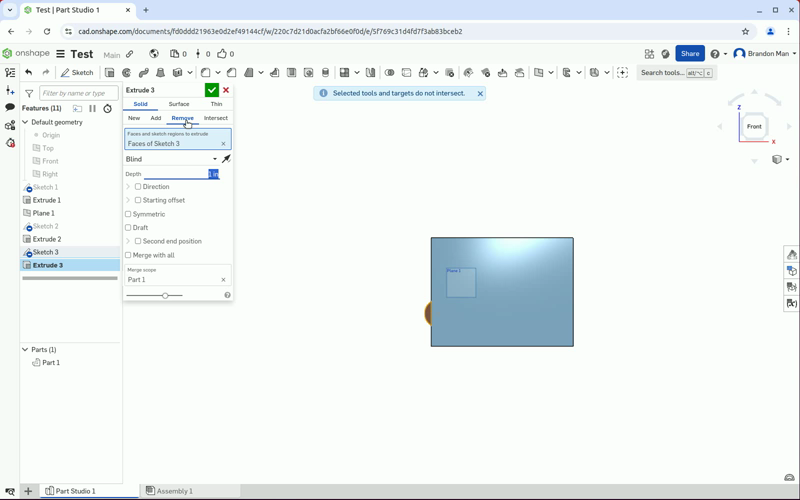
text(30.811)
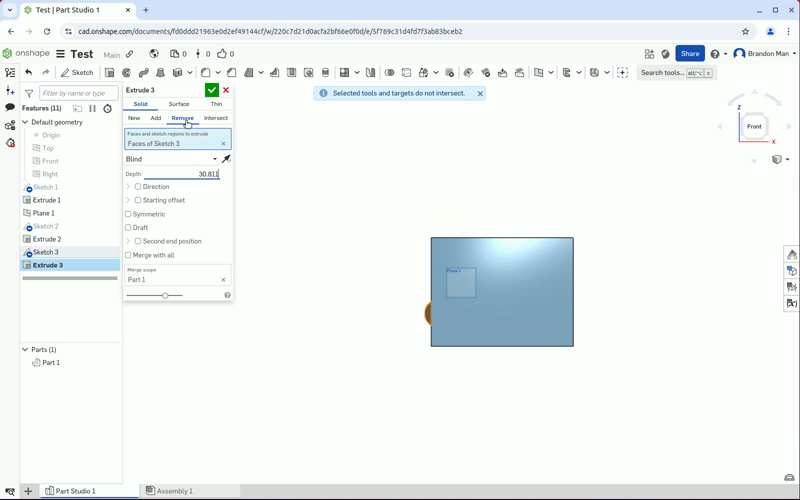
key(tab, 6)
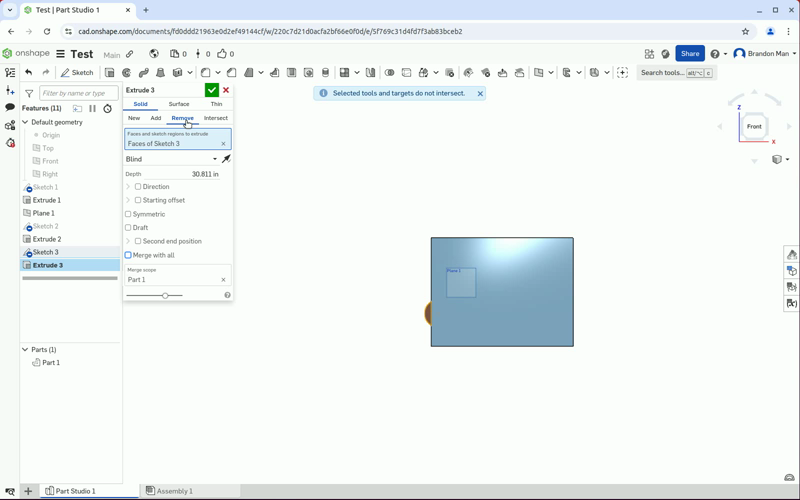
key(space)
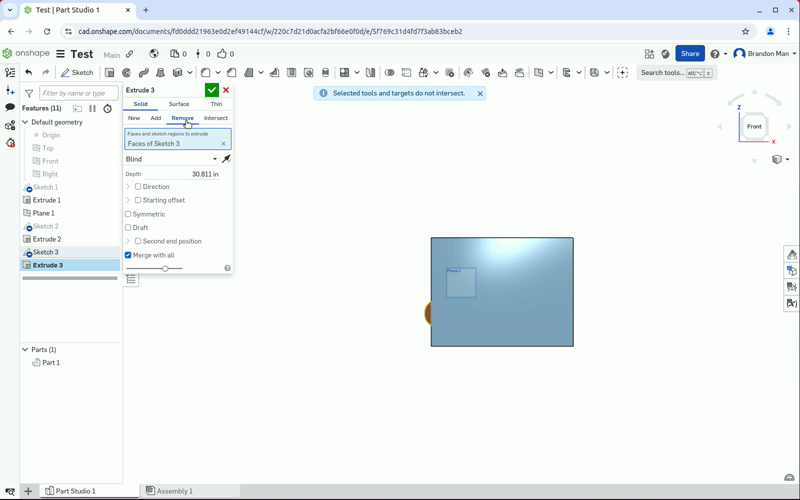
key(enter)
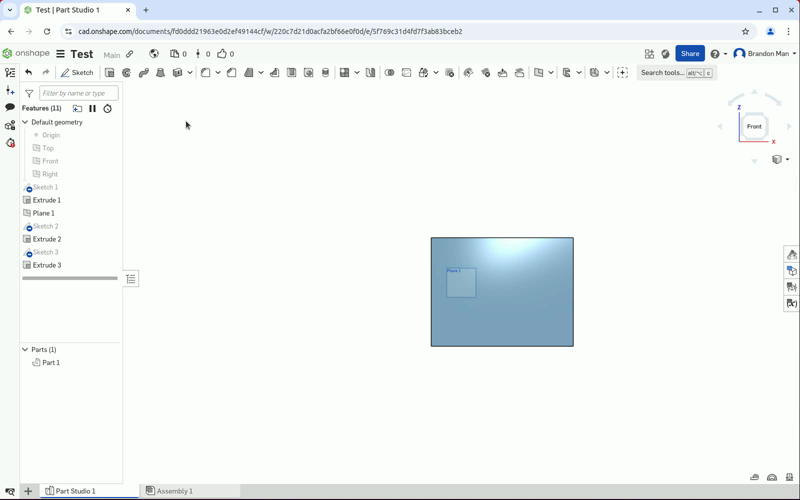
key(shift+h)
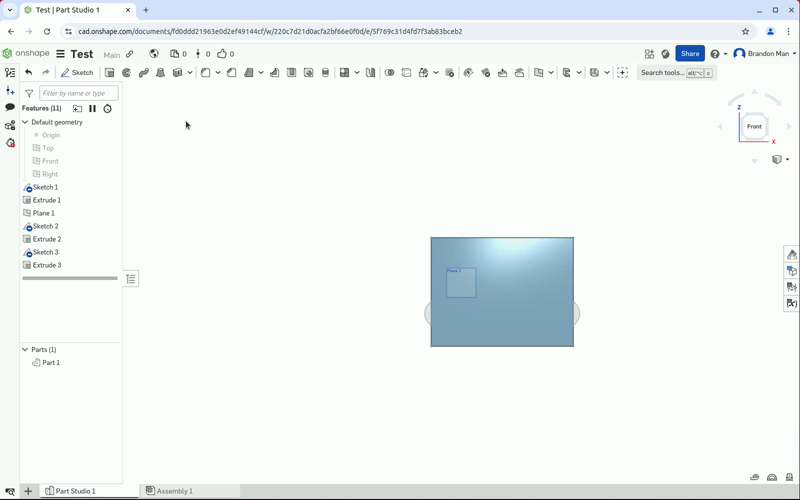
key(shift+h)
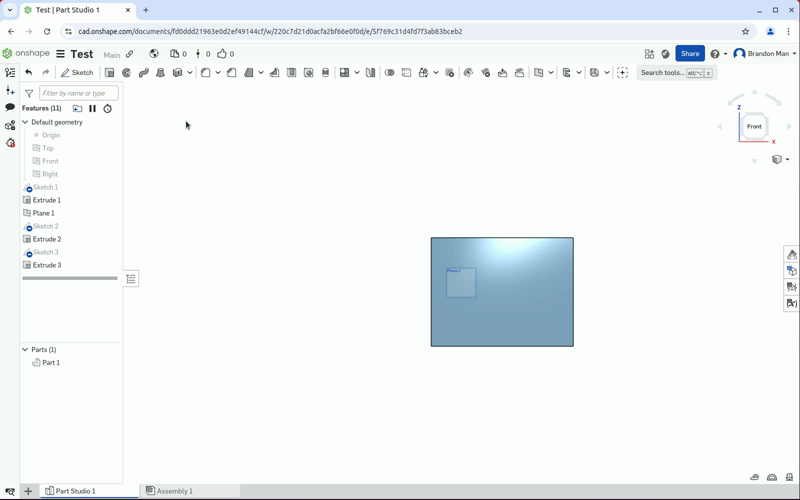
mouse_move(73, 189)
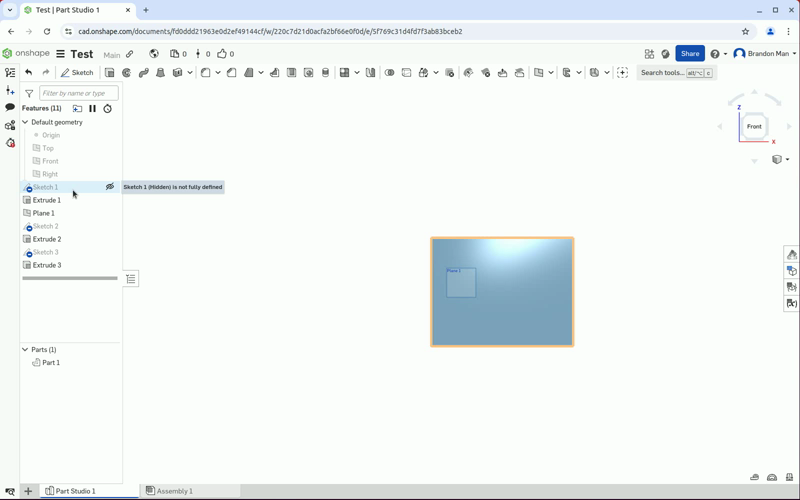
click(73, 189)
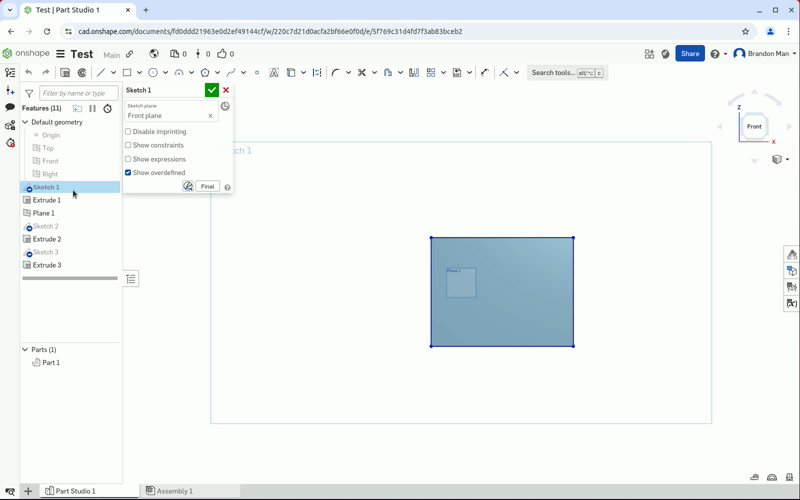
mouse_move(229, 92)
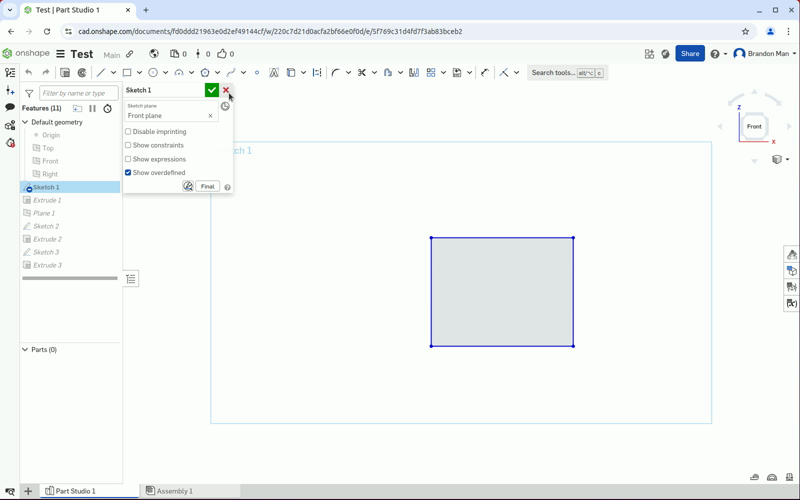
click(229, 92)
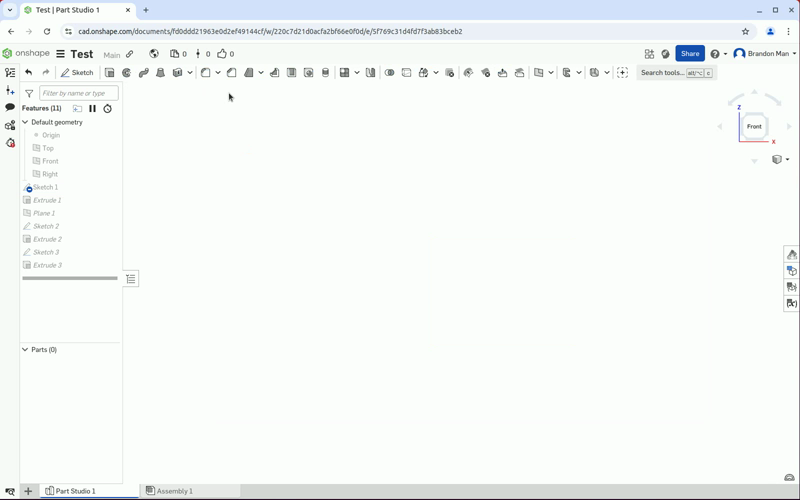
key(shift+s)
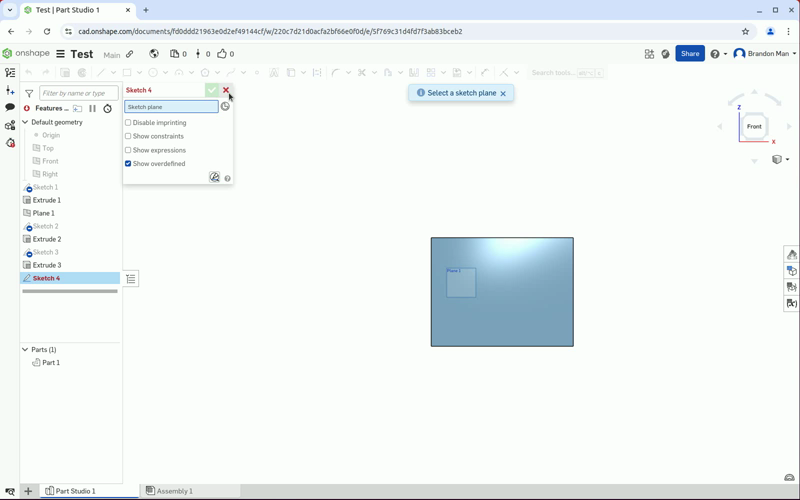
mouse_move(73, 215)
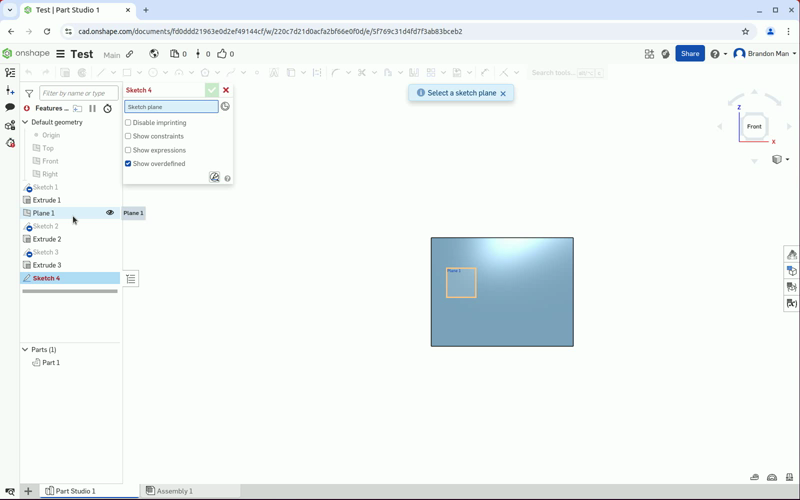
click(73, 215)
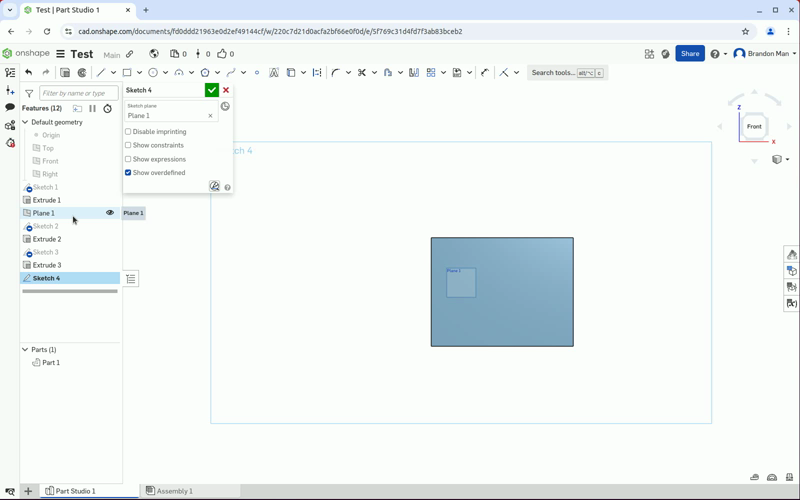
mouse_move(73, 352)
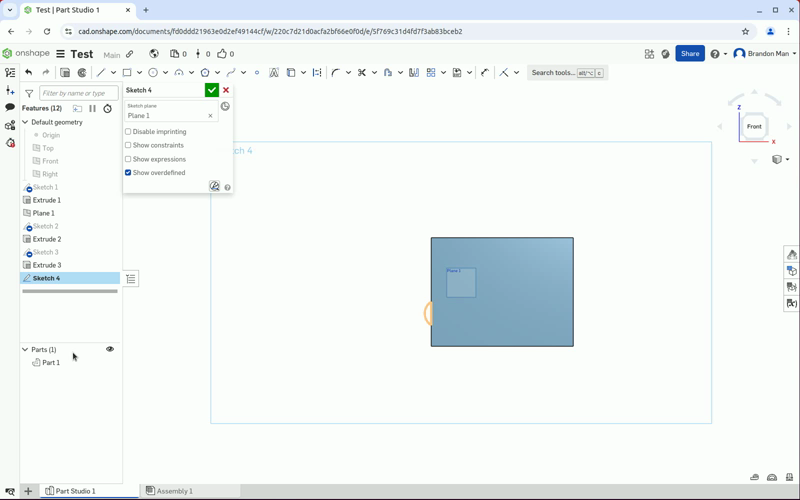
key(y)
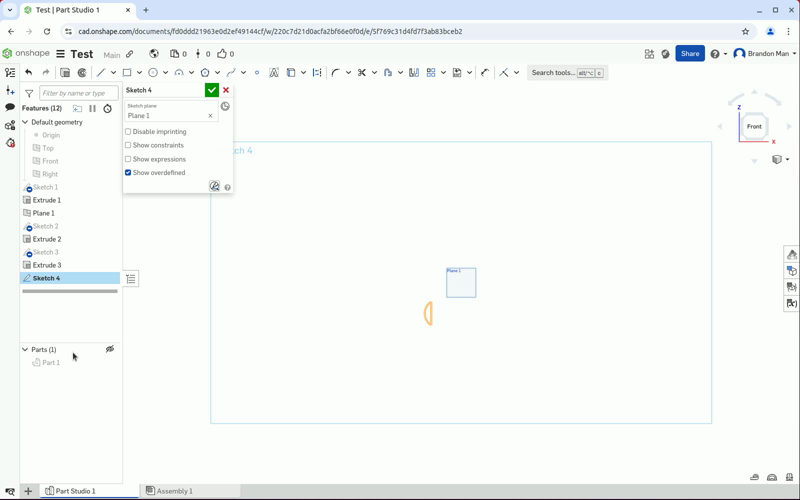
key(l)
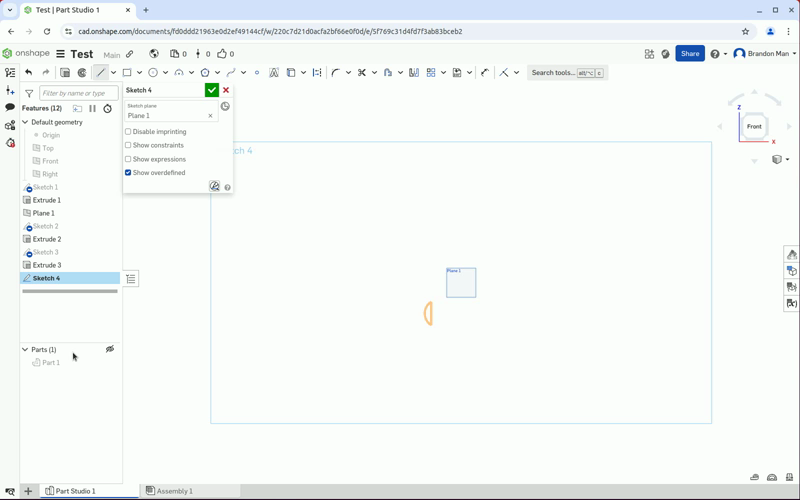
key_down(shift)
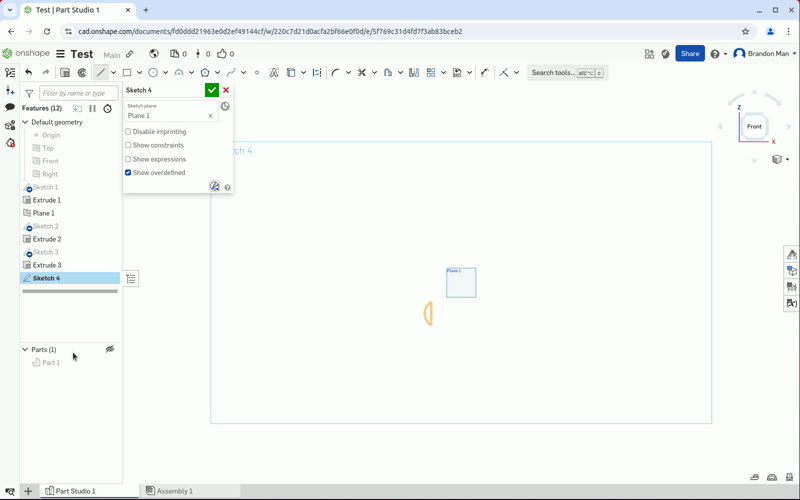
mouse_move(573, 325)
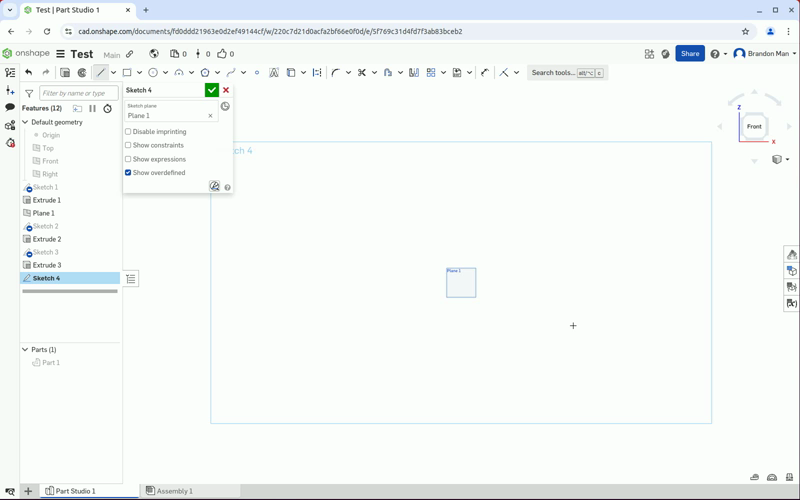
click(573, 325)
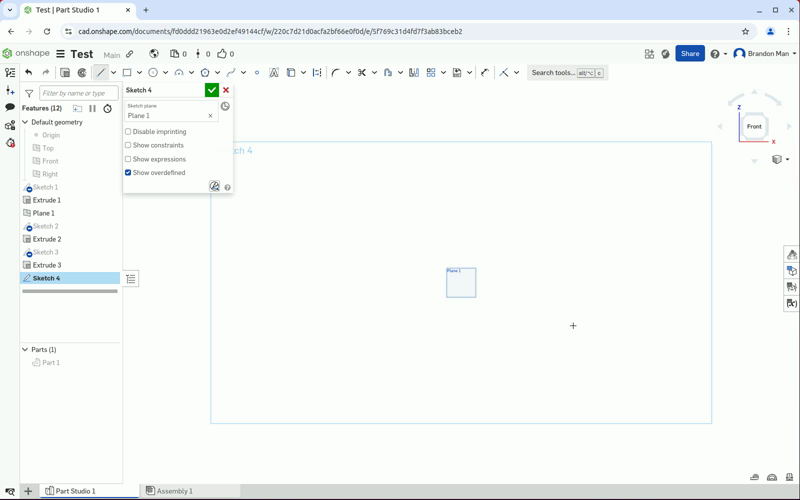
key_up(shift)
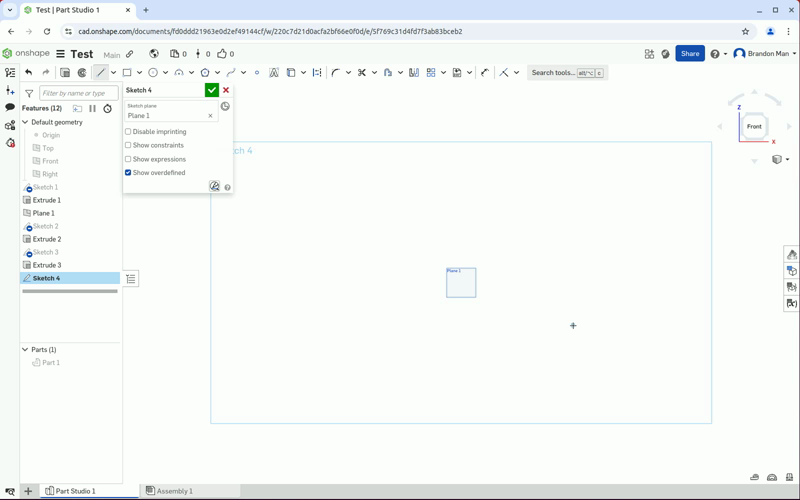
key_down(shift)
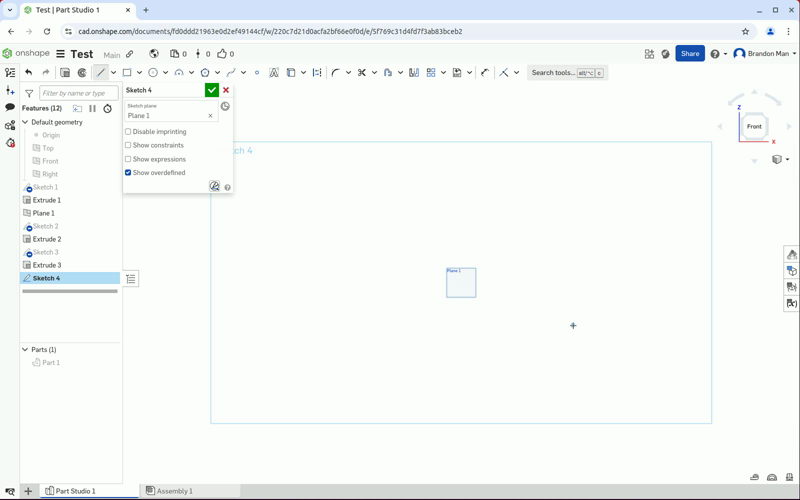
mouse_move(589, 325)
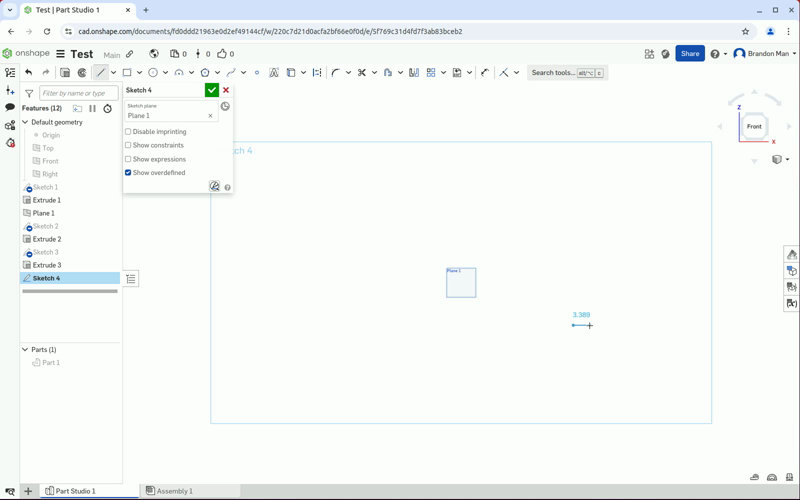
mouse_move(573, 301)
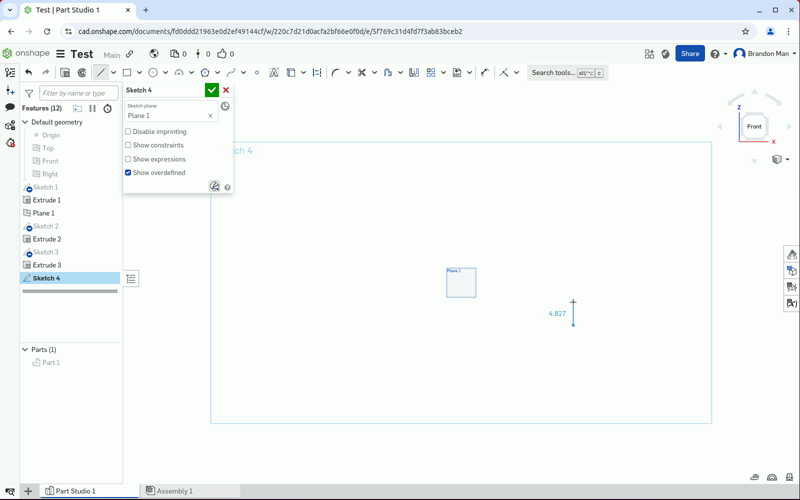
click(573, 301)
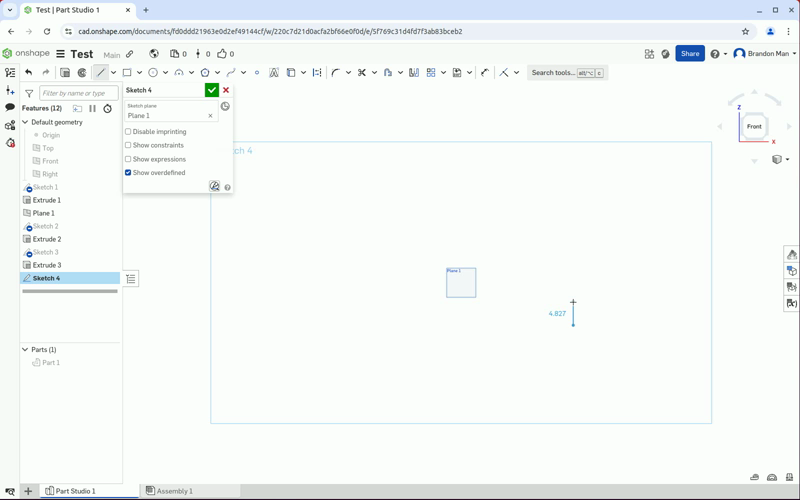
key_up(shift)
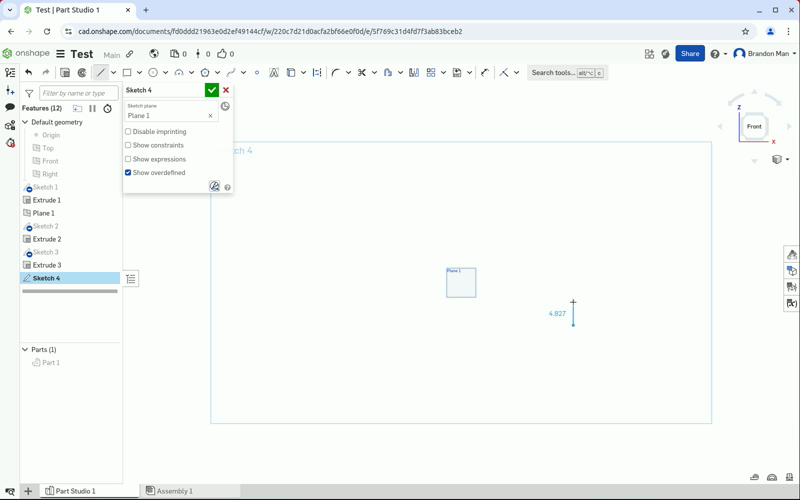
key(esc)
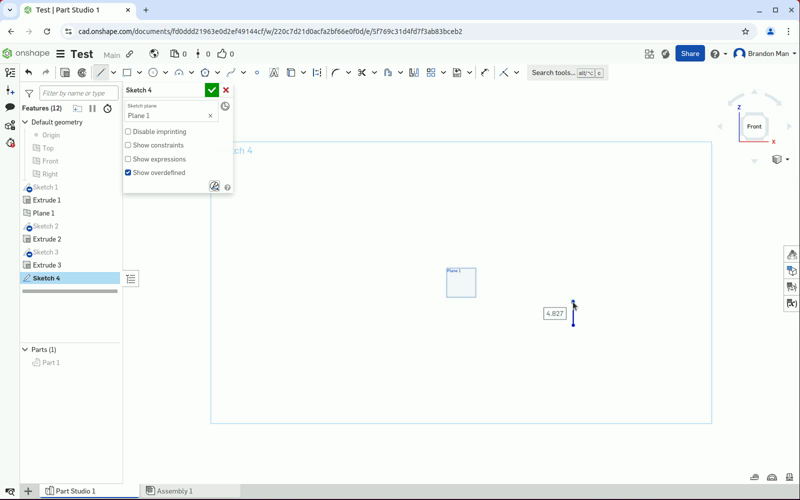
key(a)
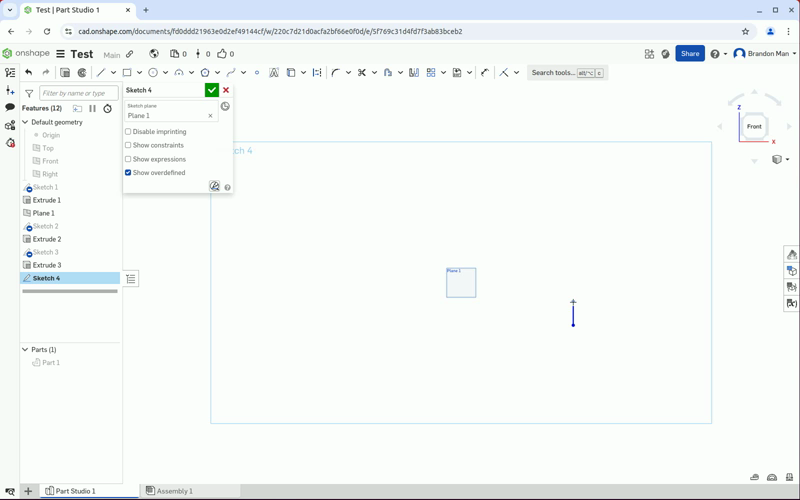
mouse_move(573, 301)
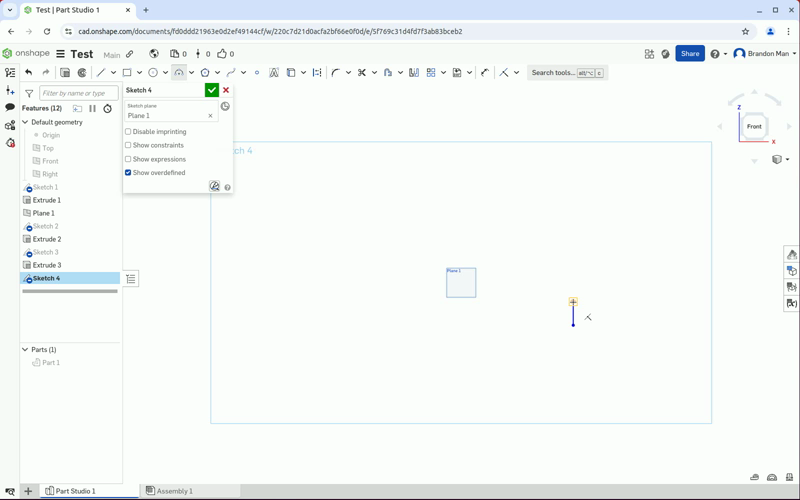
click(573, 301)
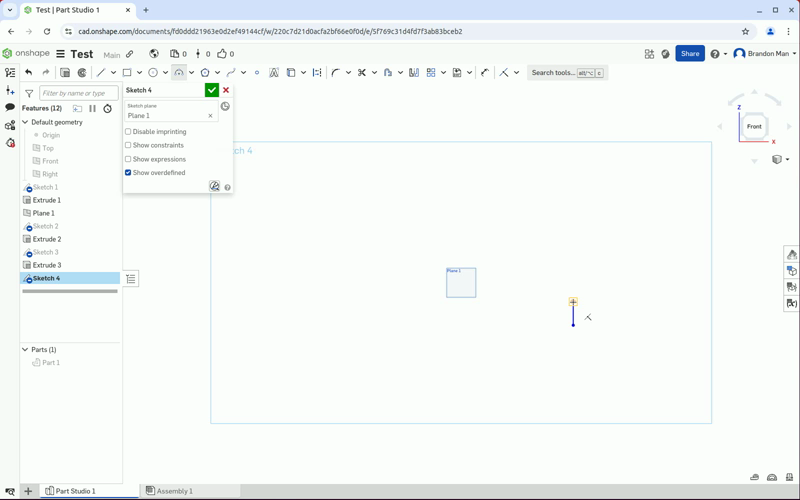
mouse_move(573, 325)
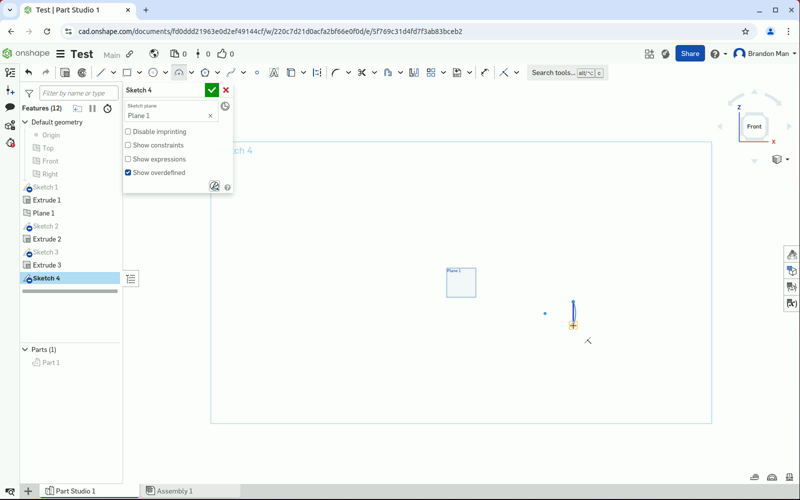
click(573, 325)
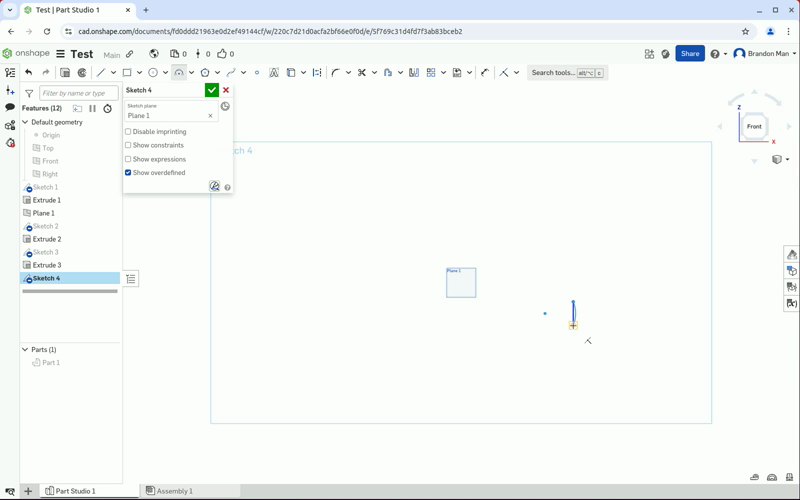
key_down(shift)
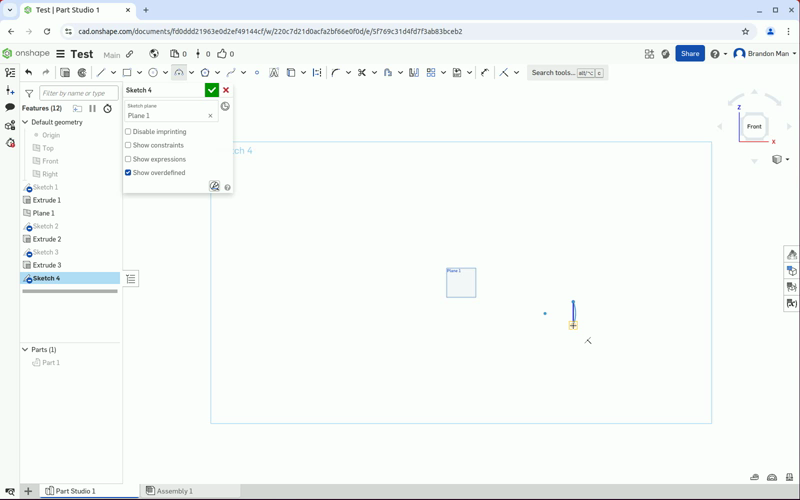
mouse_move(552, 313)
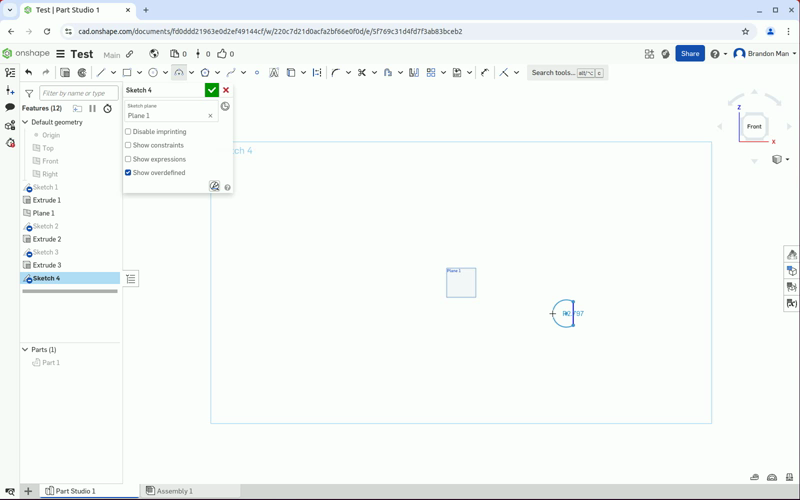
click(552, 313)
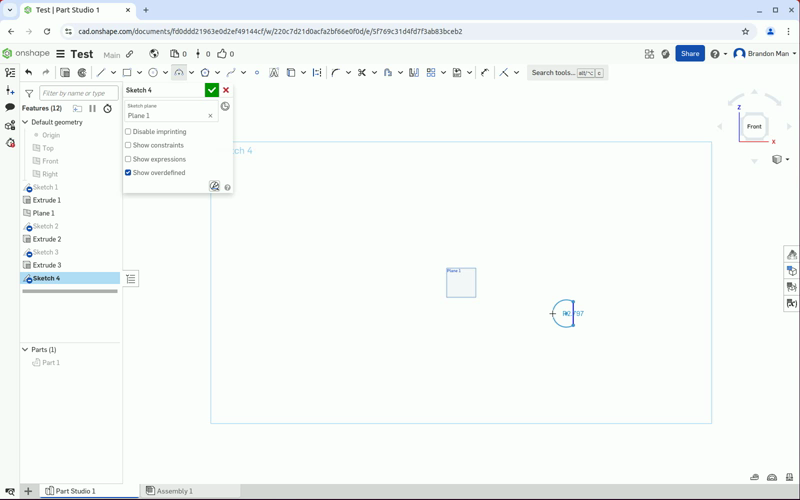
key_up(shift)
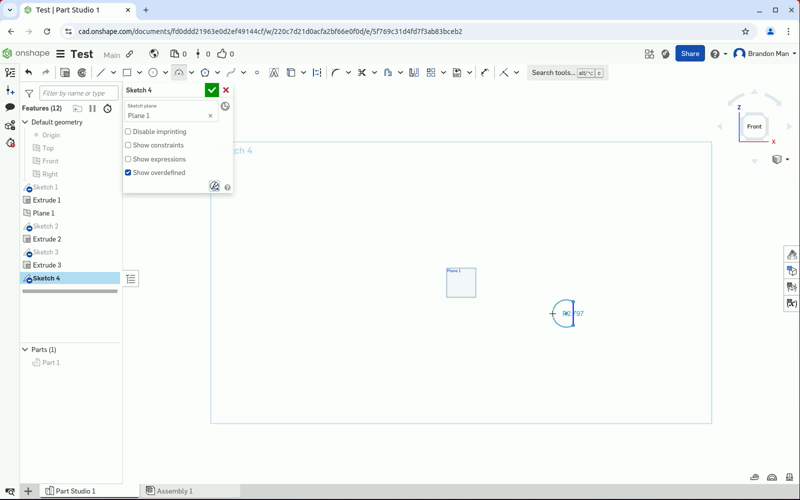
key(esc)
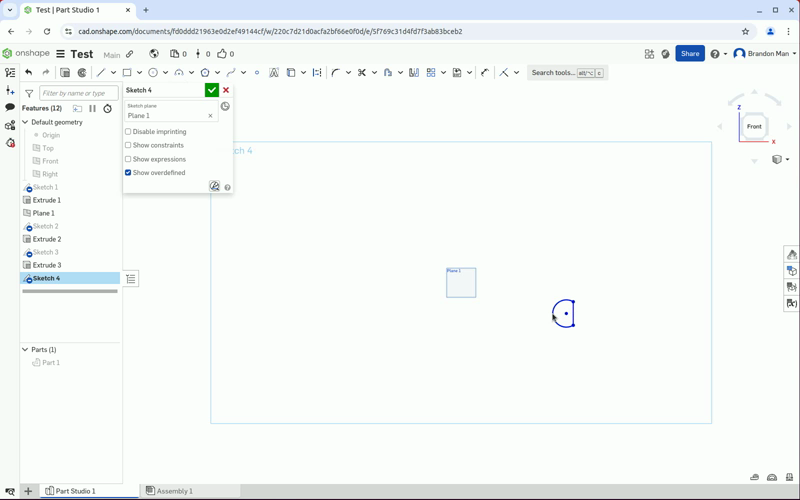
mouse_move(563, 308)
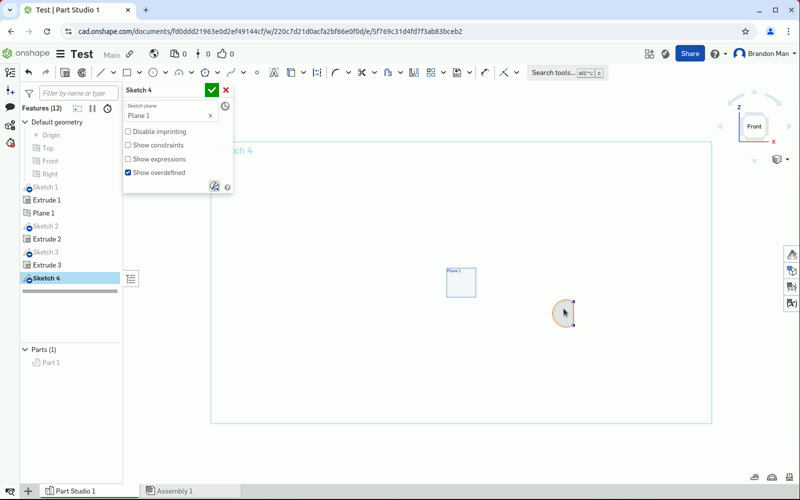
scroll(6)
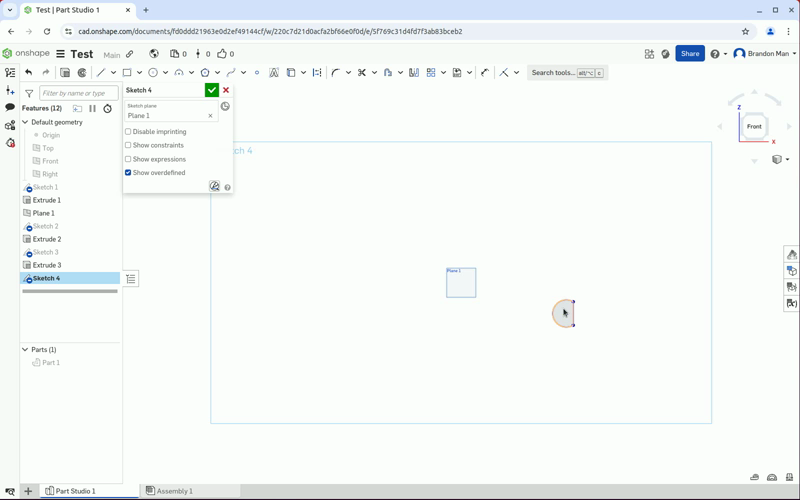
scroll(6)
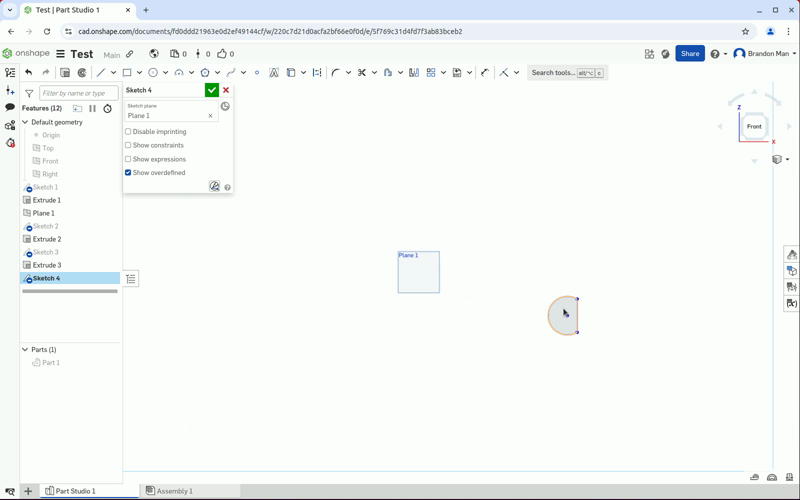
scroll(6)
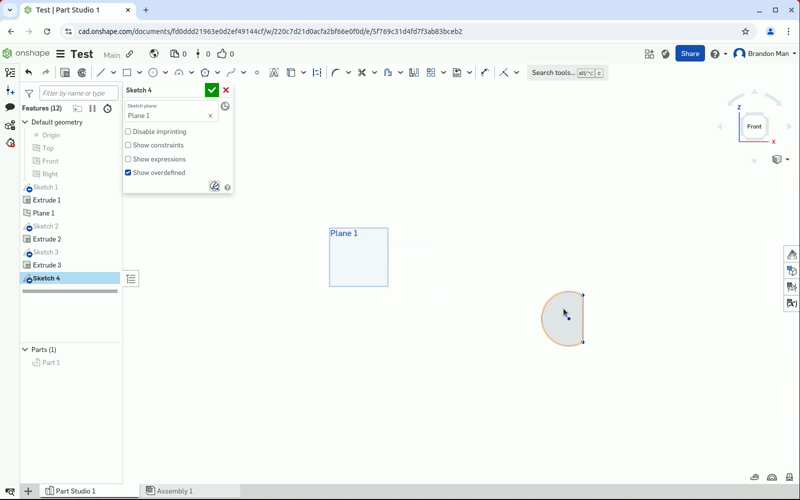
scroll(6)
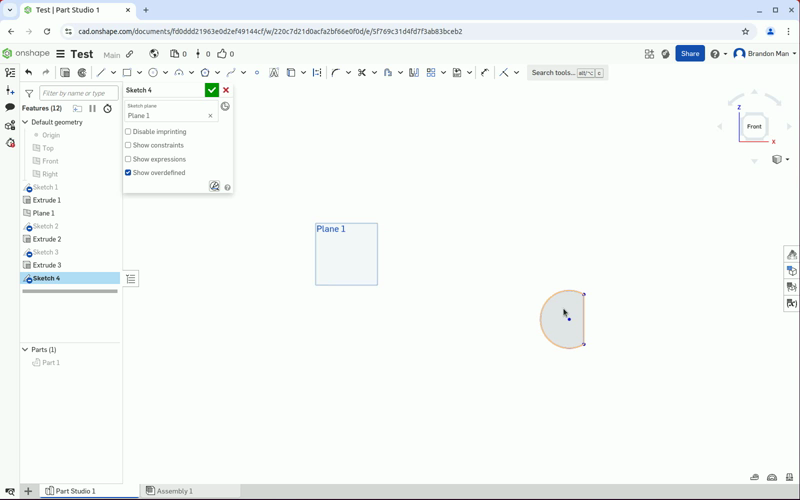
scroll(6)
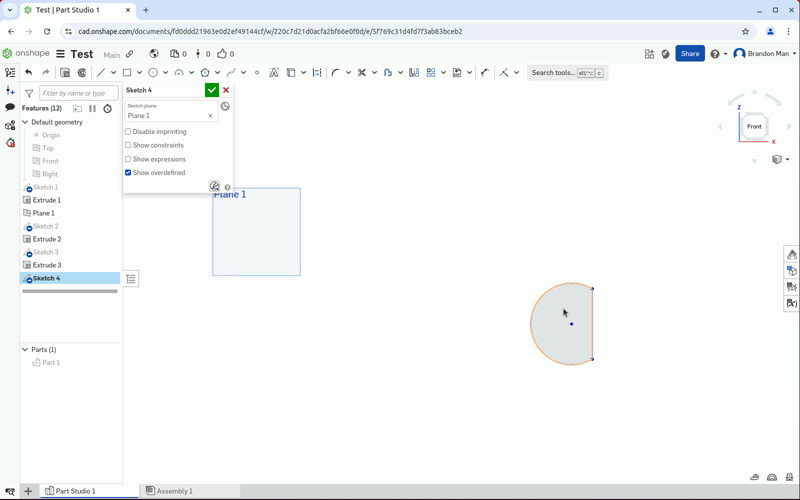
scroll(6)
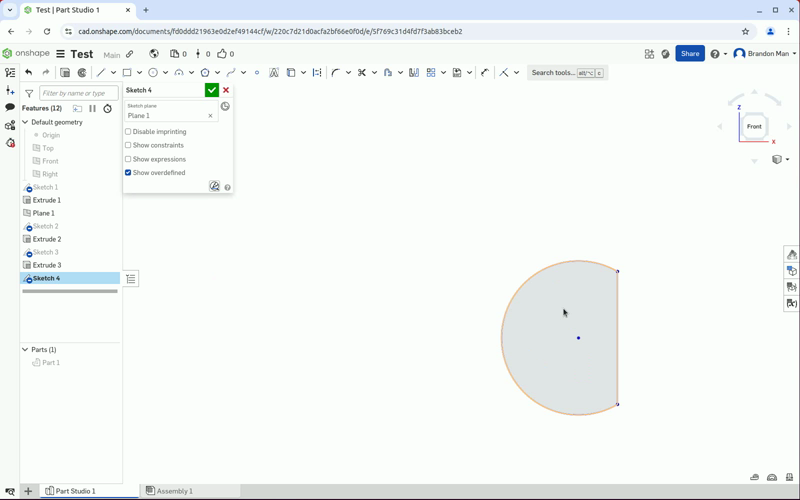
scroll(6)
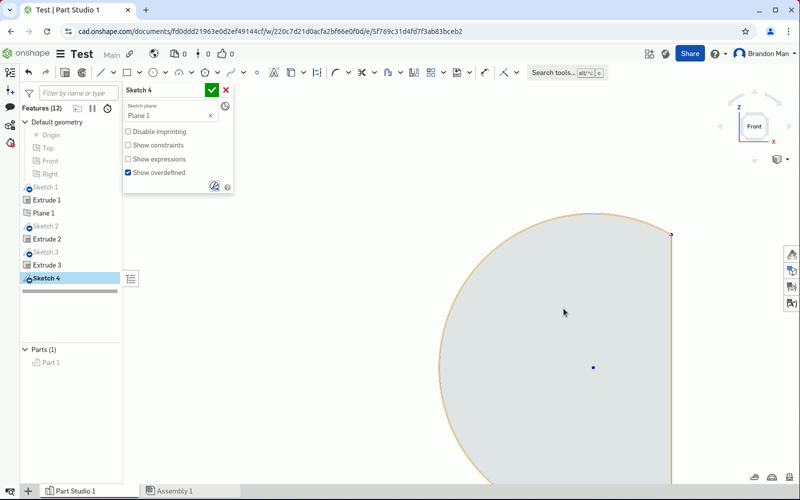
click(563, 308)
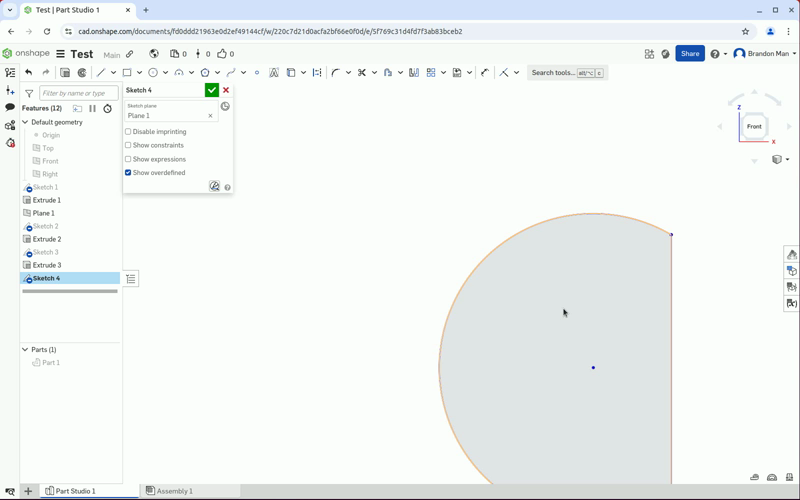
scroll(-6)
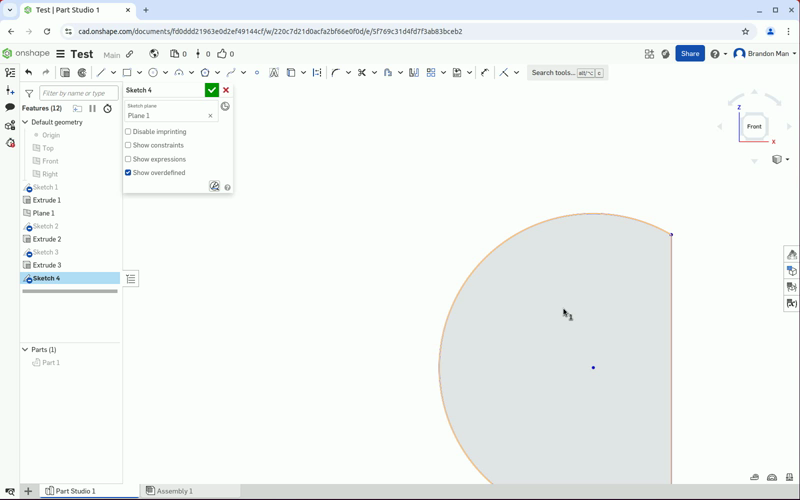
scroll(-6)
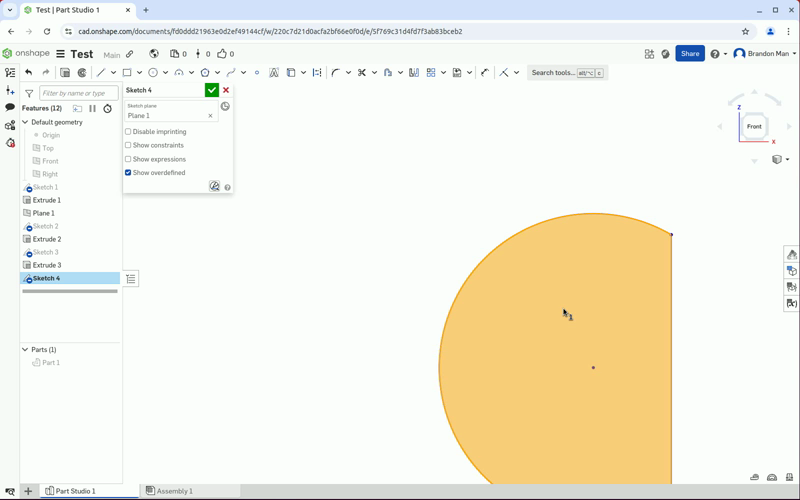
scroll(-6)
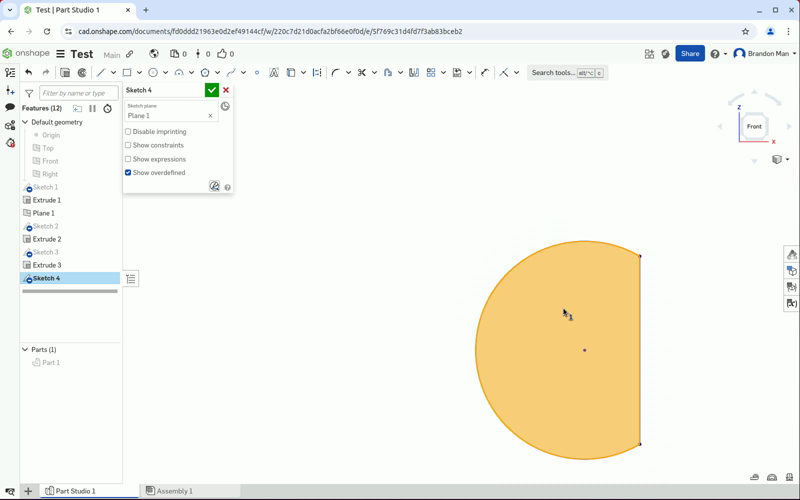
scroll(-6)
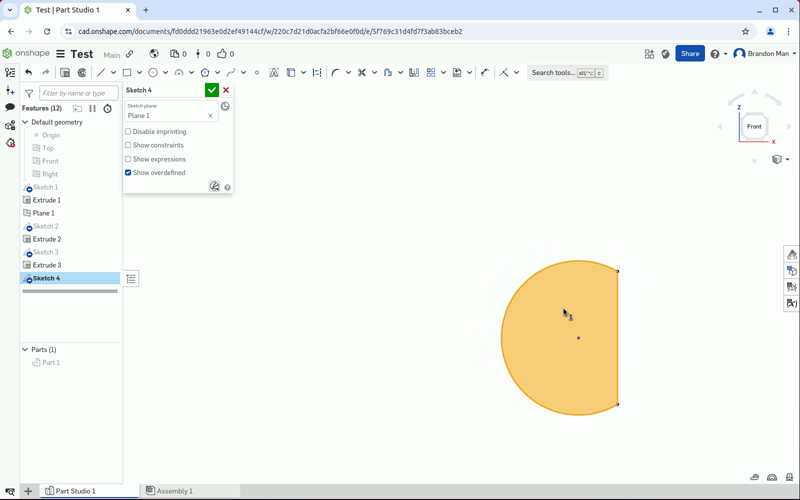
scroll(-6)
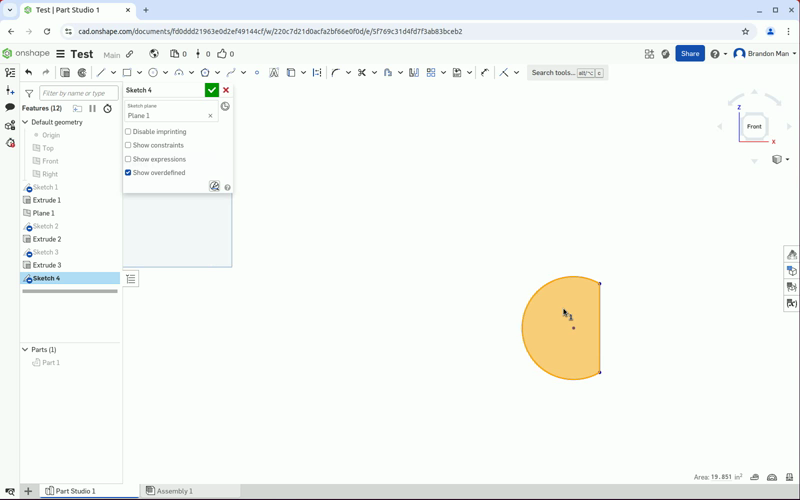
scroll(-6)
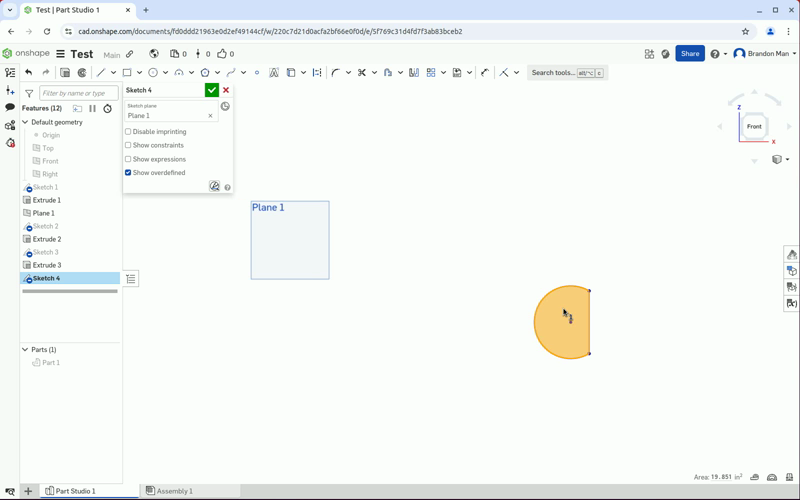
scroll(-6)
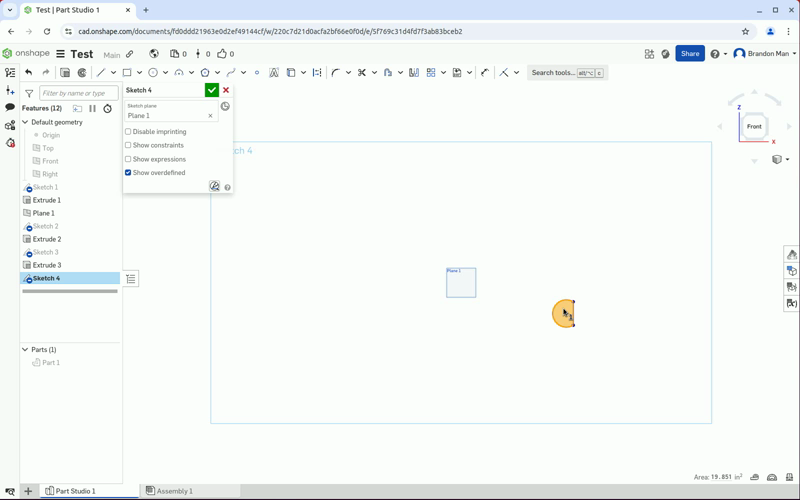
mouse_move(73, 352)
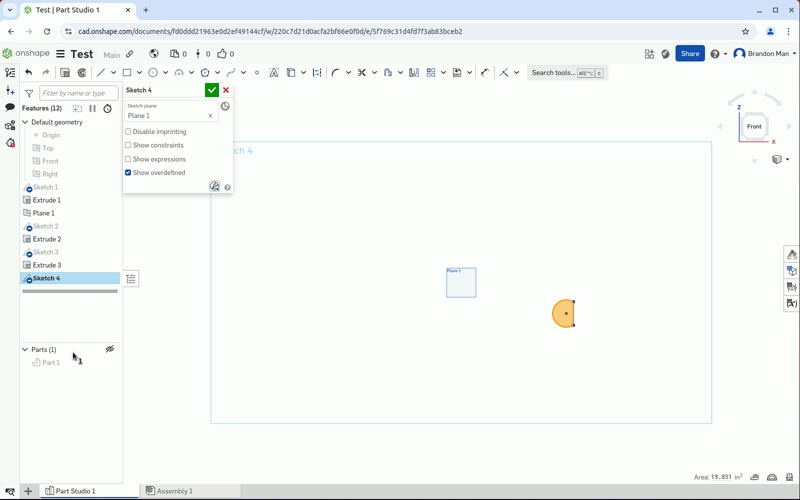
key(shift+y)
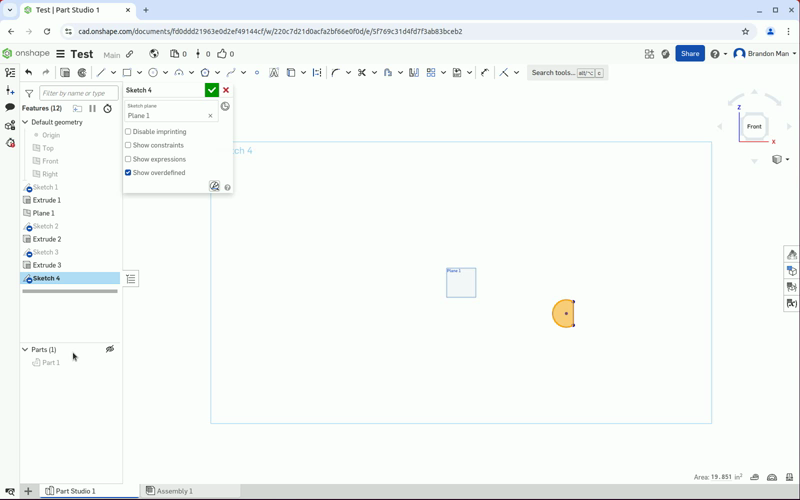
key(shift+e)
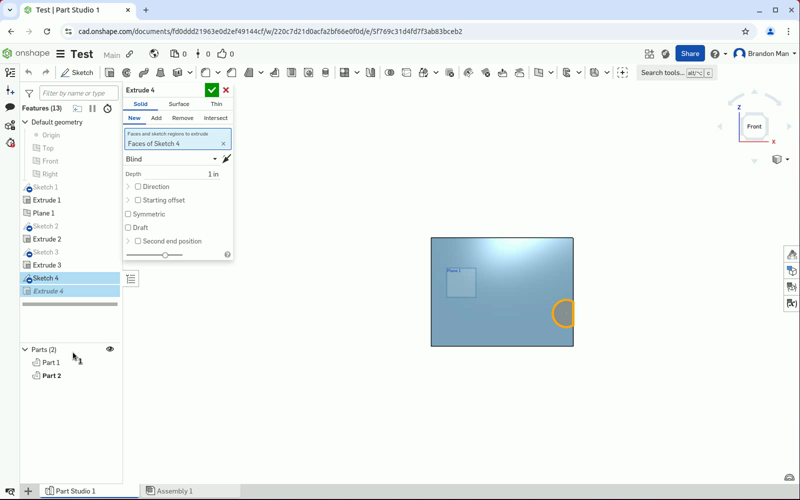
mouse_move(143, 106)
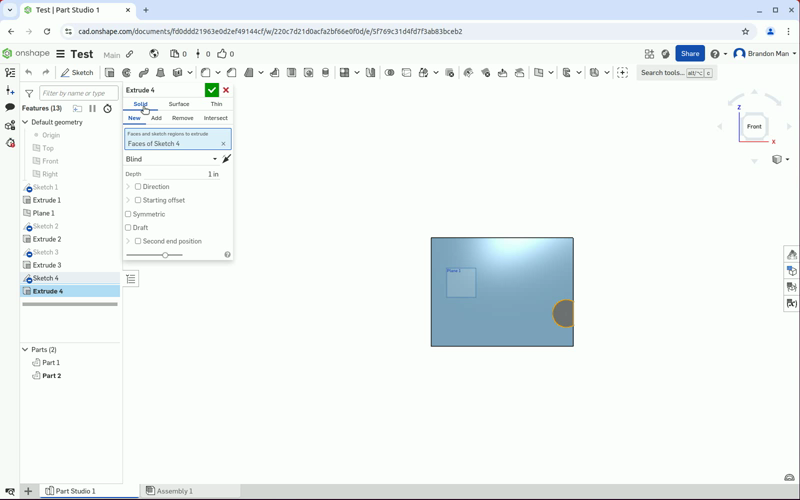
click(143, 106)
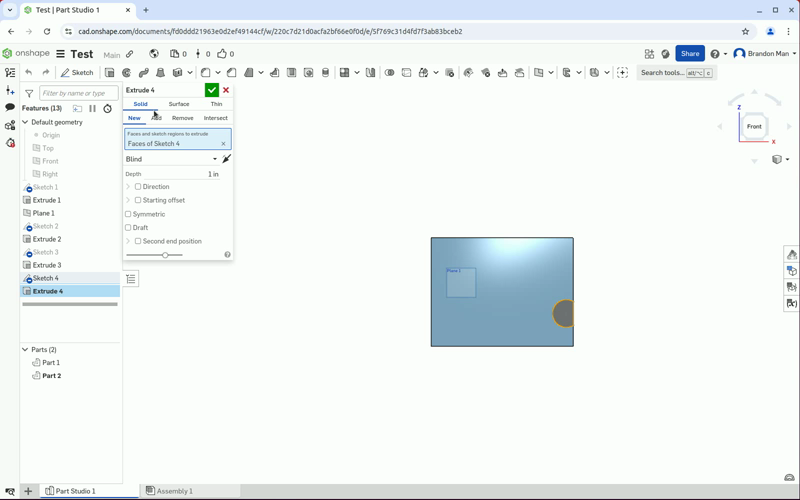
mouse_move(186, 120)
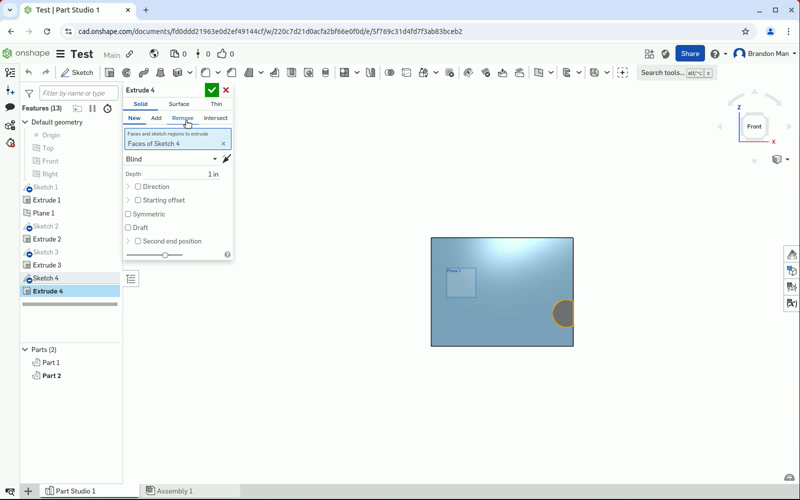
click(186, 120)
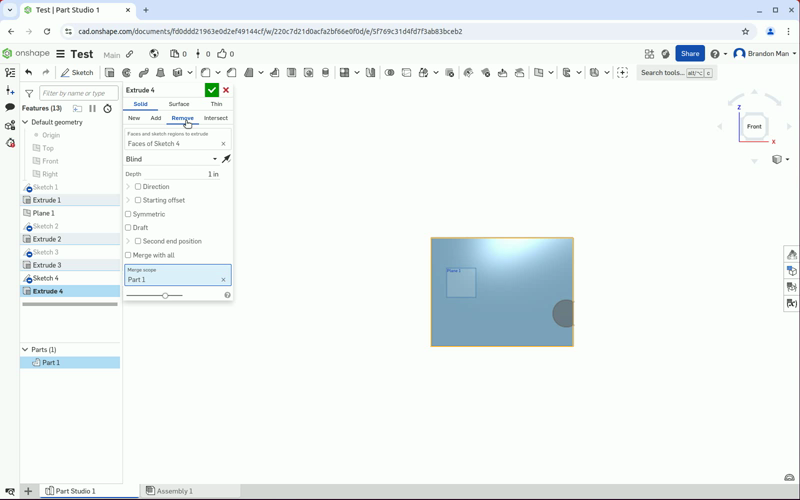
key(tab, 4)
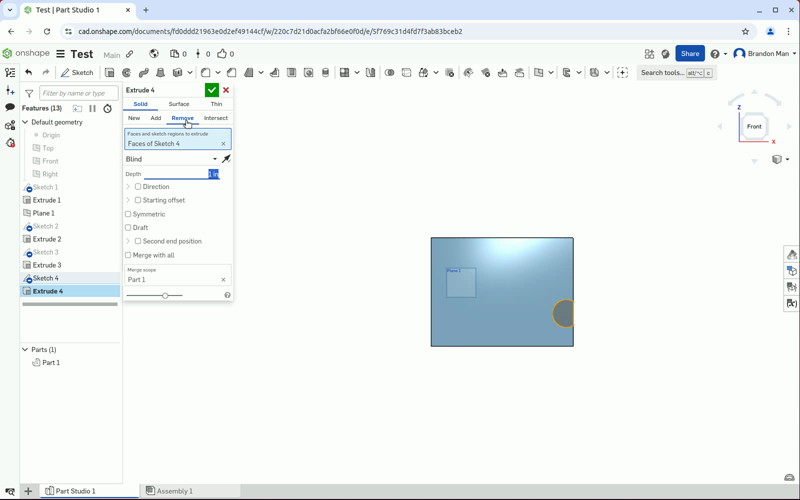
text(30.811)
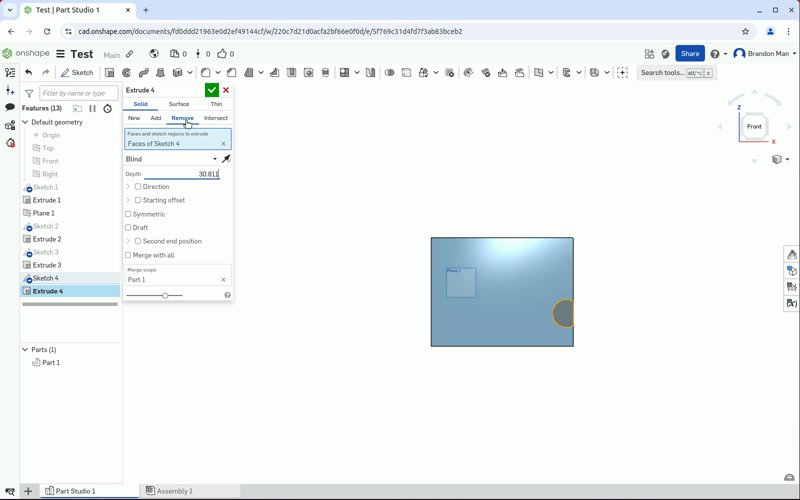
key(tab, 6)
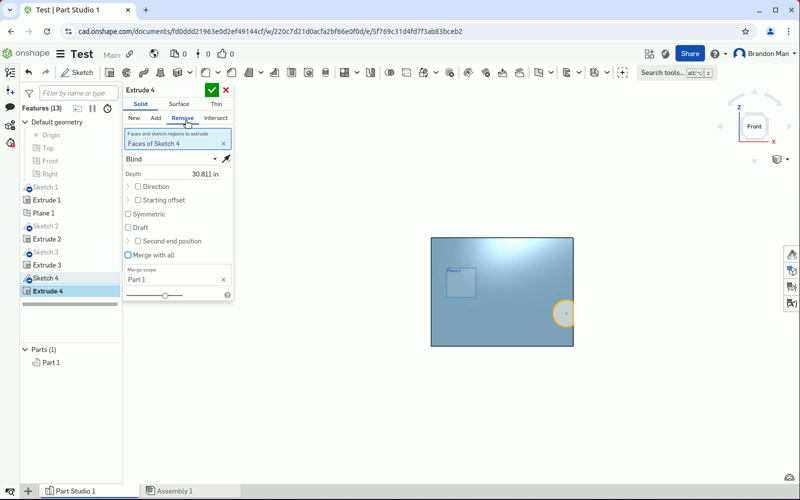
key(space)
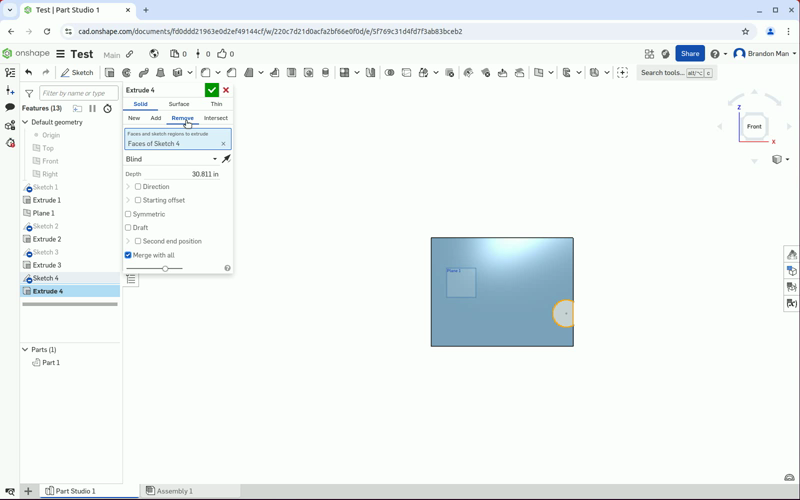
key(enter)
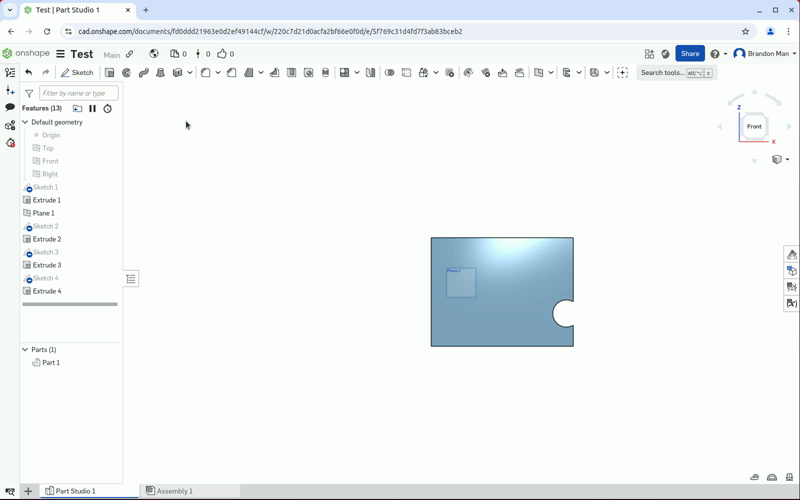
key(shift+h)
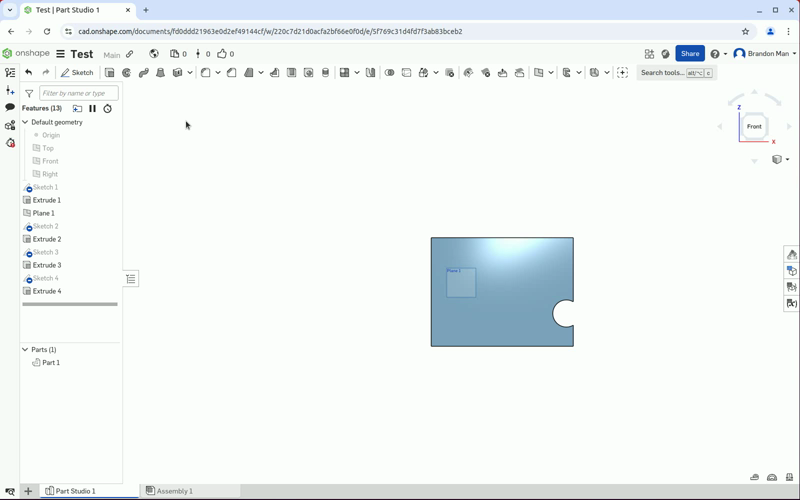
key(shift+h)
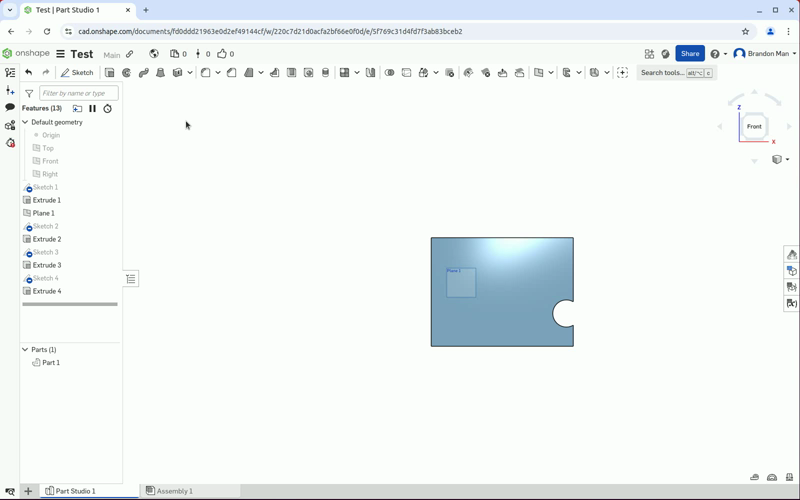
mouse_move(73, 189)
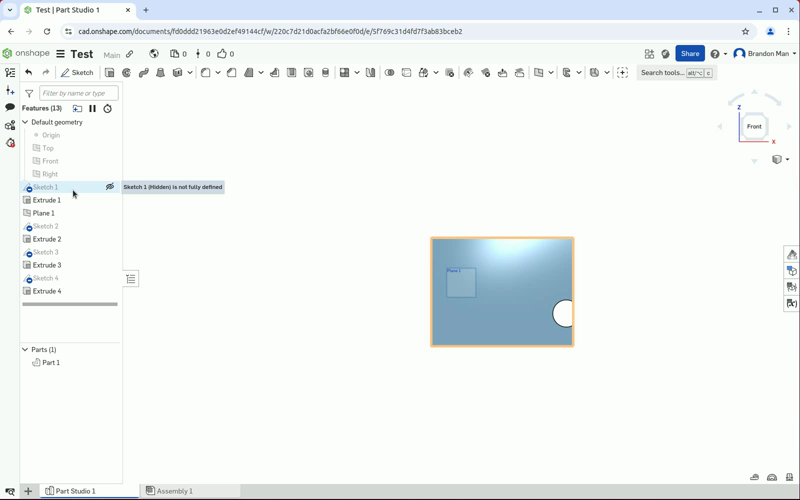
click(73, 189)
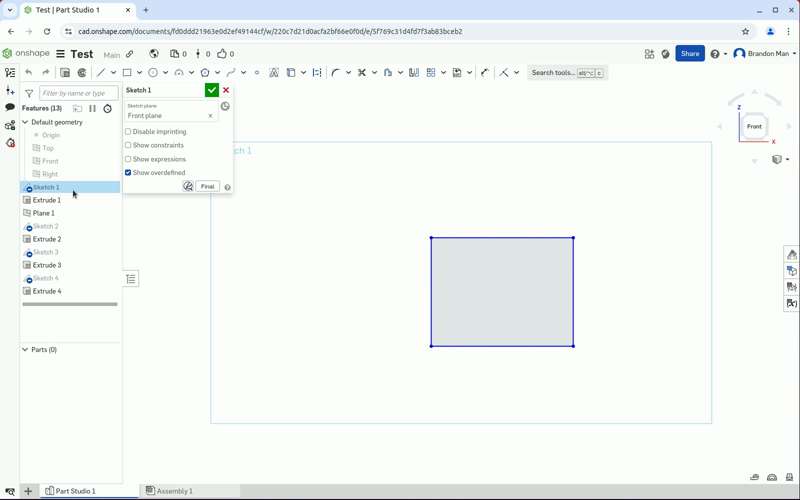
mouse_move(229, 92)
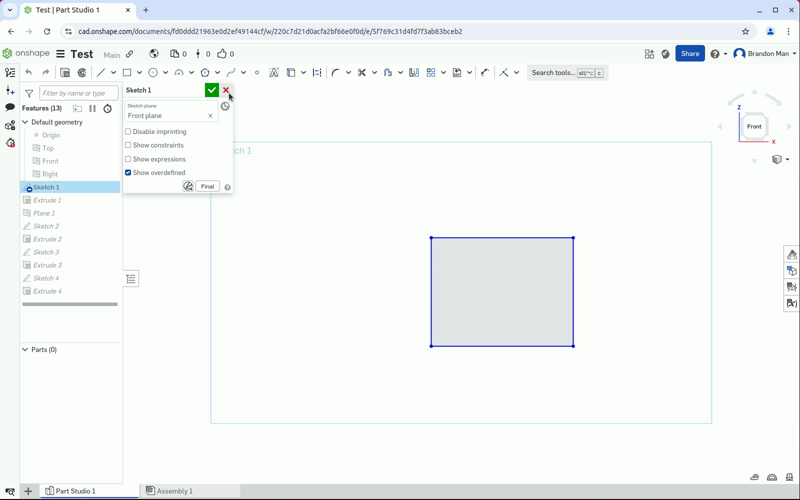
click(229, 92)
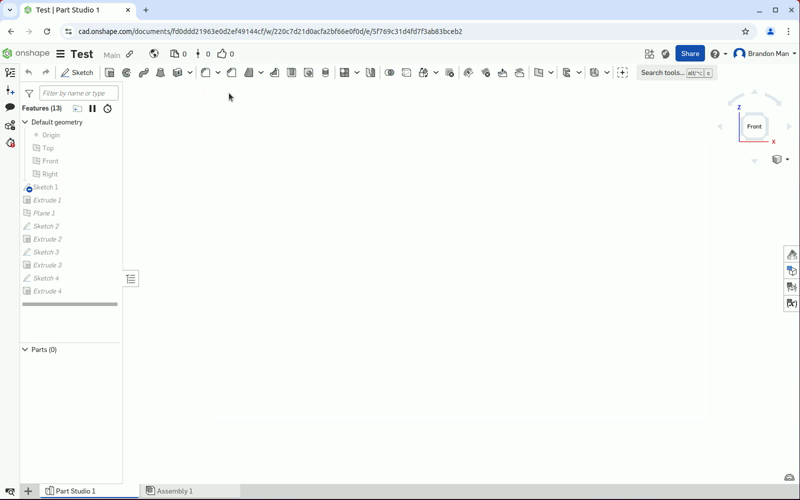
key(shift+s)
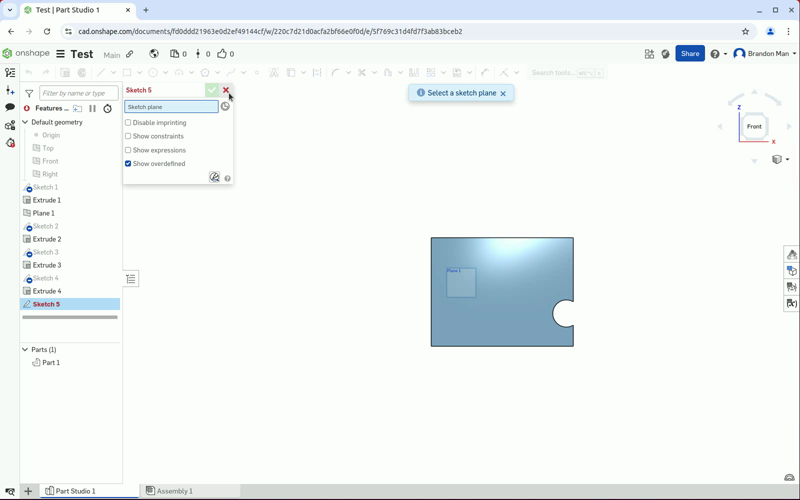
mouse_move(73, 215)
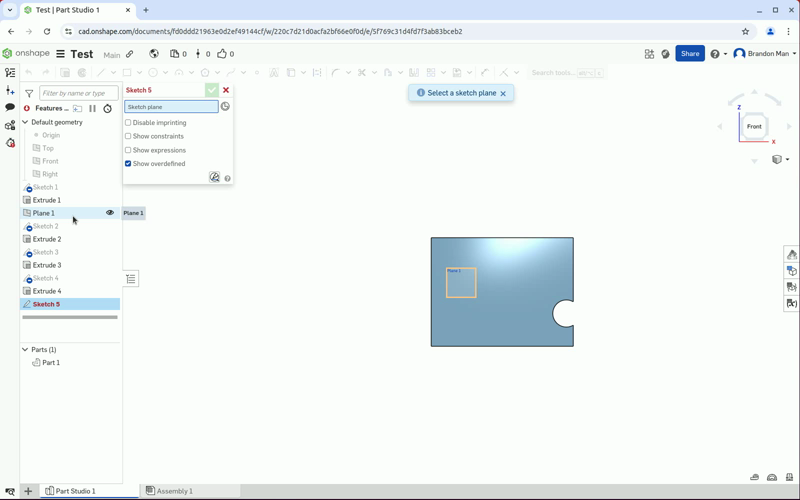
click(73, 215)
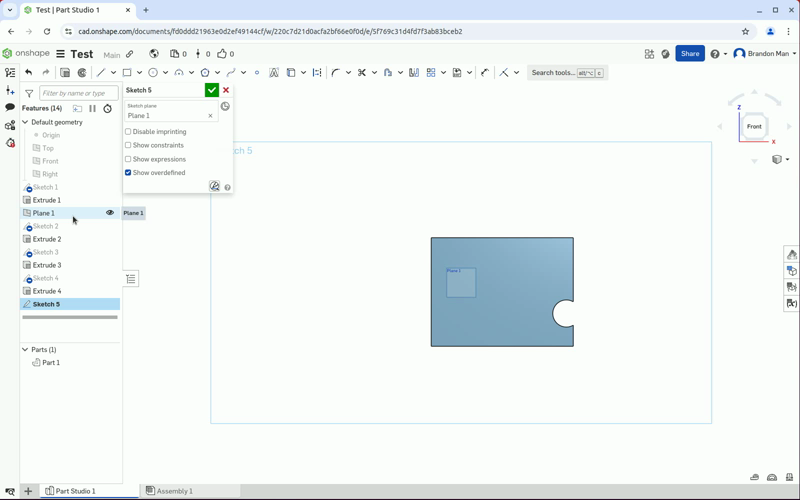
mouse_move(73, 352)
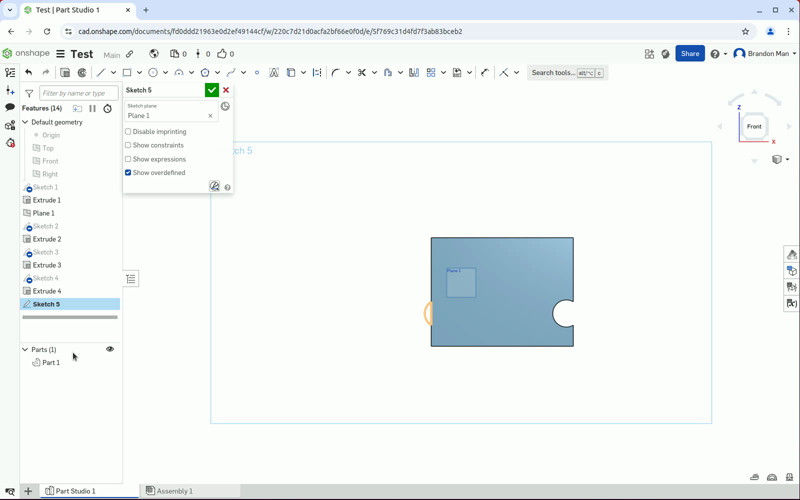
key(y)
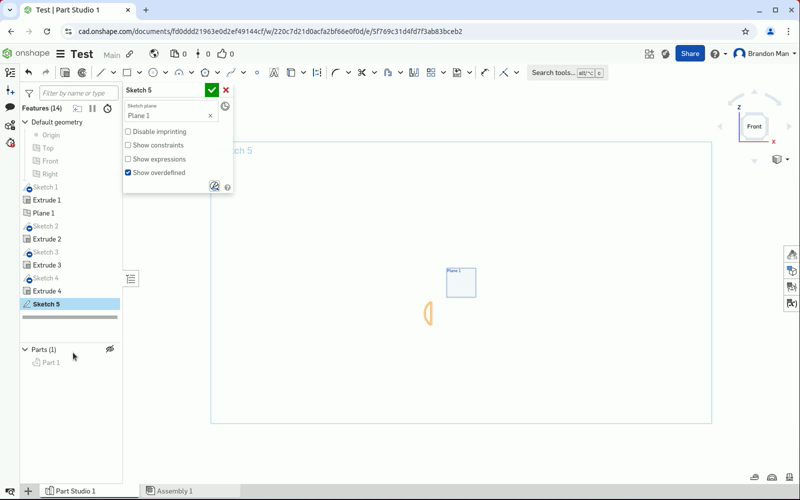
key(a)
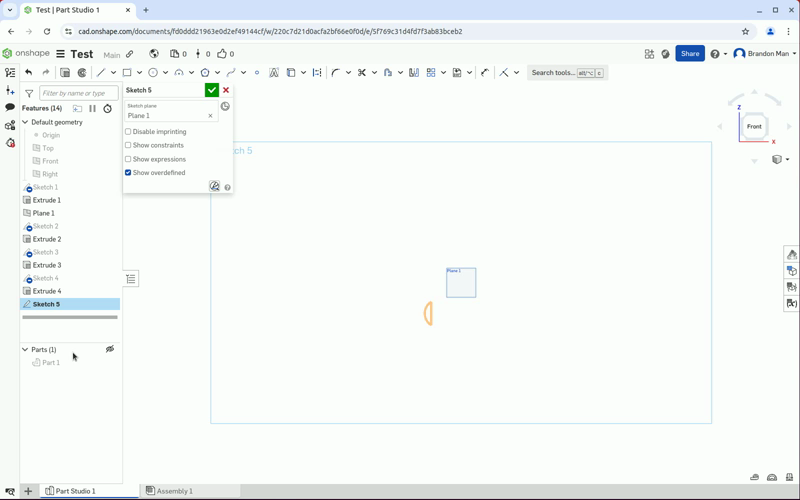
key_down(shift)
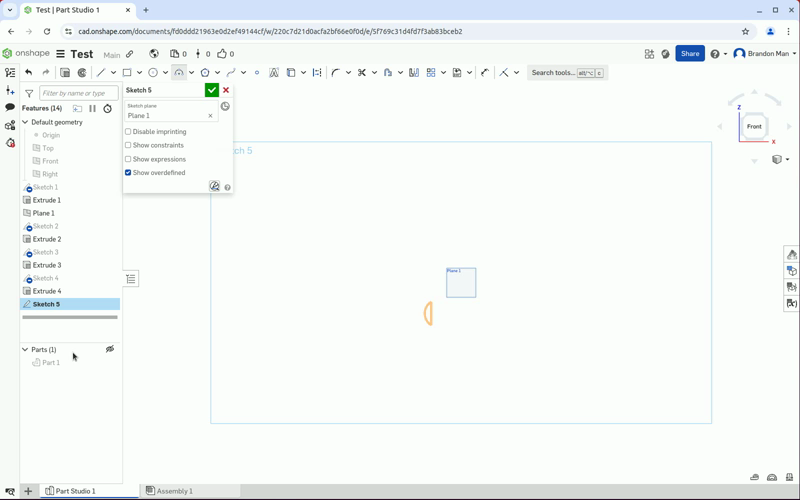
mouse_move(431, 325)
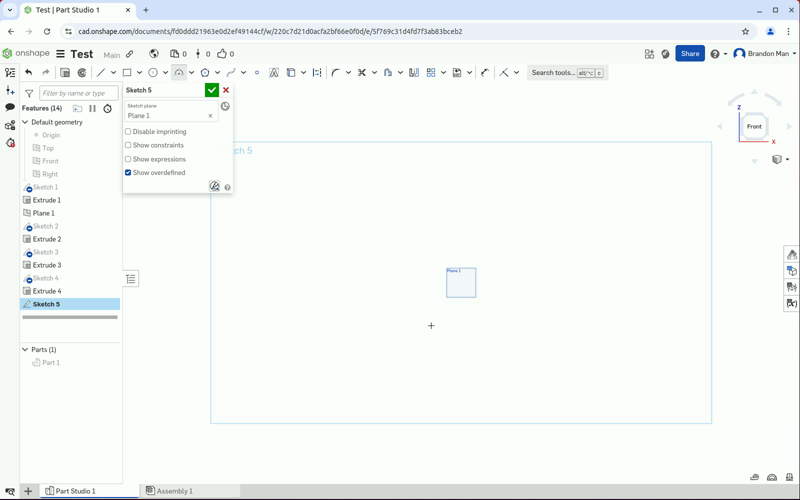
click(431, 325)
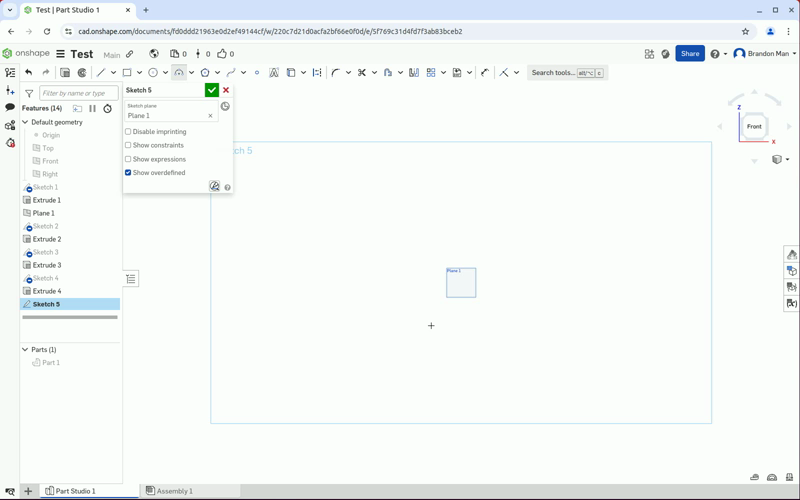
key_up(shift)
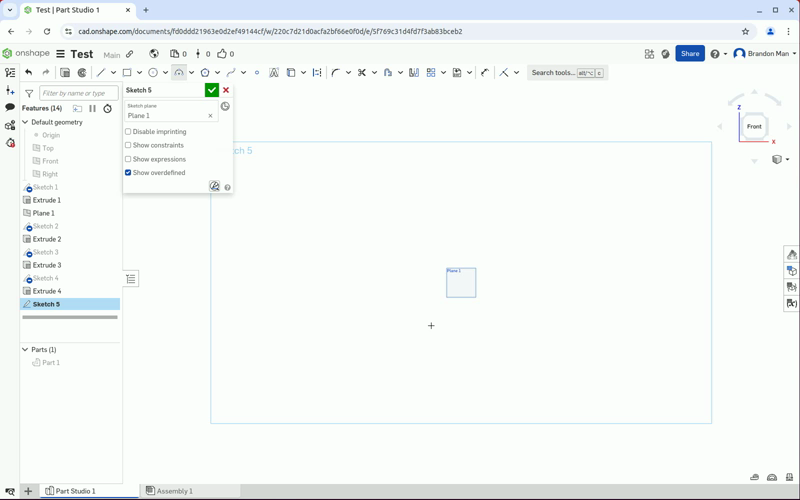
key_down(shift)
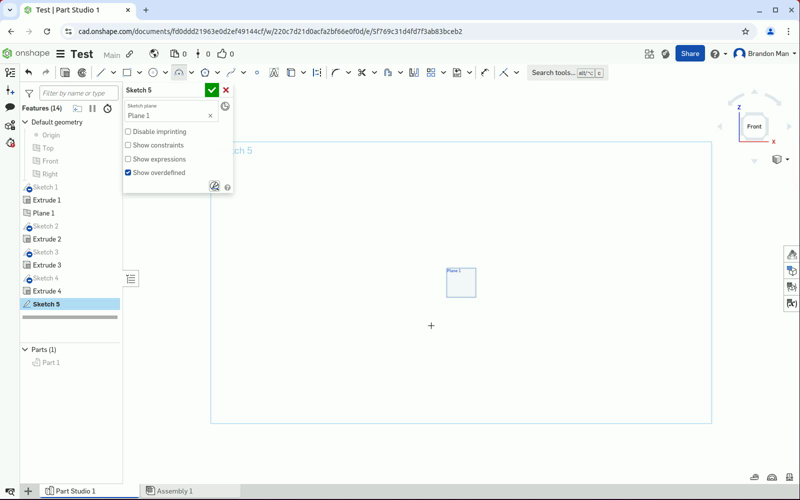
mouse_move(431, 301)
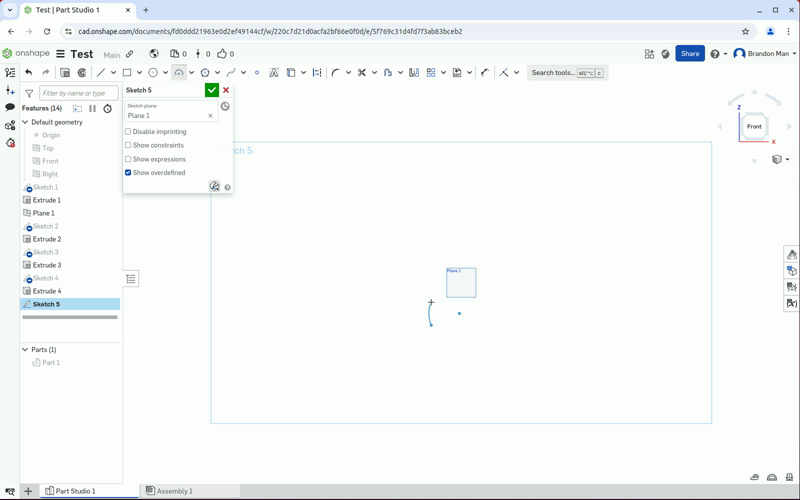
click(431, 301)
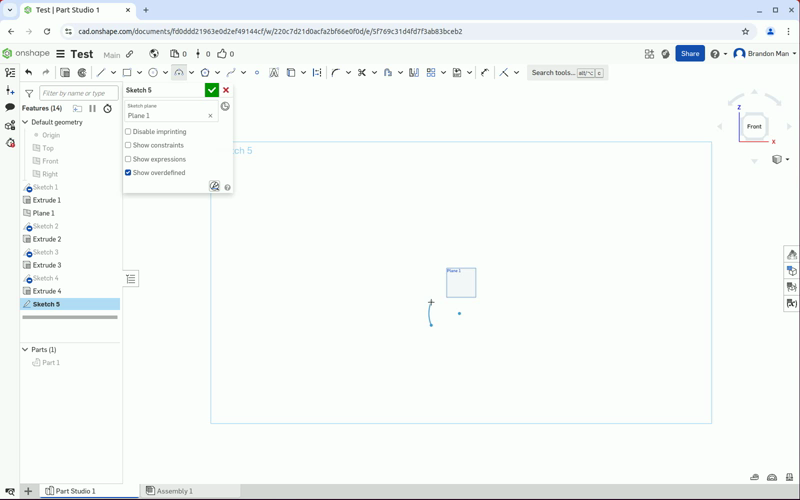
mouse_move(452, 313)
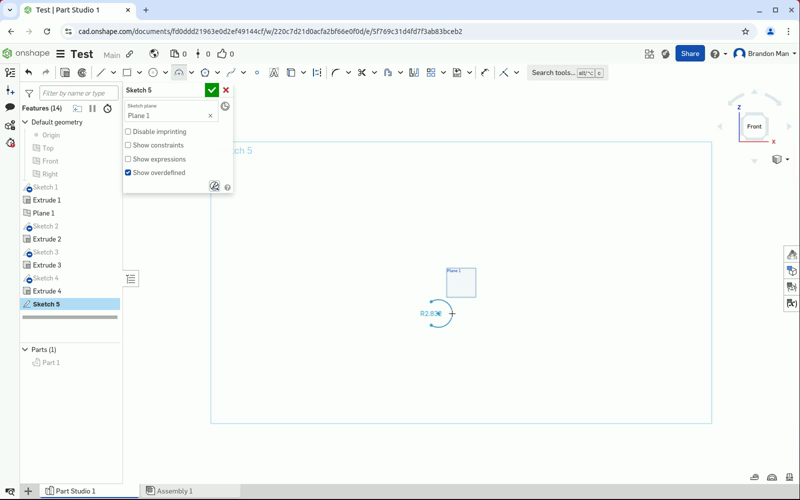
click(452, 313)
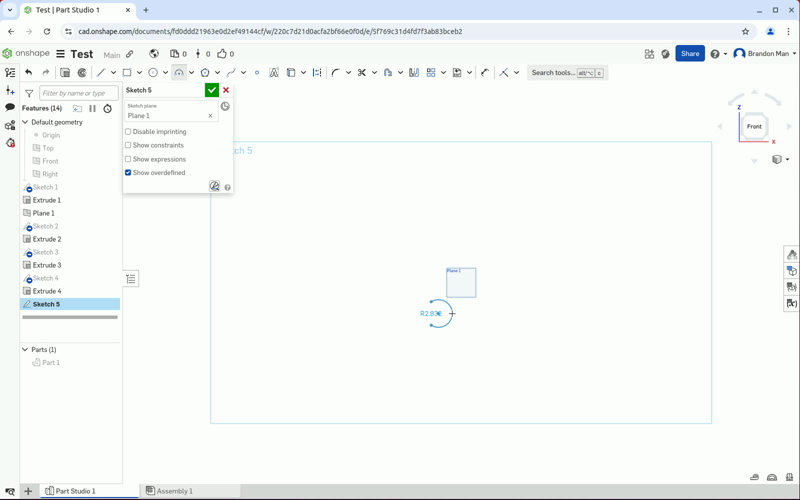
key_up(shift)
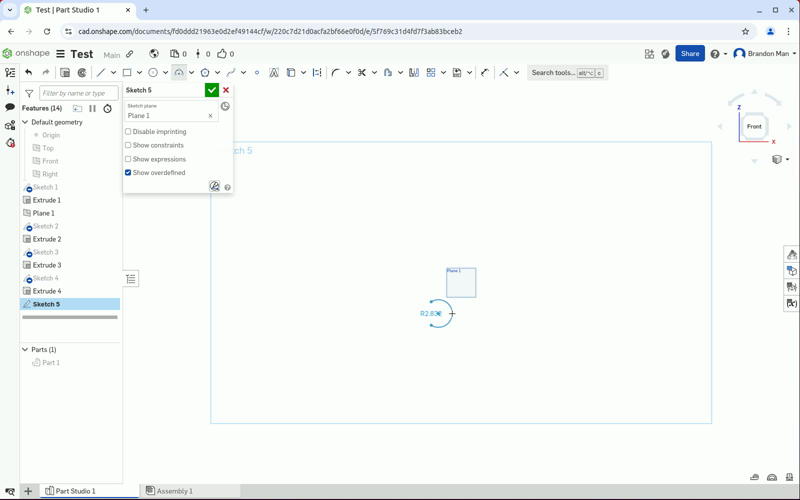
key(esc)
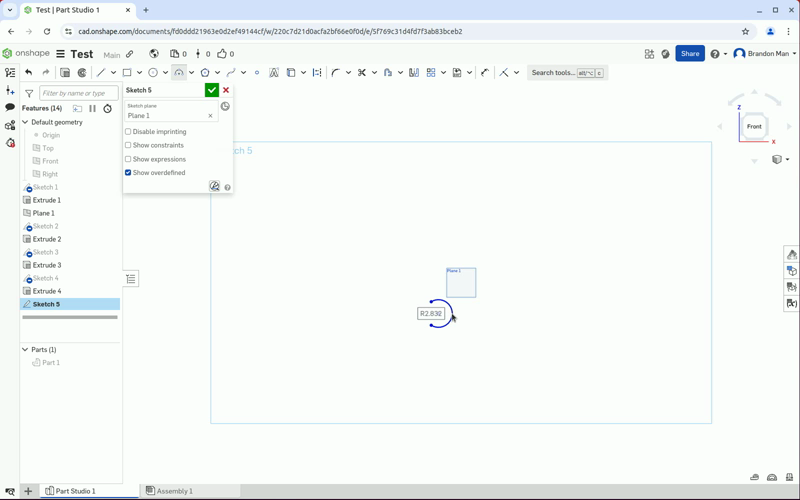
key(l)
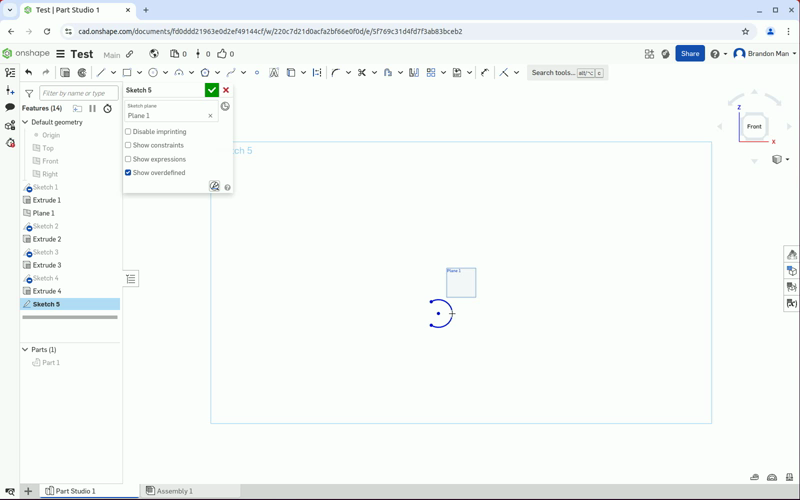
mouse_move(431, 301)
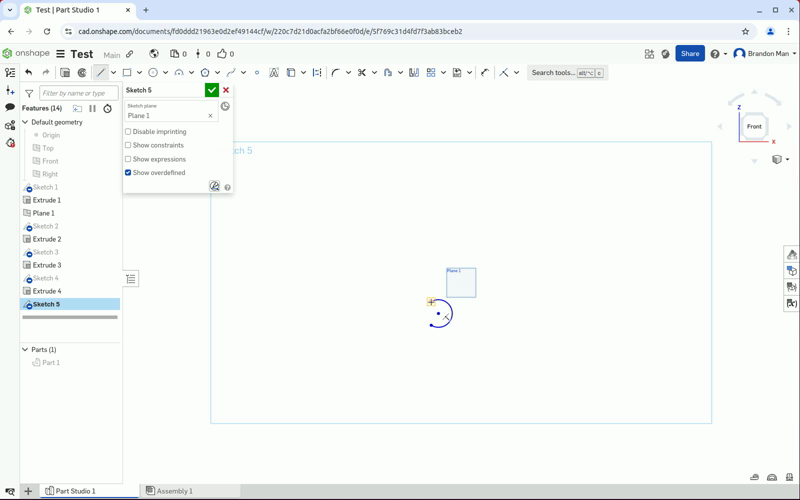
click(431, 301)
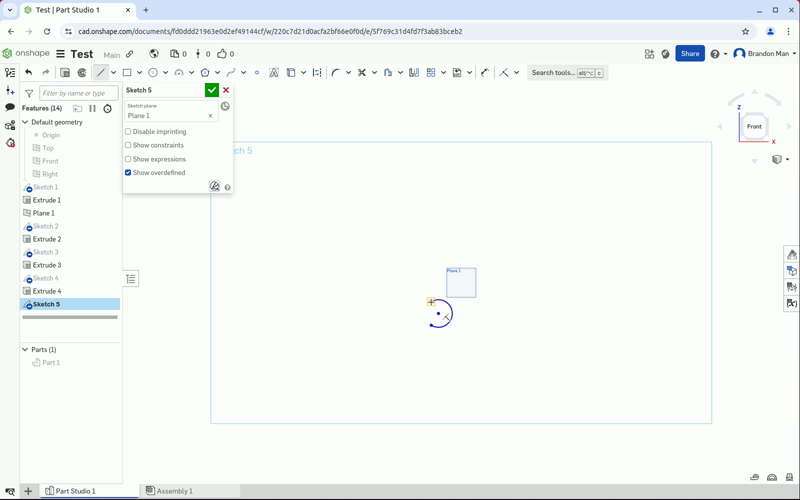
mouse_move(461, 301)
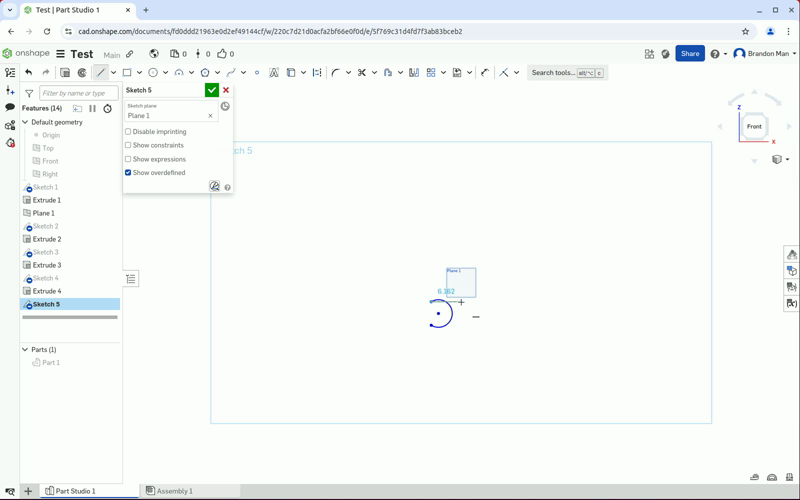
key_down(shift)
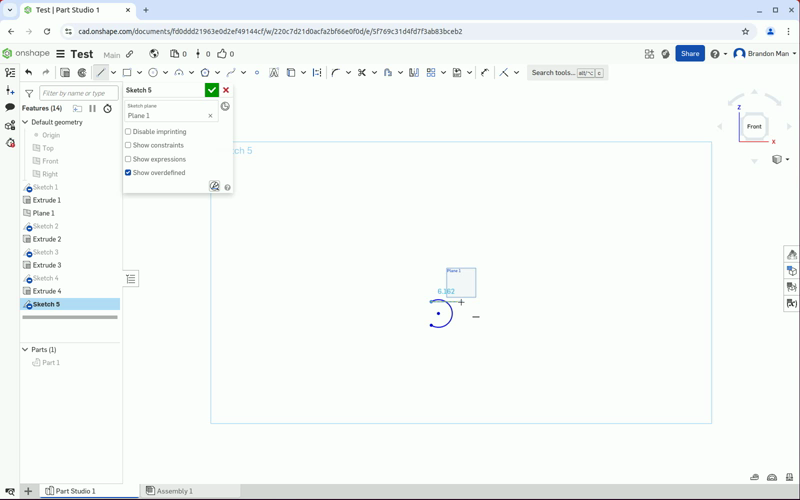
mouse_move(431, 325)
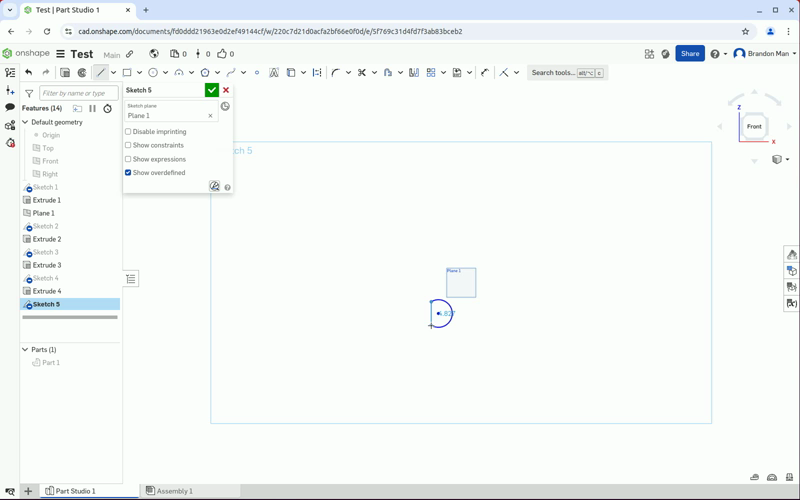
key_up(shift)
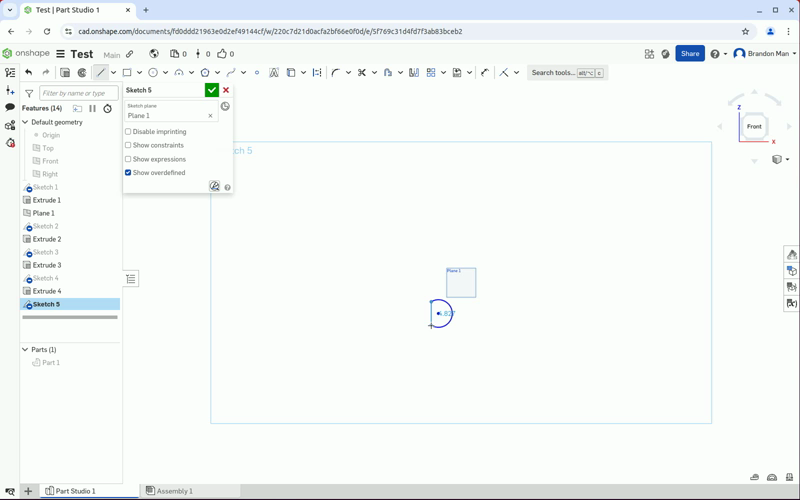
click(431, 325)
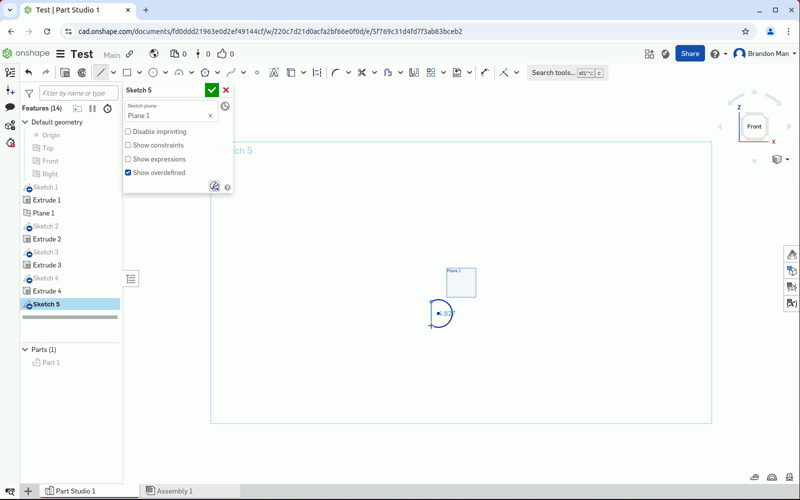
key(esc)
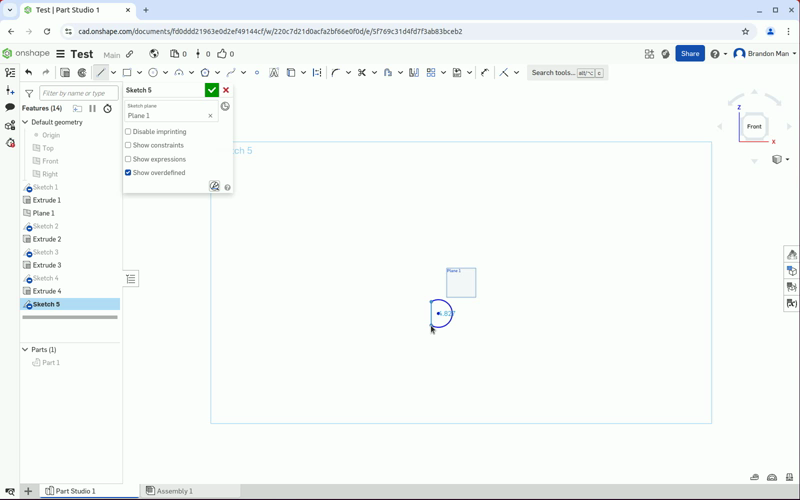
mouse_move(441, 323)
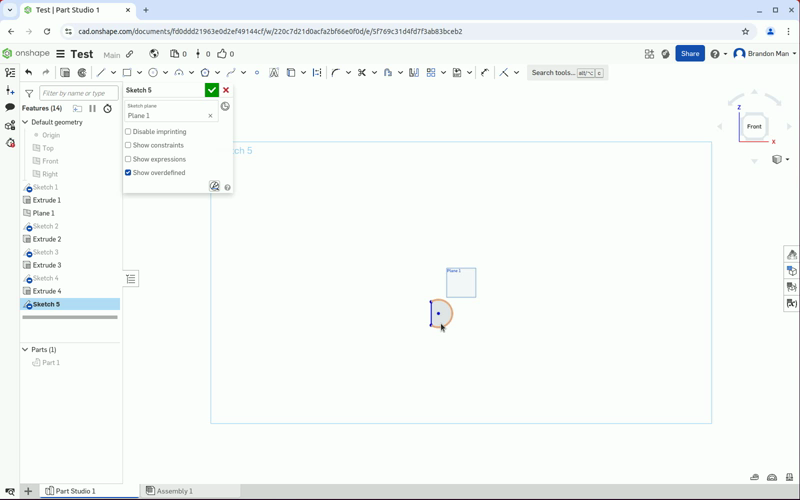
scroll(6)
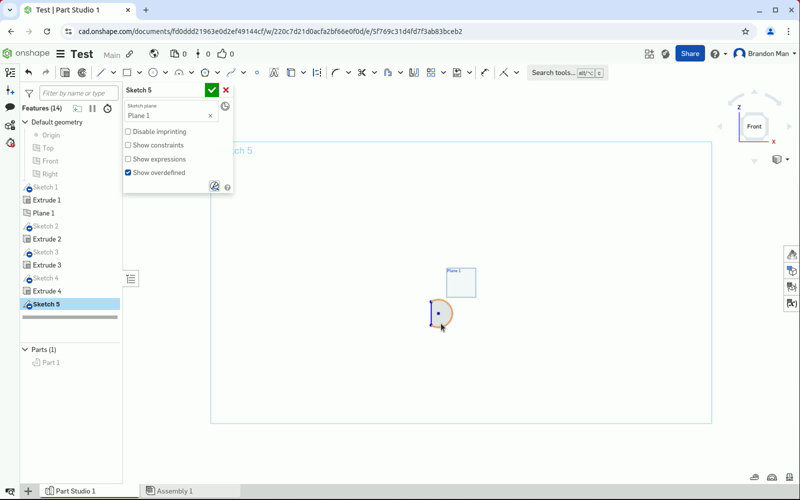
scroll(6)
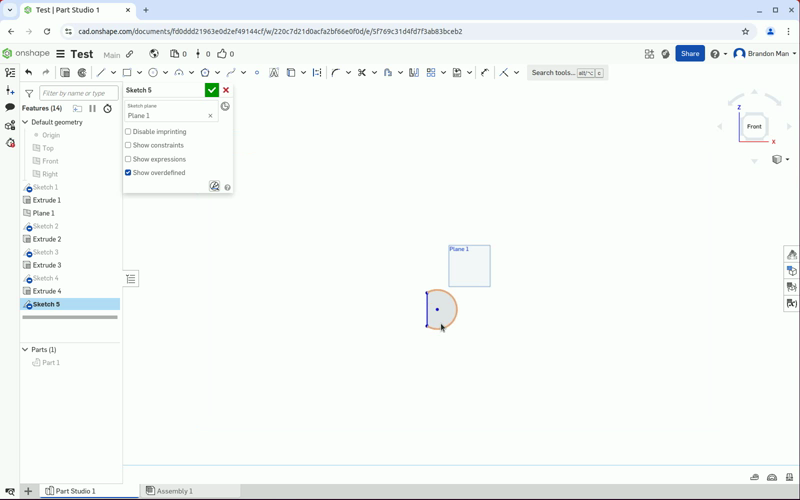
scroll(6)
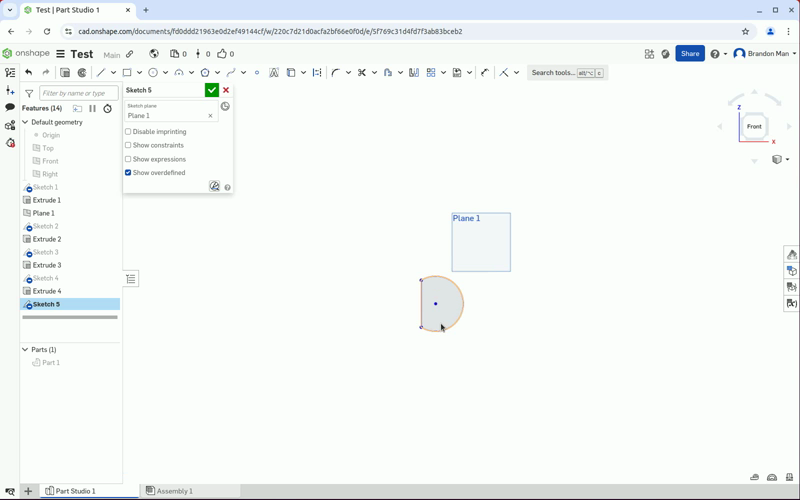
scroll(6)
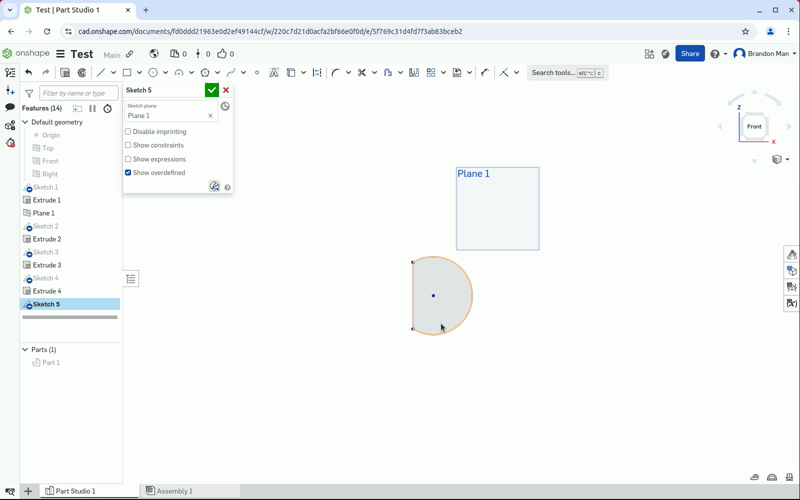
scroll(6)
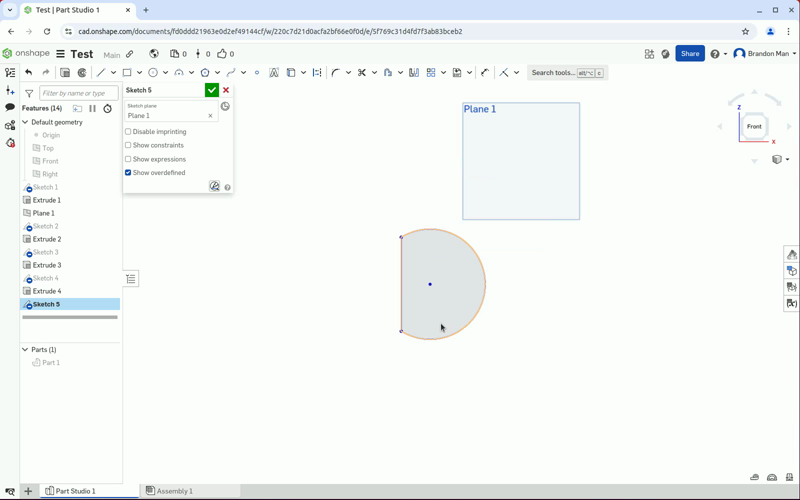
scroll(6)
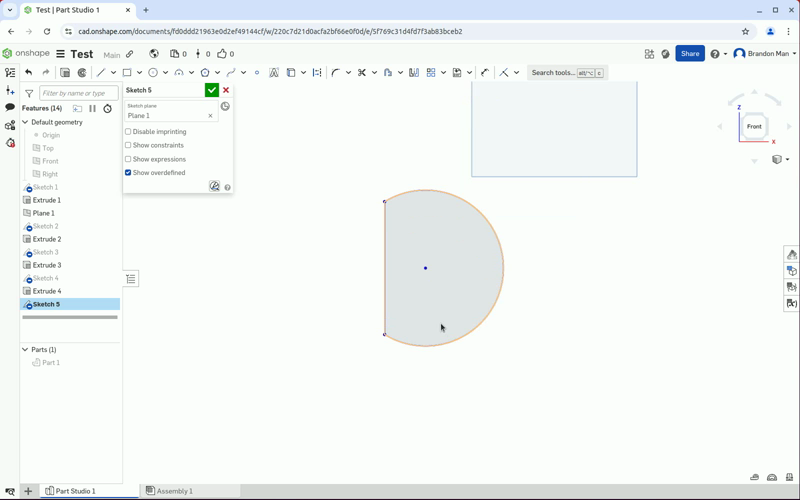
scroll(6)
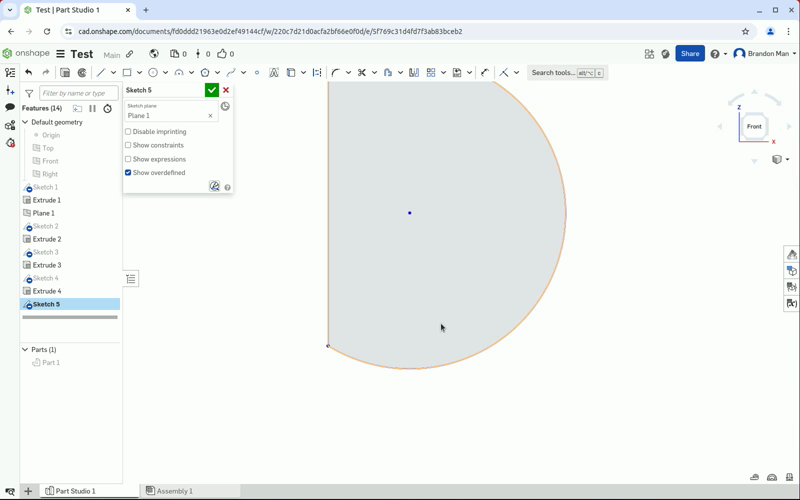
click(441, 323)
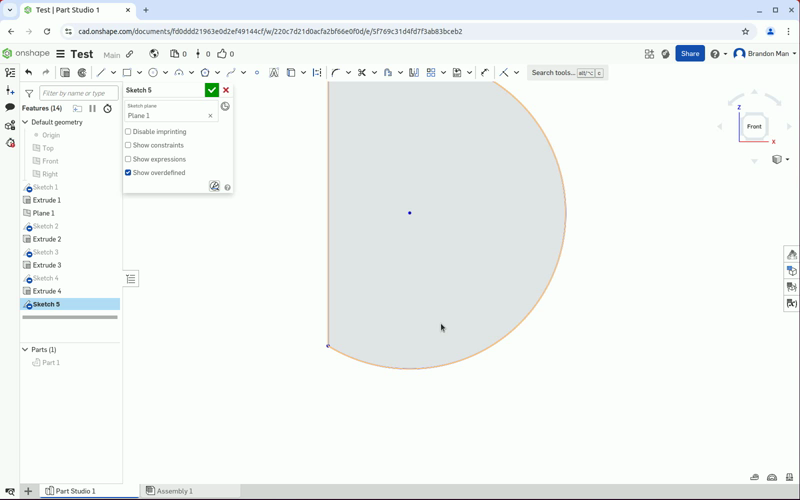
scroll(-6)
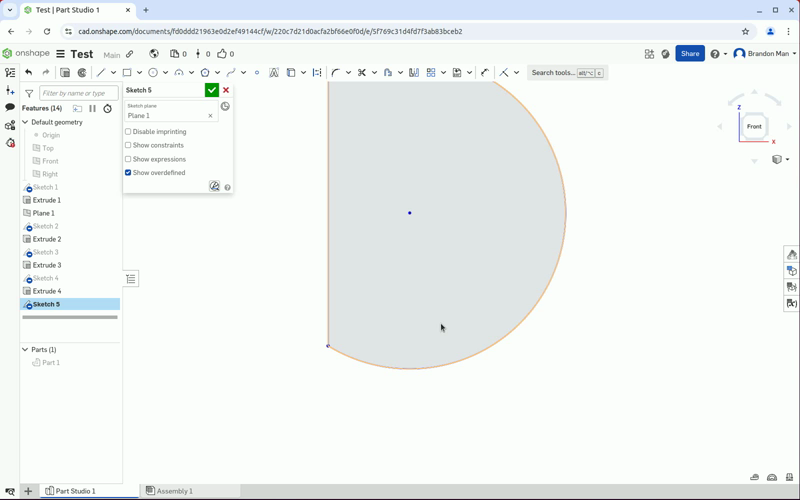
scroll(-6)
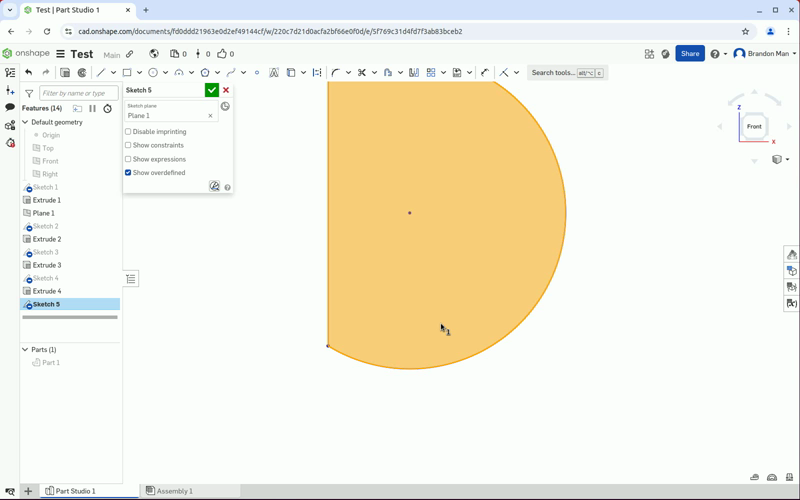
scroll(-6)
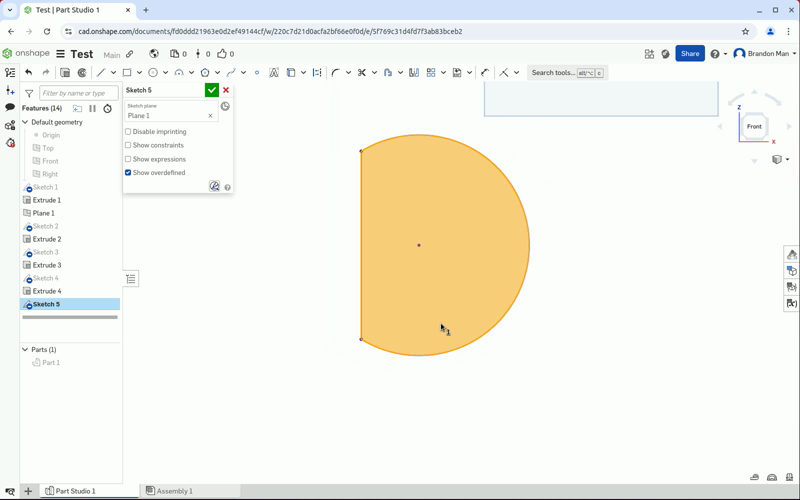
scroll(-6)
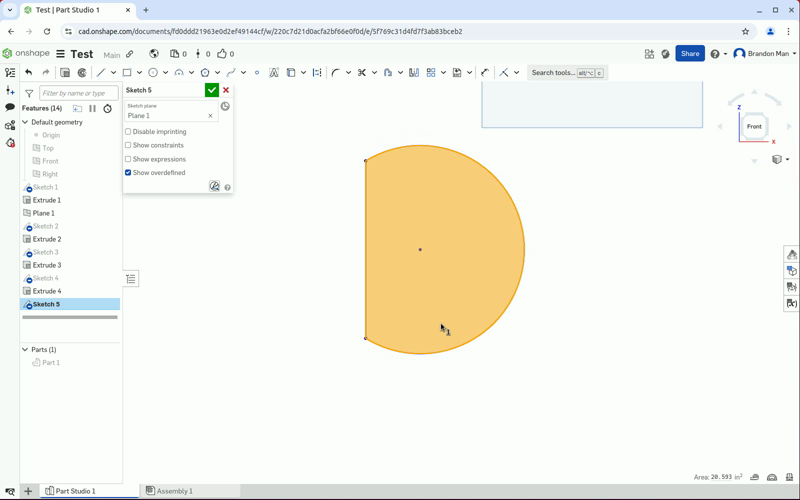
scroll(-6)
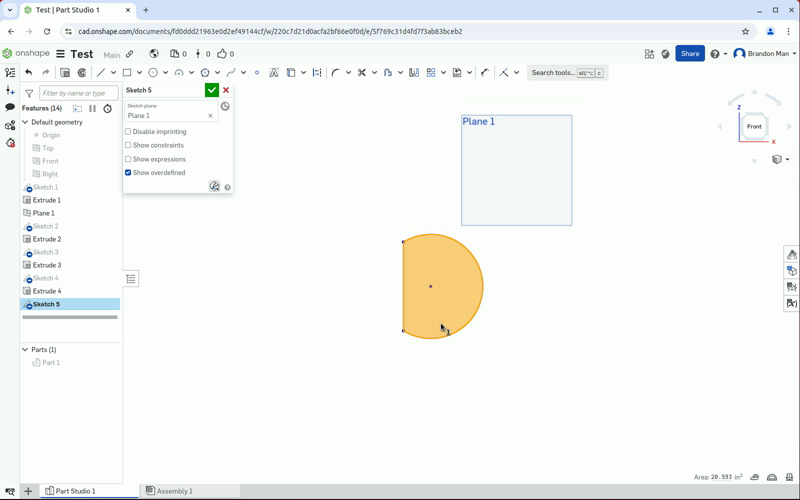
scroll(-6)
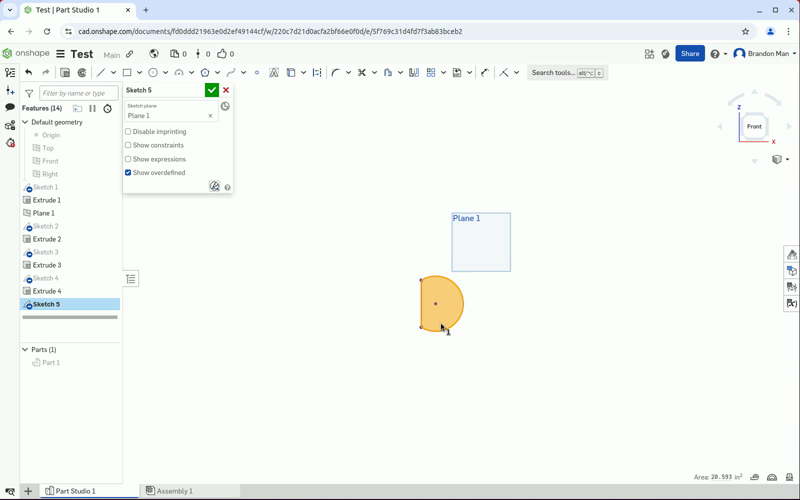
scroll(-6)
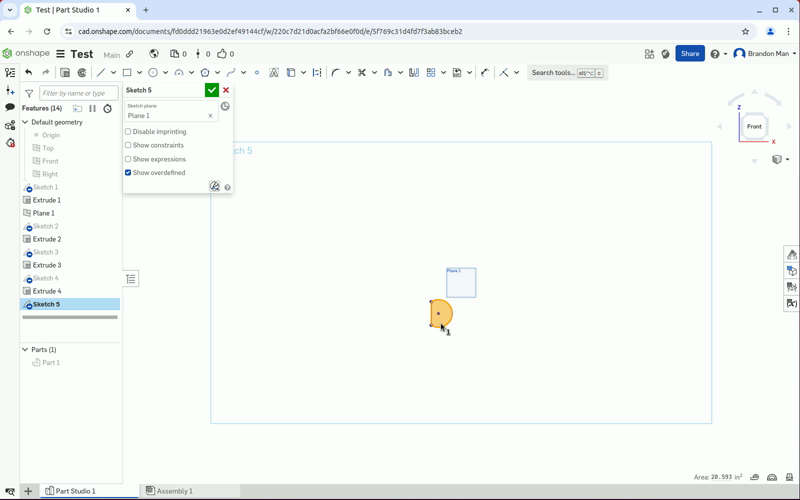
mouse_move(73, 352)
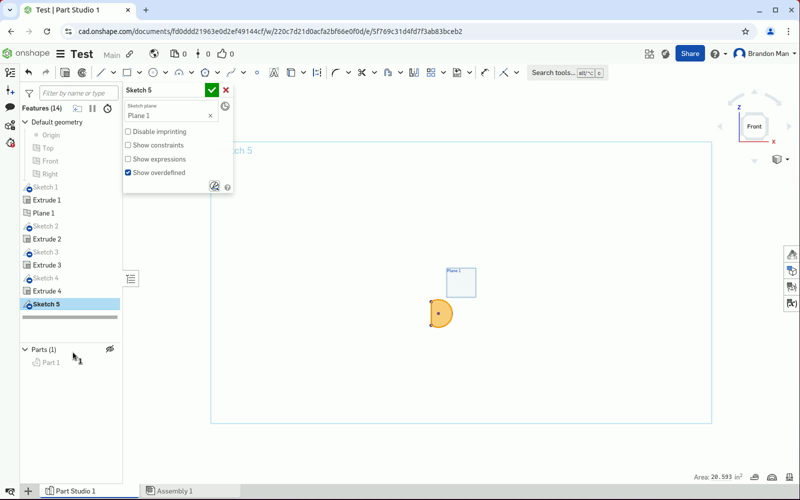
key(shift+y)
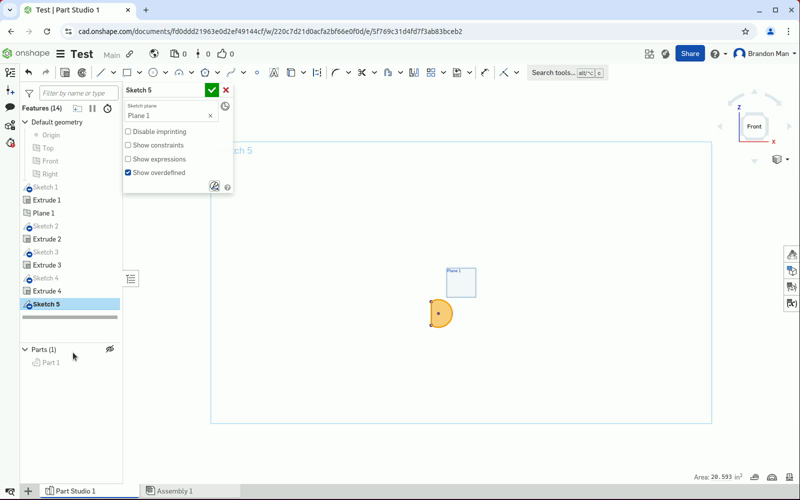
key(shift+e)
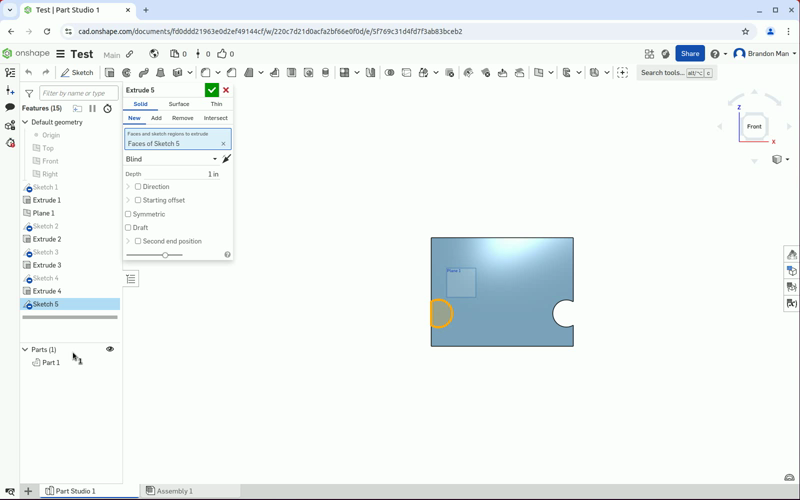
mouse_move(143, 106)
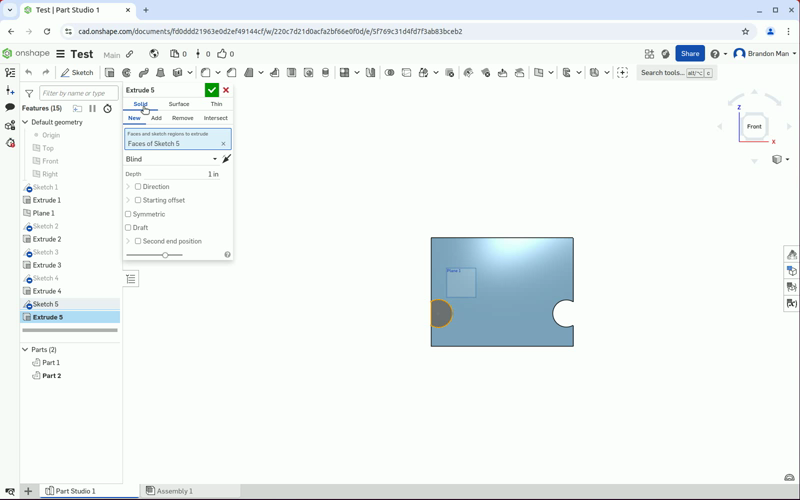
click(143, 106)
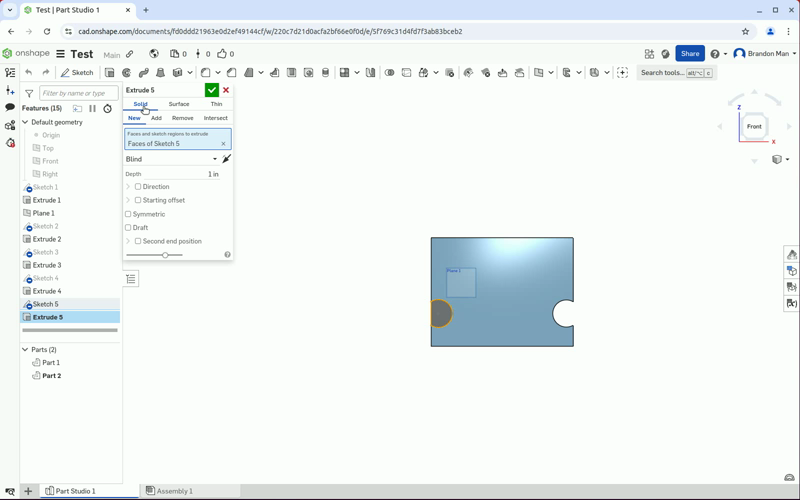
mouse_move(186, 120)
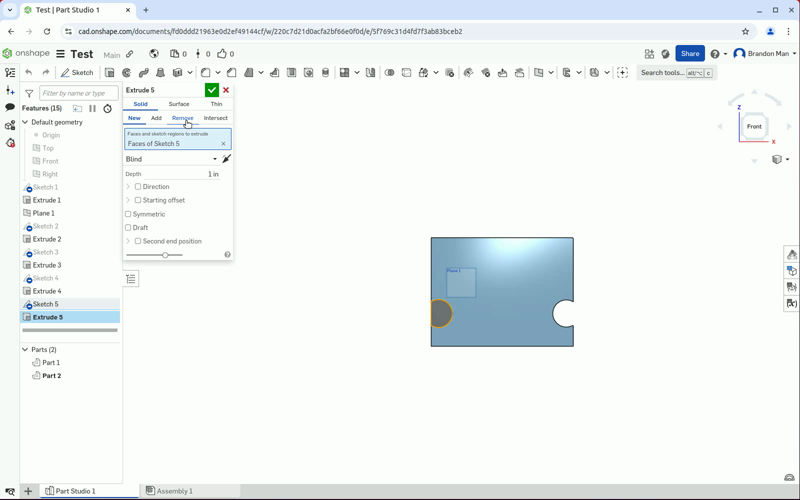
click(186, 120)
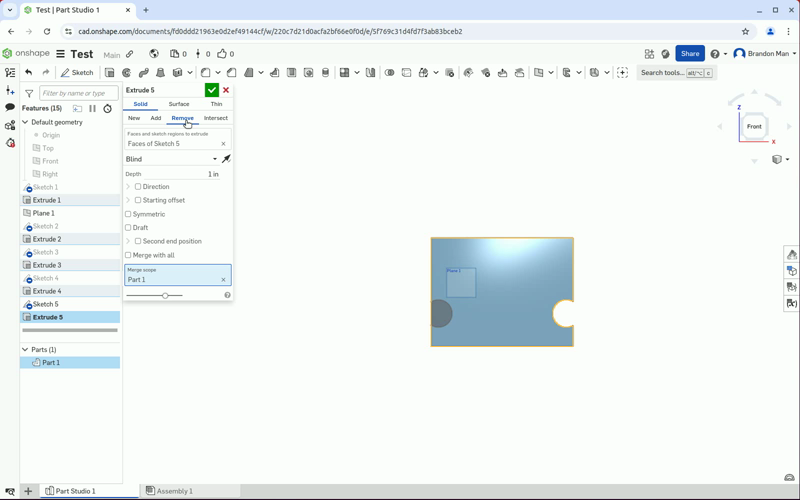
key(tab, 4)
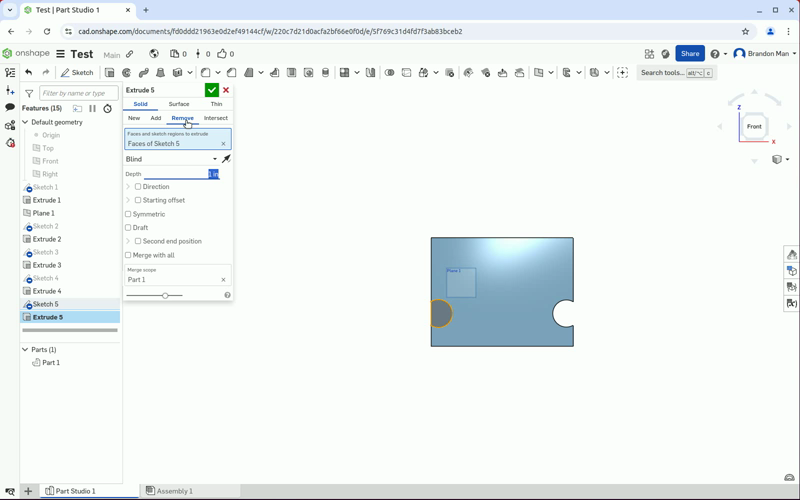
text(30.811)
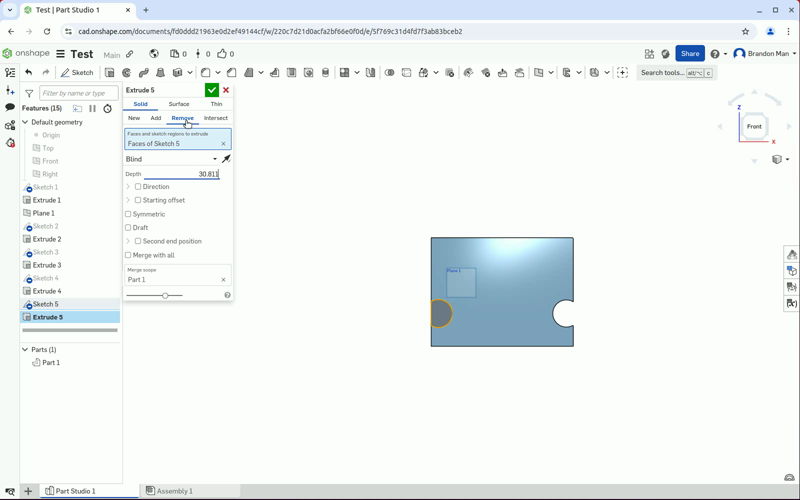
key(tab, 6)
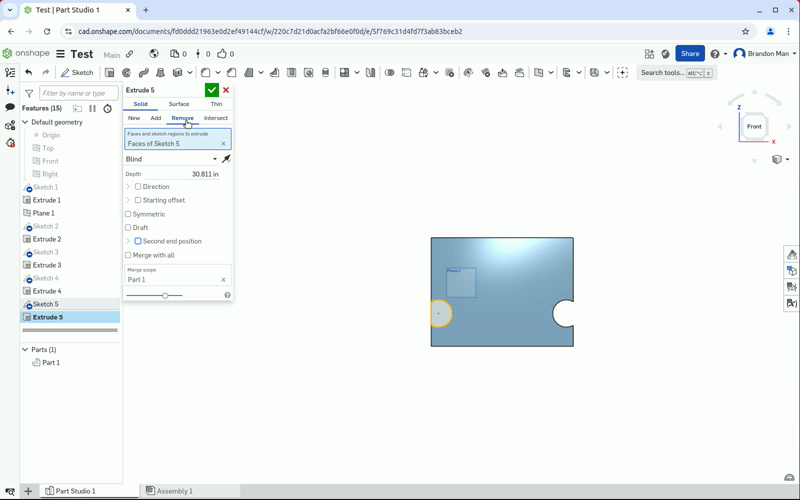
key(space)
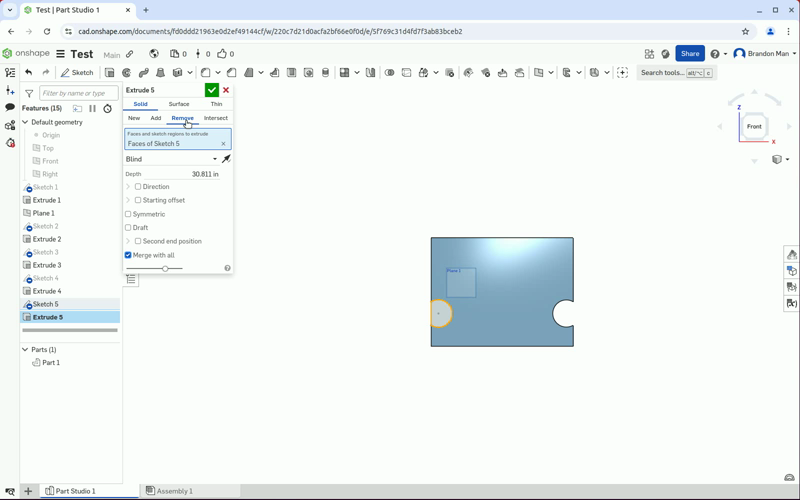
key(enter)
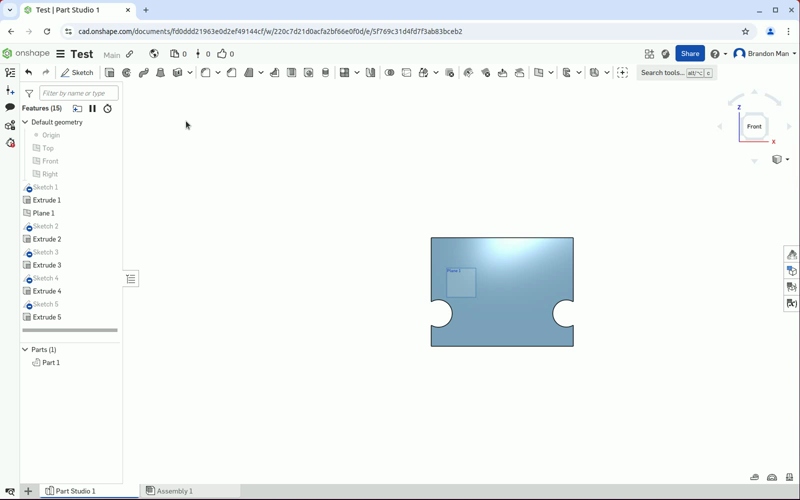
key(shift+h)
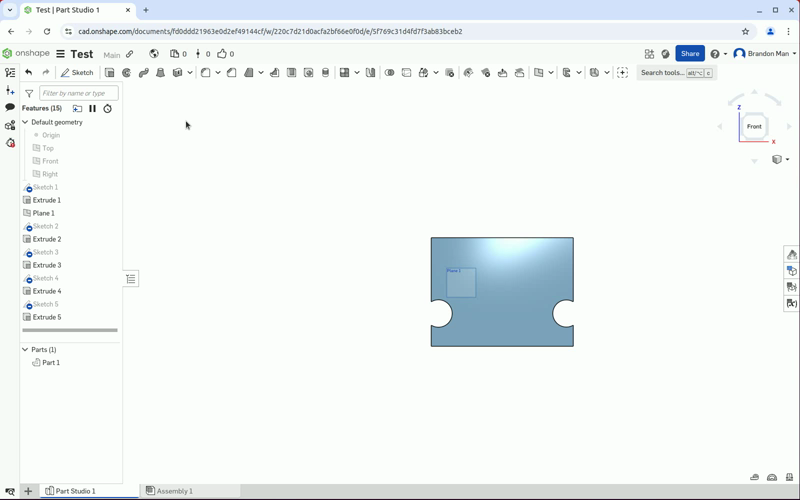
key(shift+h)
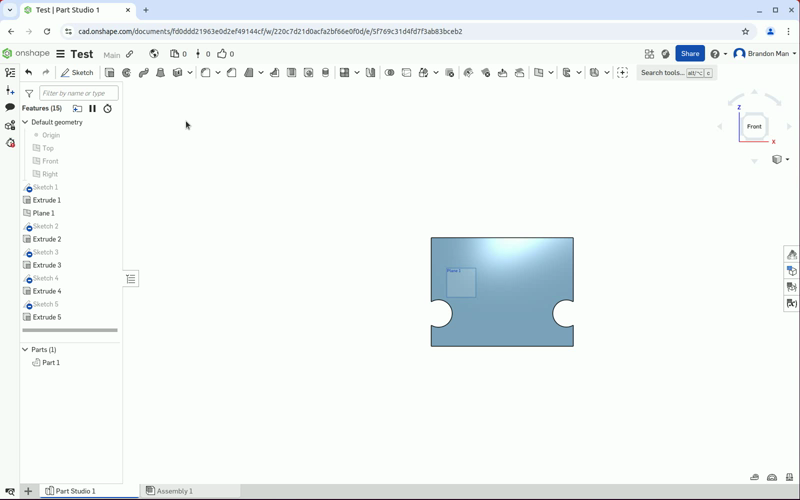
key(shift+7)
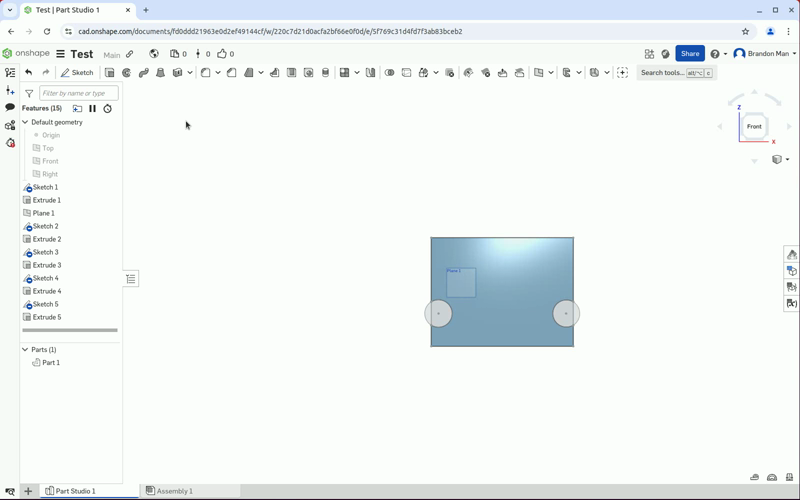
key(left, 2)
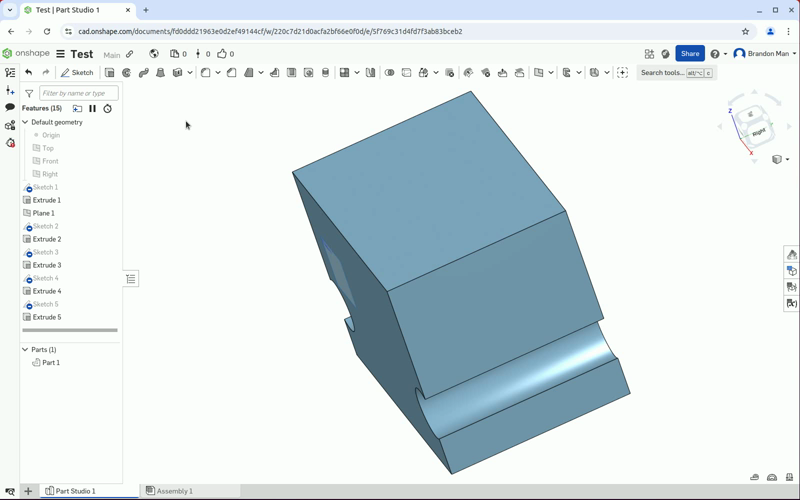
key(down, 2)
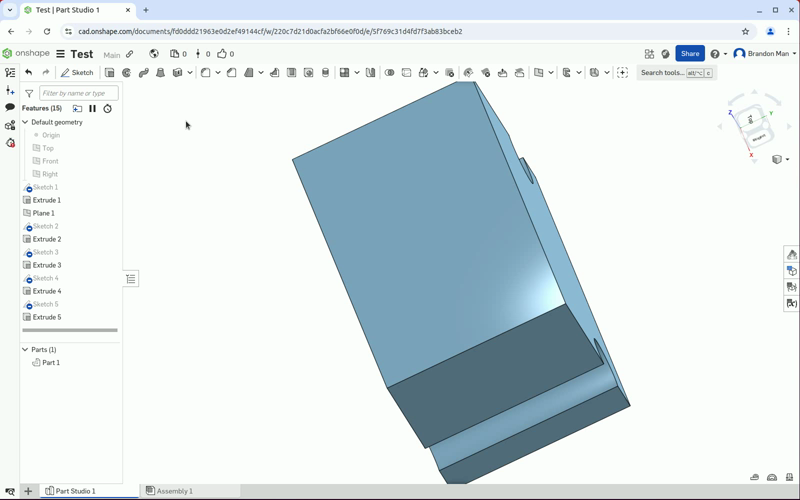
key(up, 2)
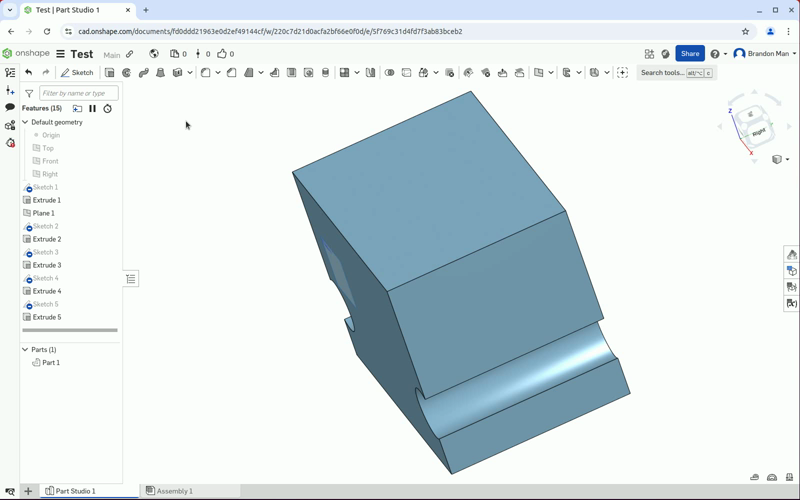
key(right, 2)
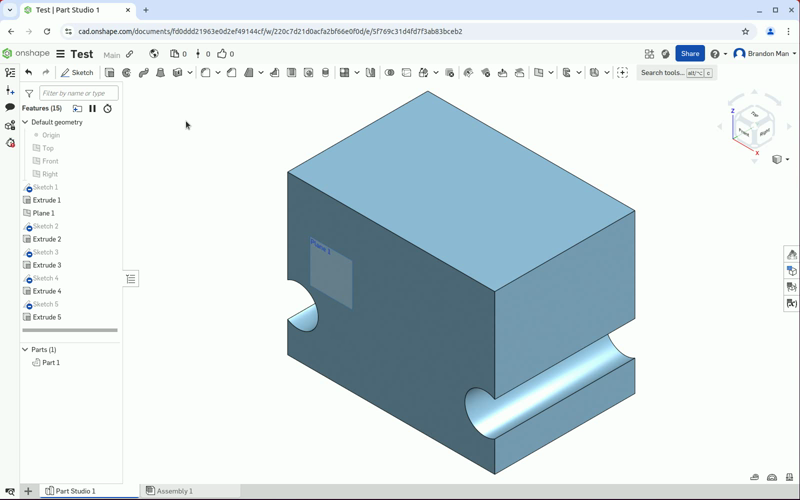
mouse_move(73, 189)
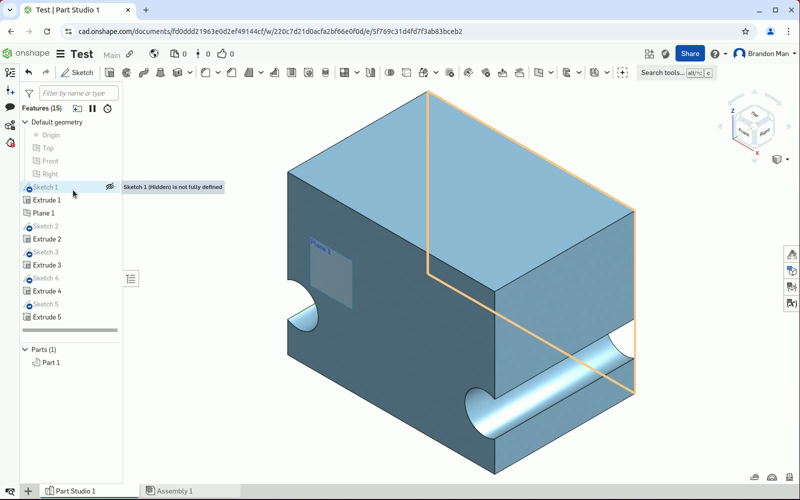
click(73, 189)